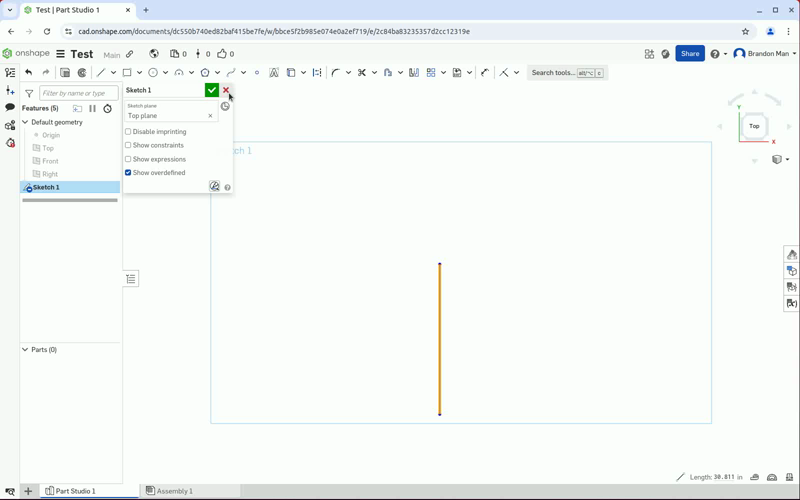
key(shift+h)
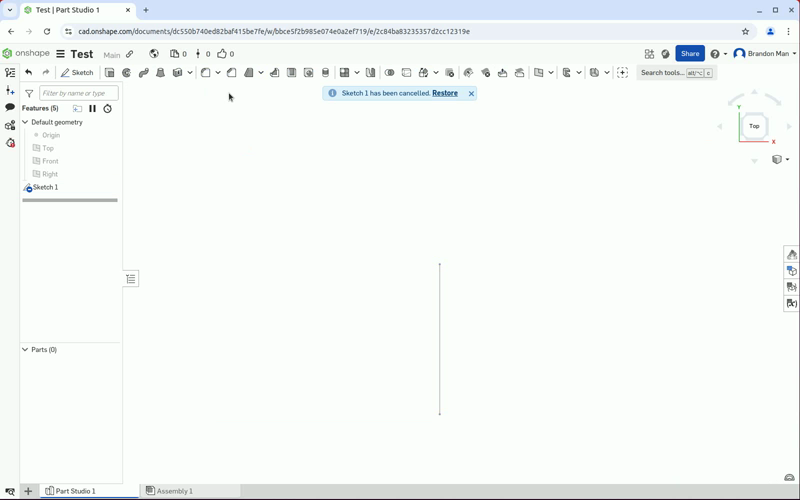
key(shift+s)
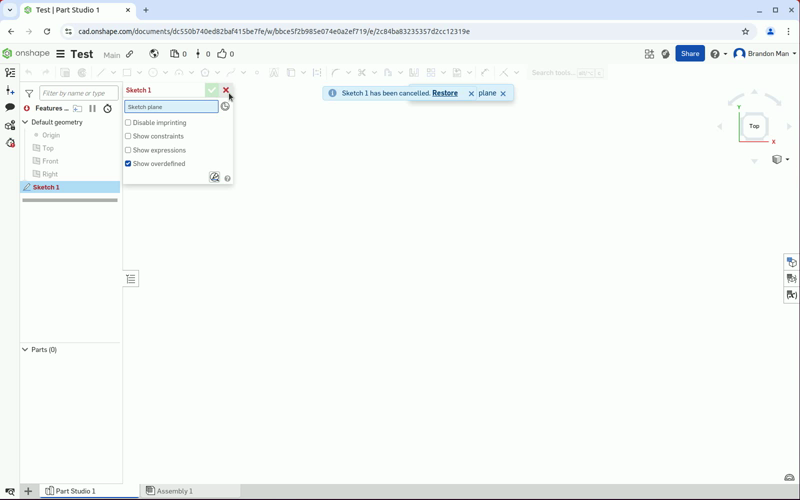
mouse_move(73, 150)
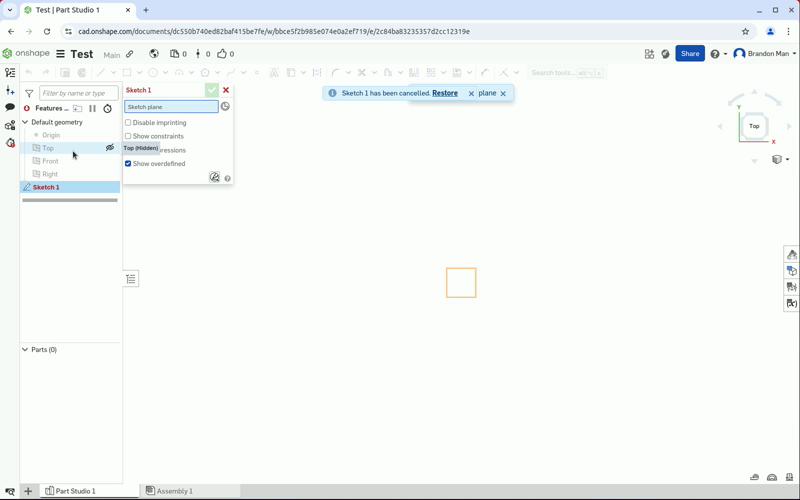
click(73, 150)
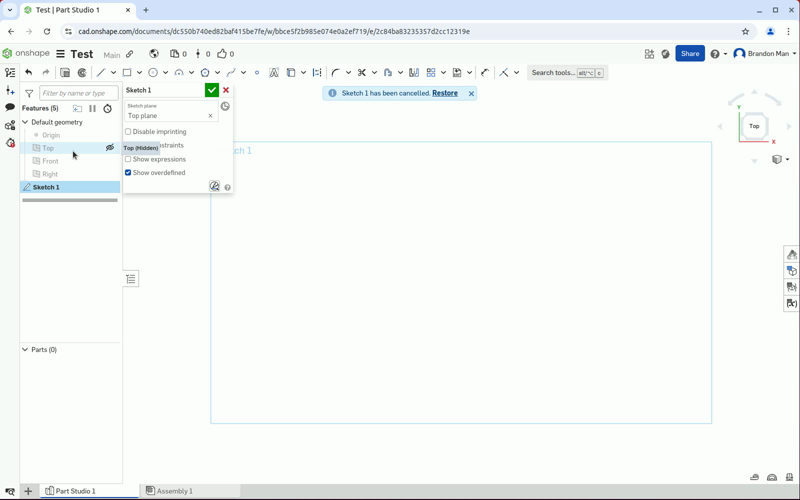
mouse_move(73, 352)
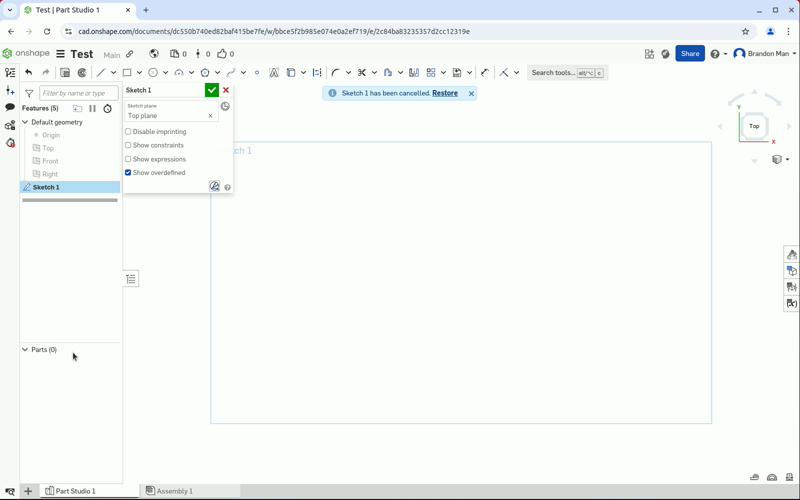
key(y)
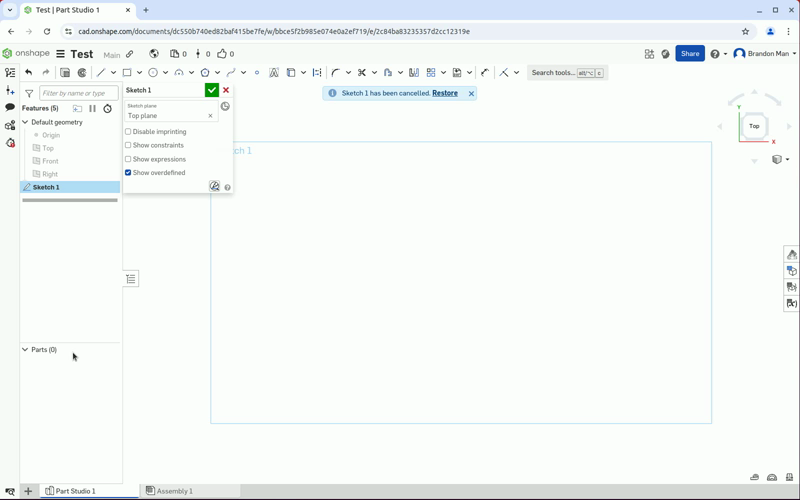
key(a)
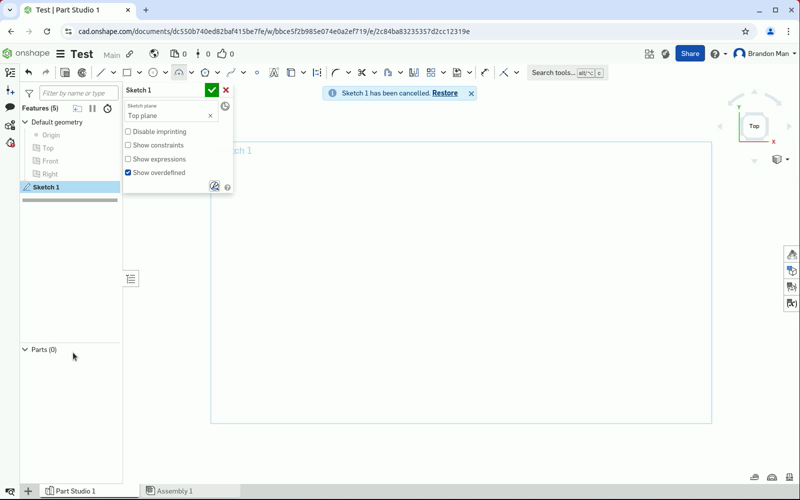
key_down(shift)
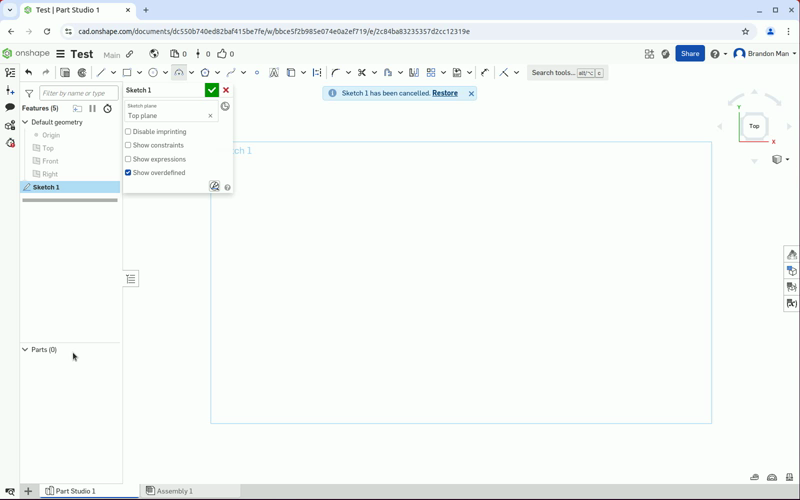
mouse_move(441, 285)
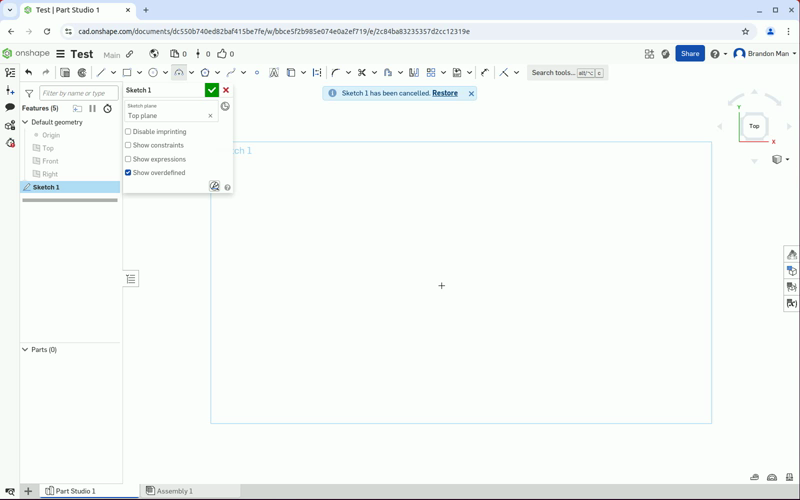
click(441, 285)
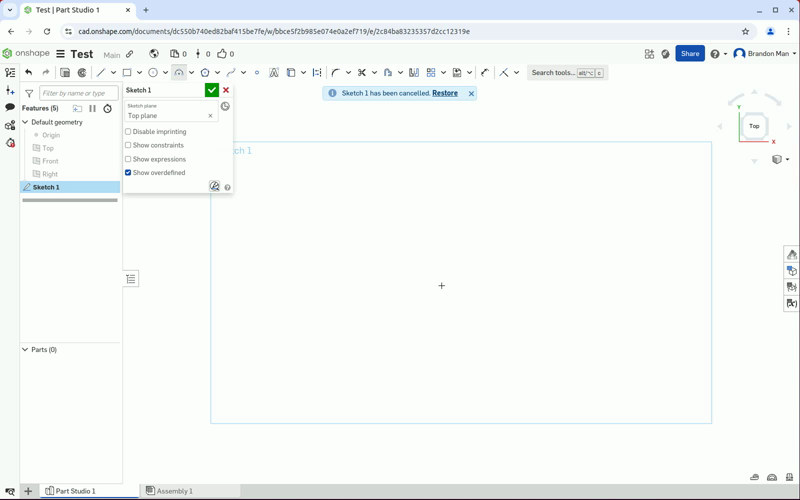
key_up(shift)
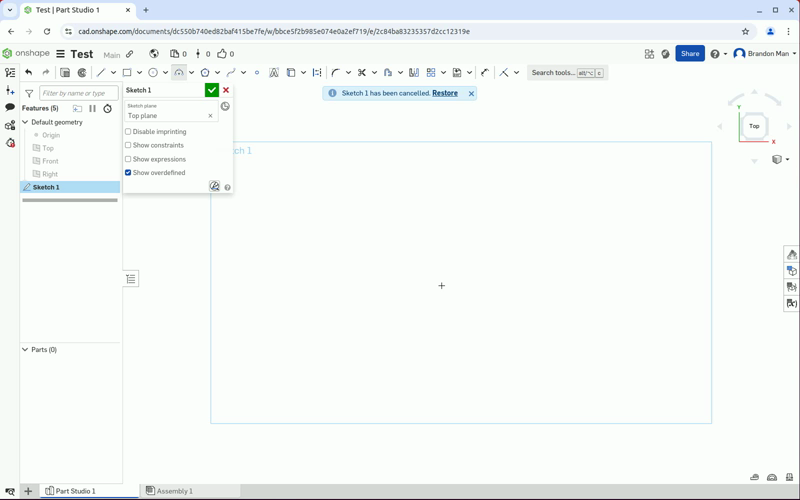
key_down(shift)
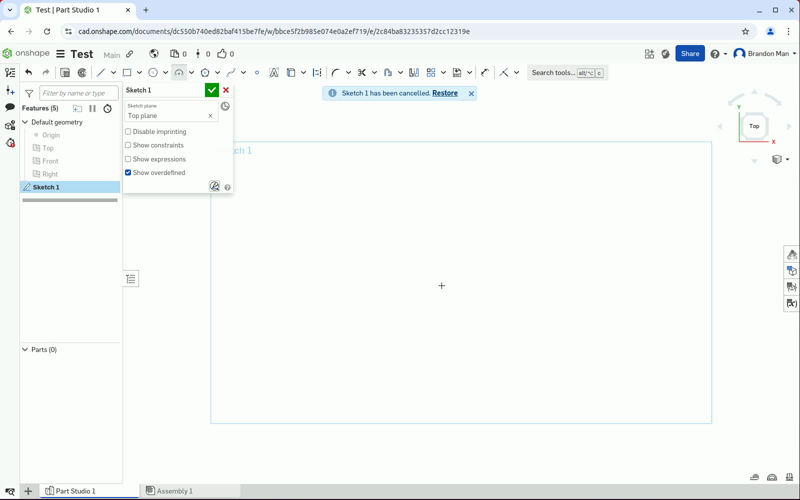
mouse_move(451, 313)
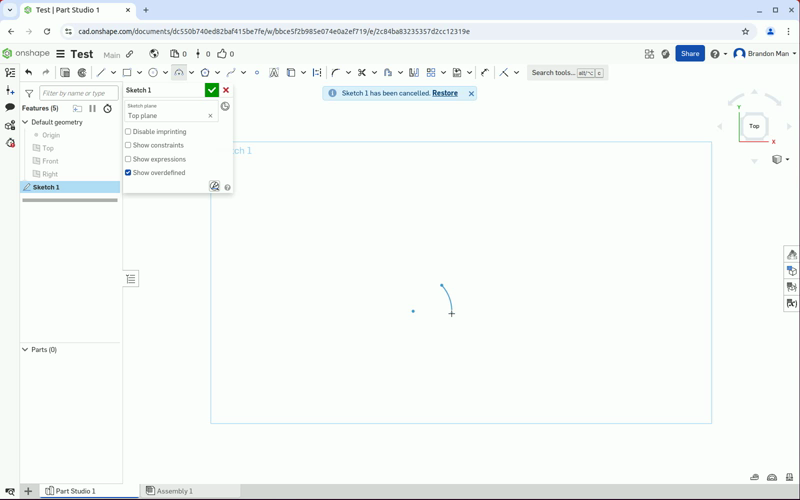
click(451, 313)
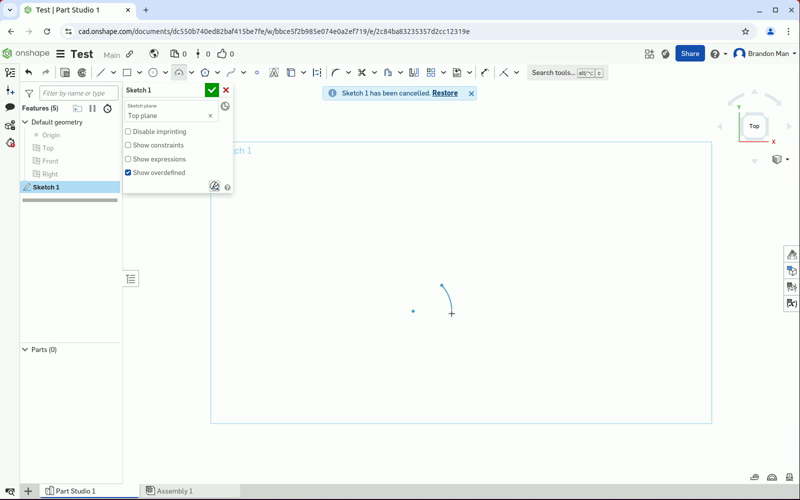
mouse_move(445, 300)
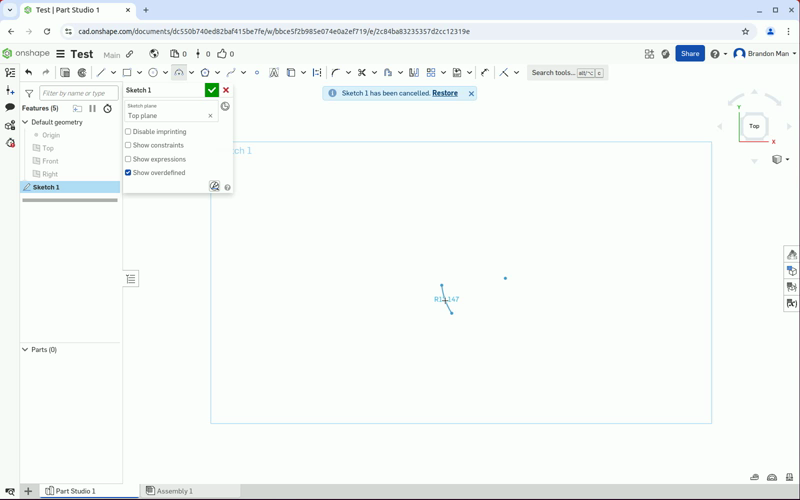
click(445, 300)
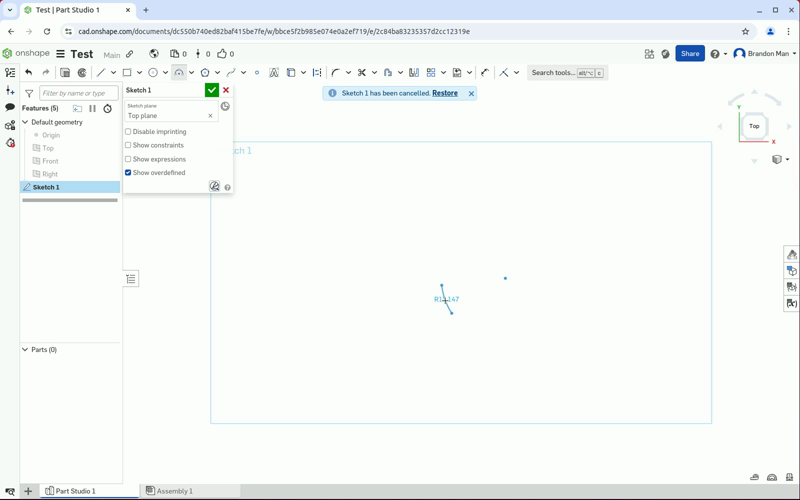
key_up(shift)
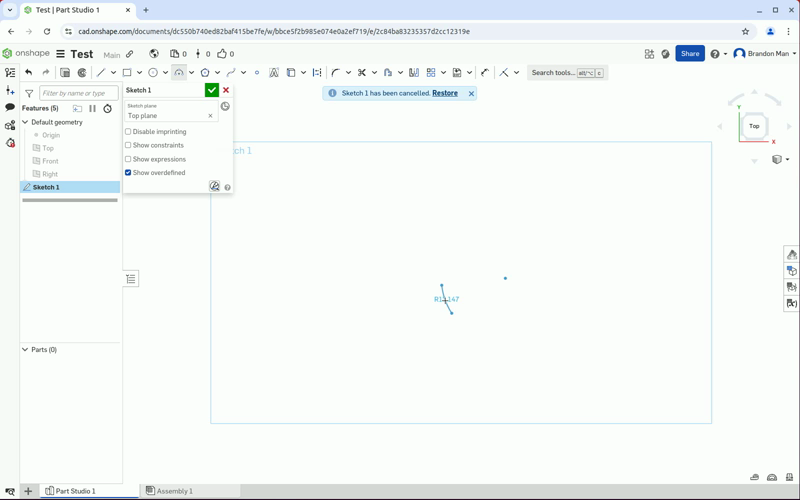
mouse_move(451, 313)
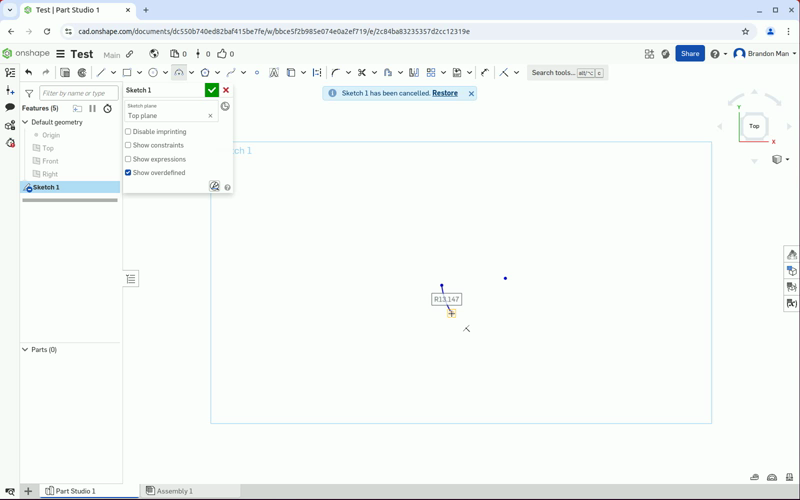
click(451, 313)
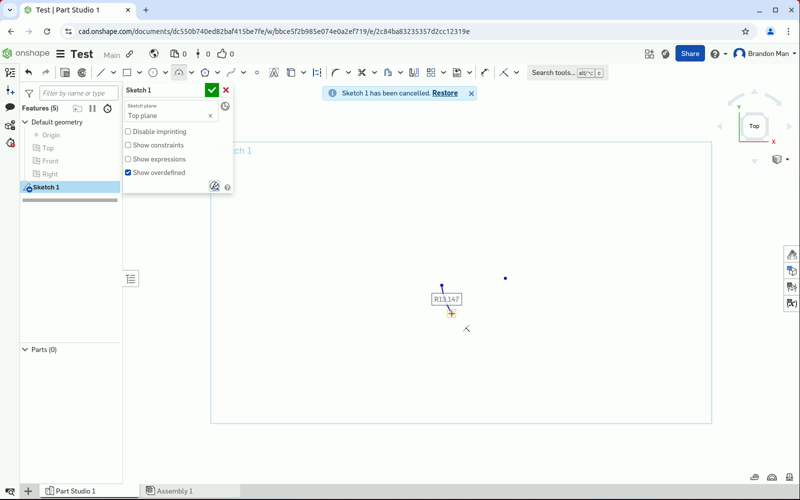
key_down(shift)
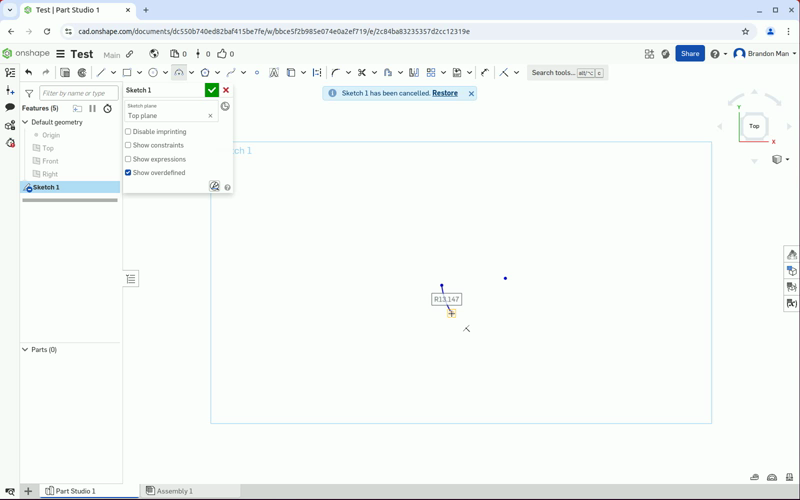
mouse_move(470, 252)
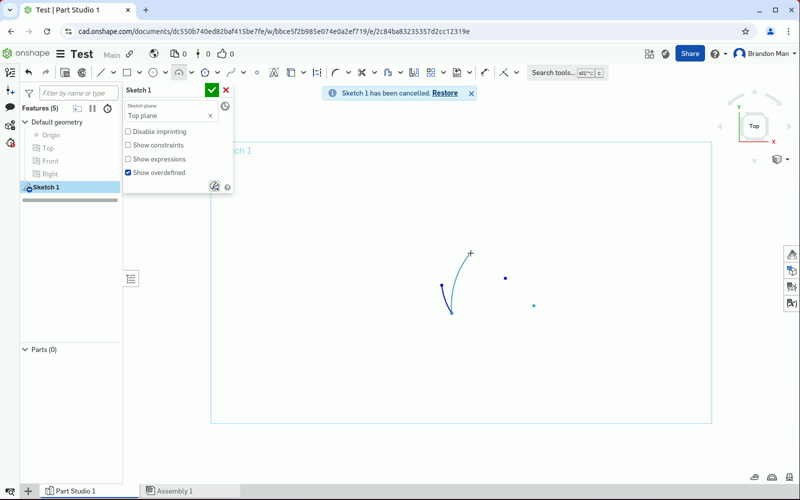
click(470, 252)
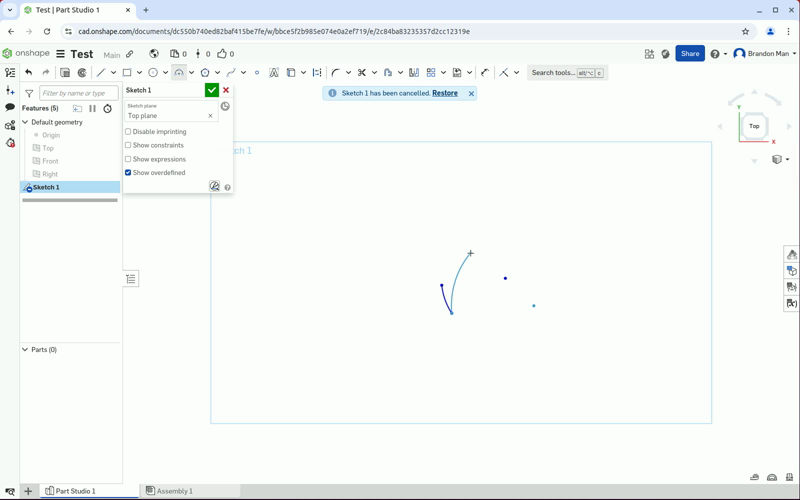
mouse_move(491, 292)
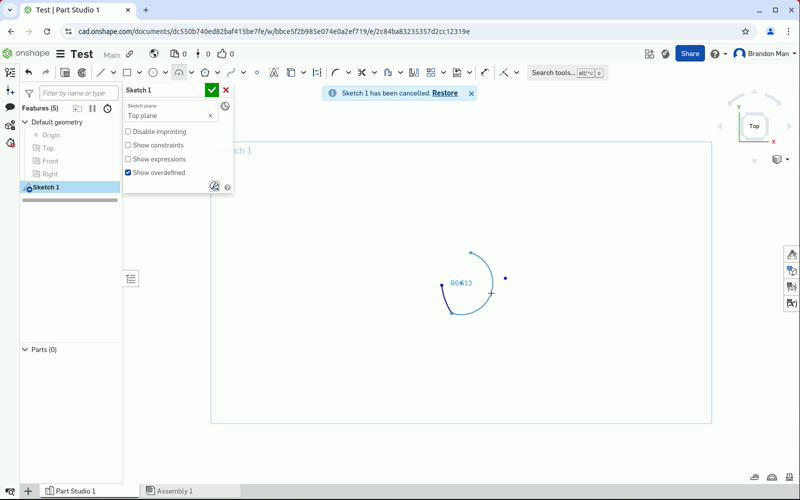
click(491, 292)
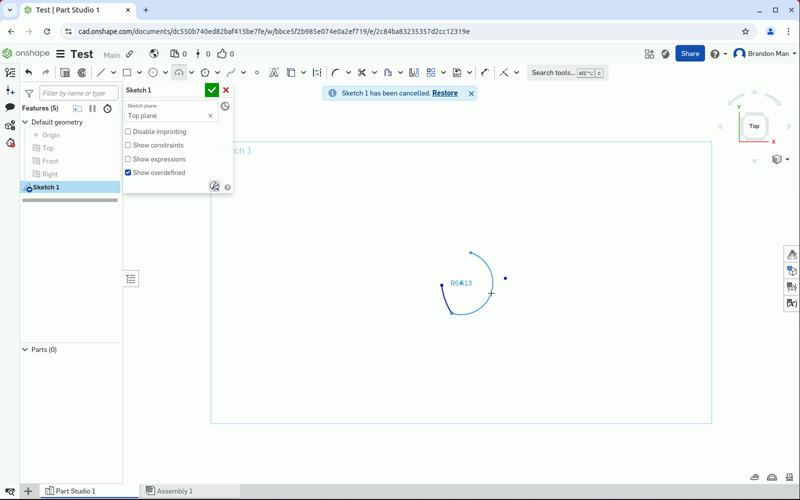
key_up(shift)
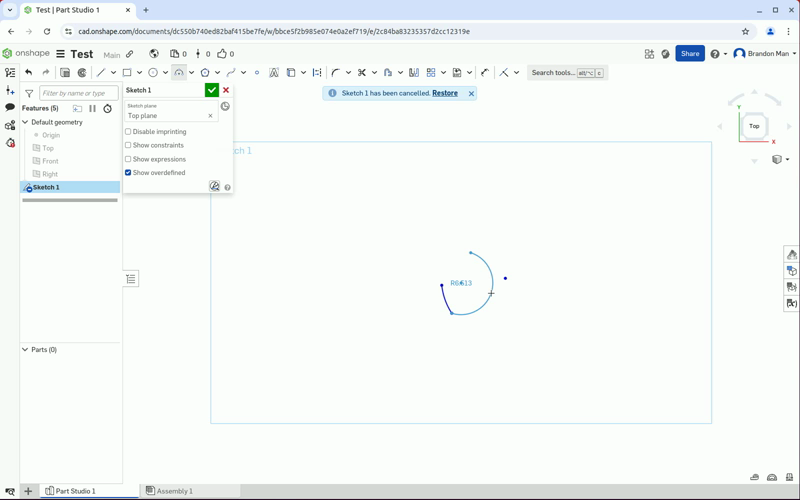
mouse_move(470, 252)
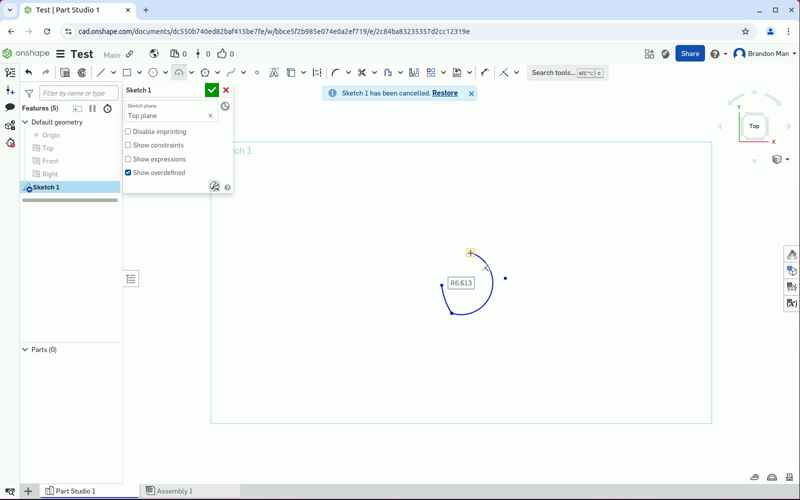
click(470, 252)
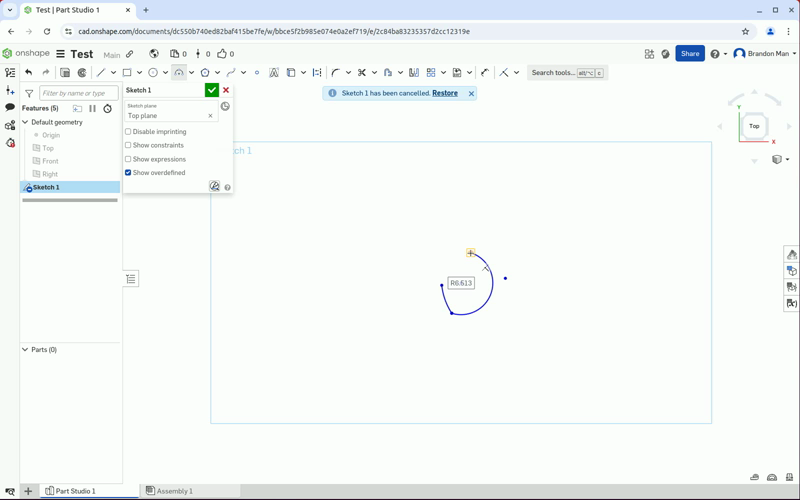
key_down(shift)
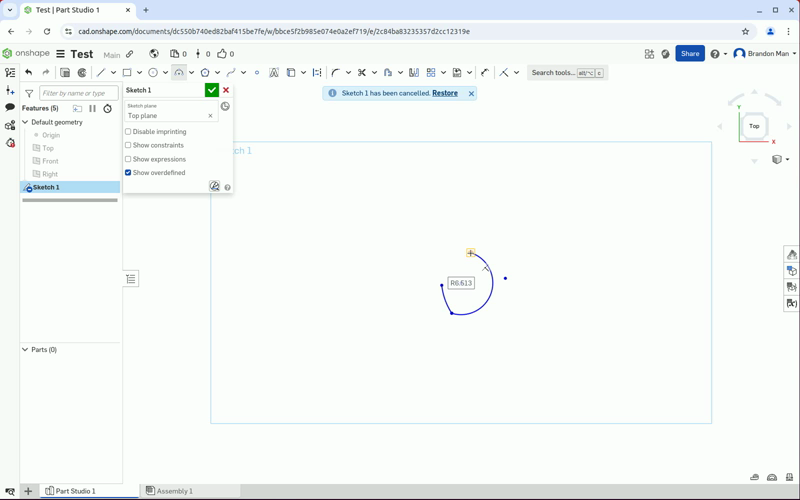
mouse_move(480, 281)
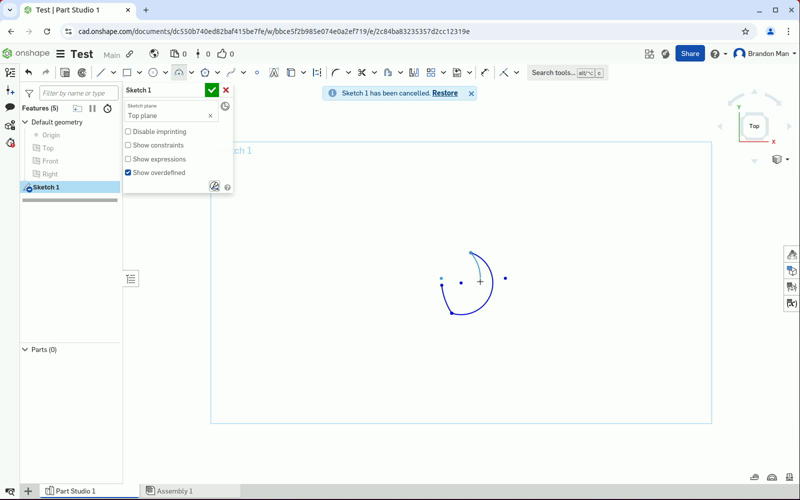
click(480, 281)
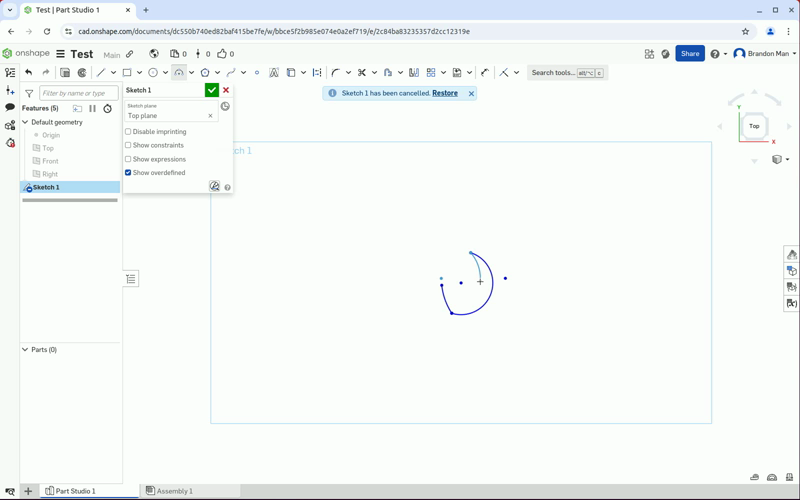
mouse_move(477, 266)
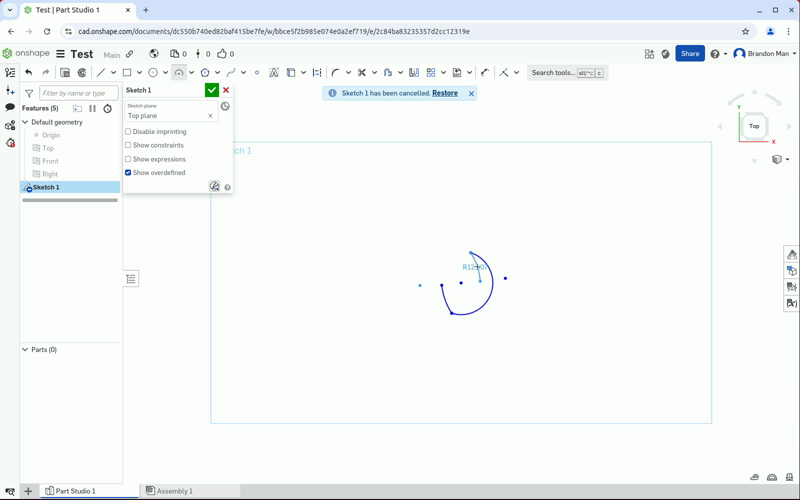
click(477, 266)
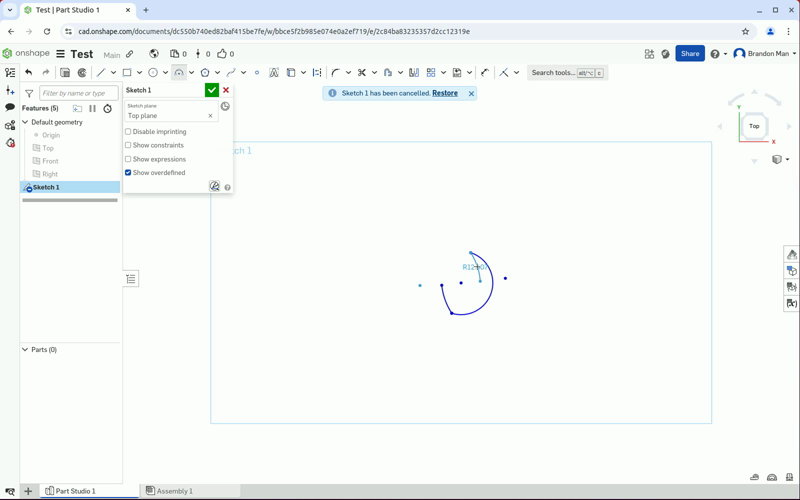
key_up(shift)
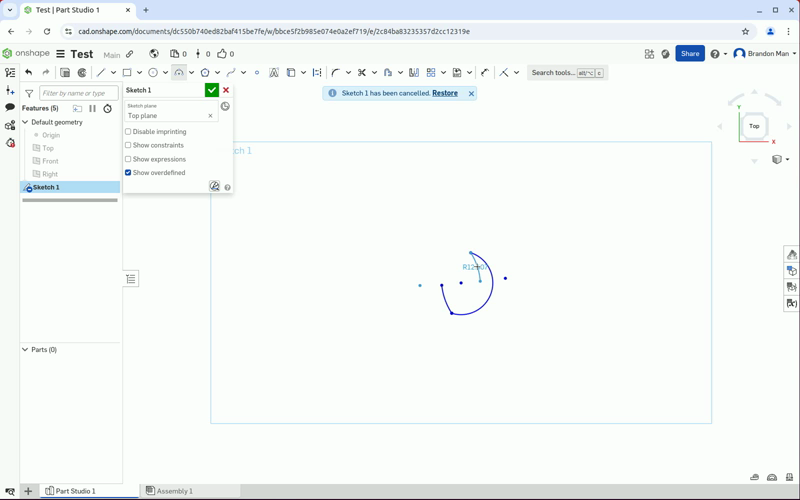
mouse_move(480, 281)
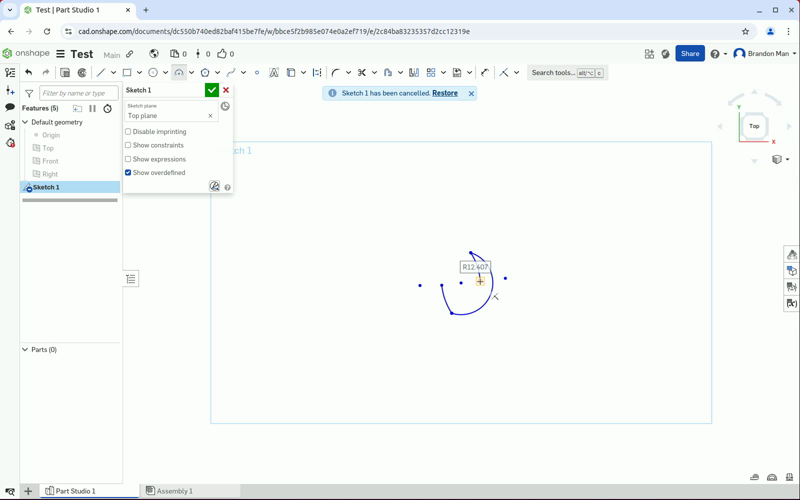
click(480, 281)
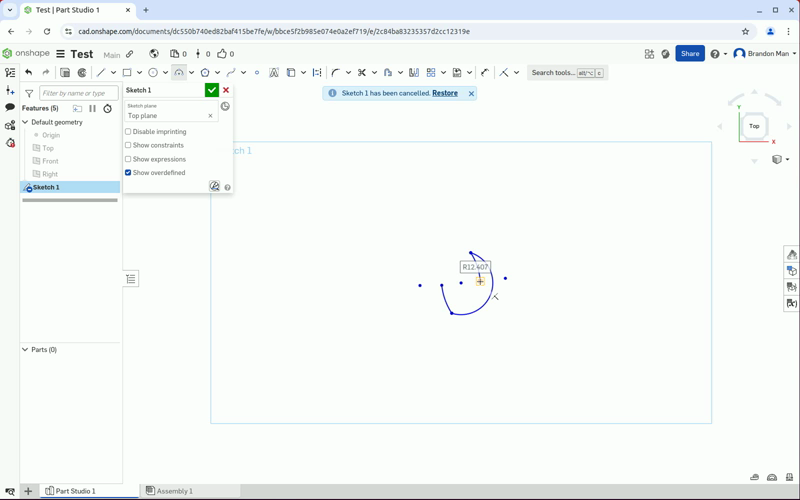
mouse_move(441, 285)
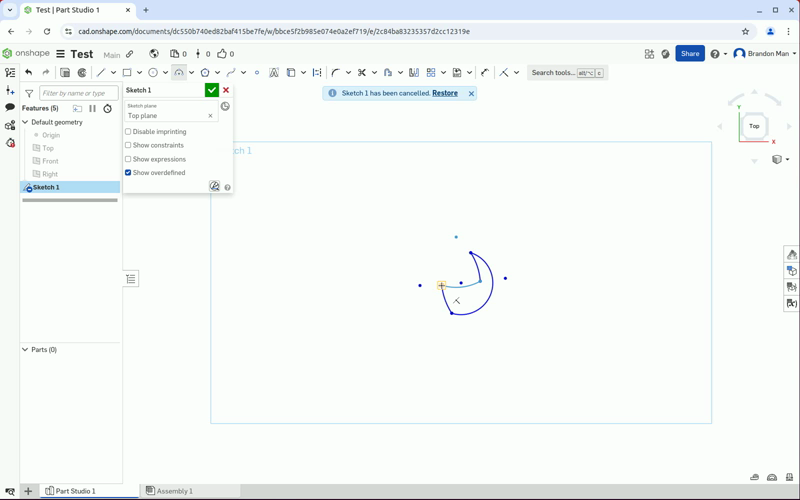
click(441, 285)
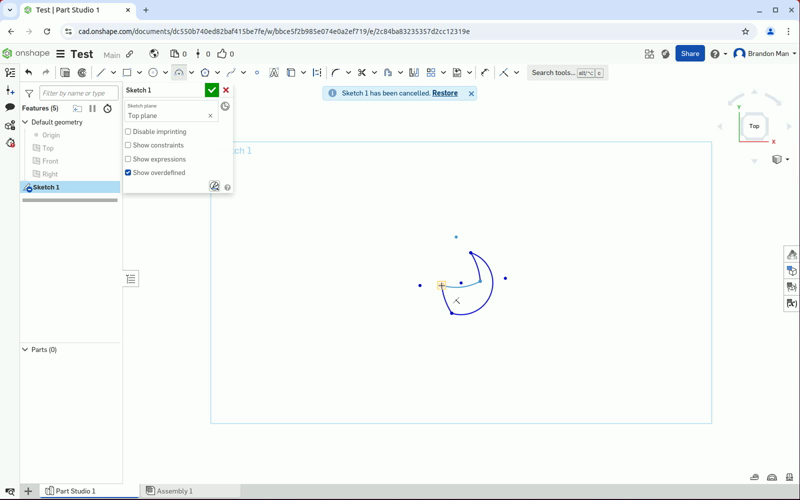
key_down(shift)
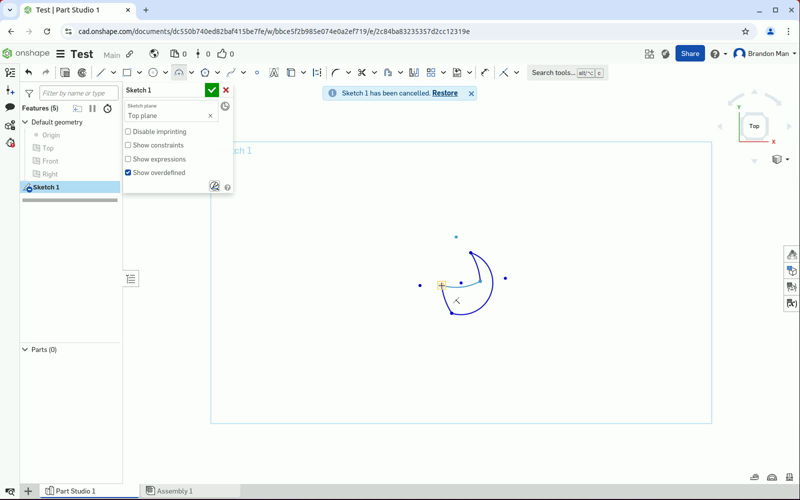
mouse_move(463, 302)
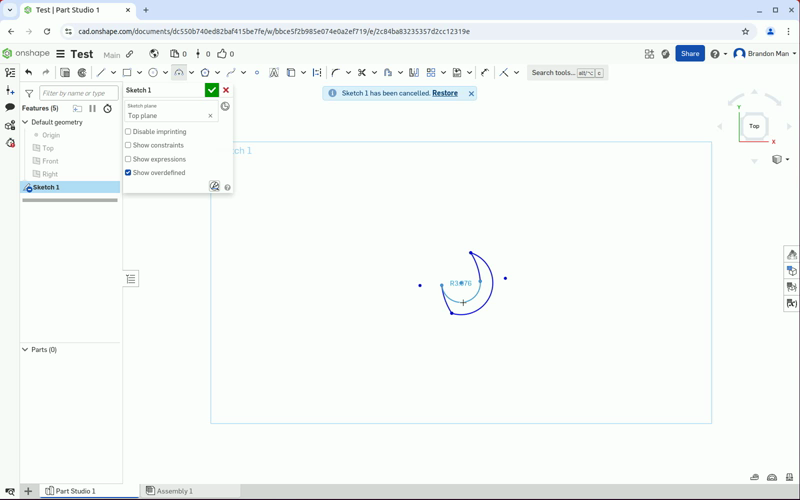
click(463, 302)
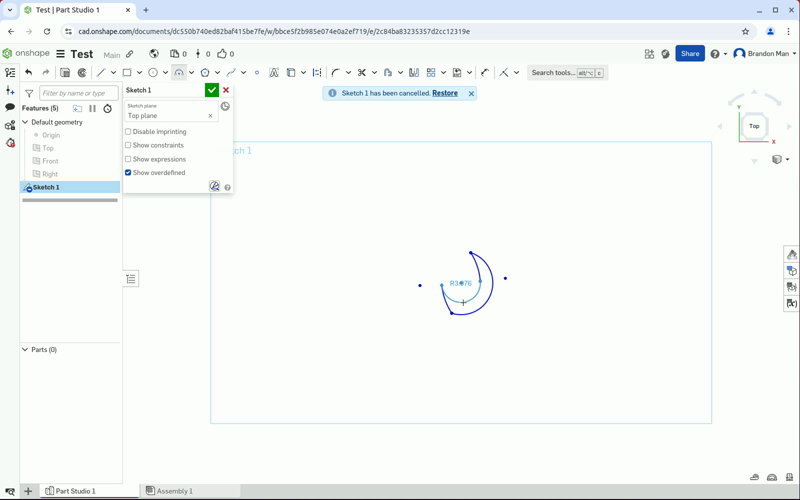
key_up(shift)
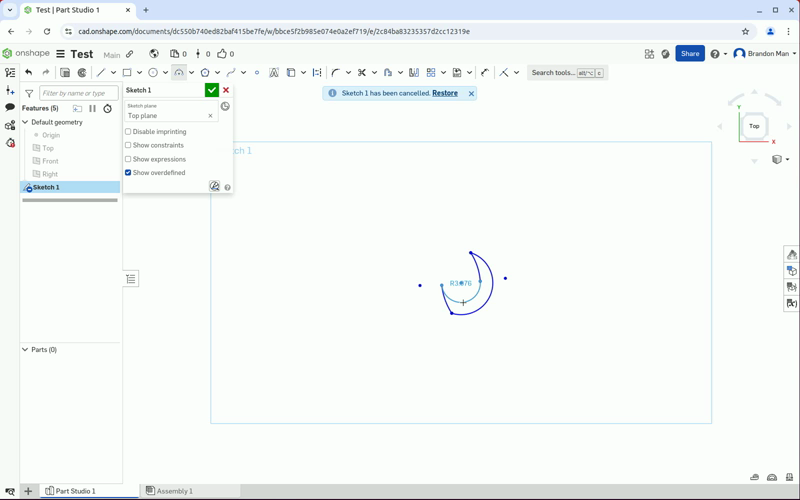
key(esc)
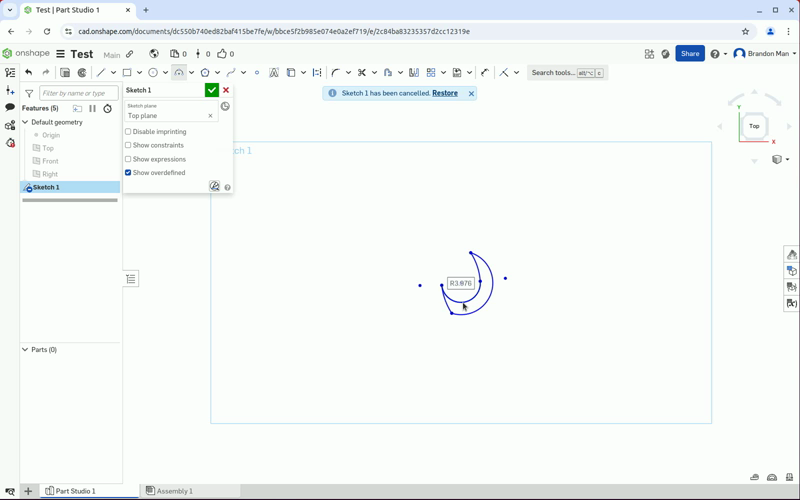
mouse_move(467, 265)
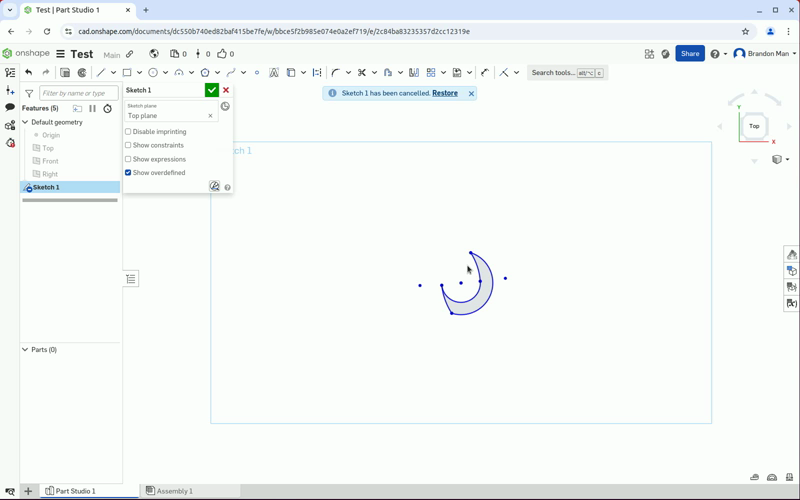
scroll(6)
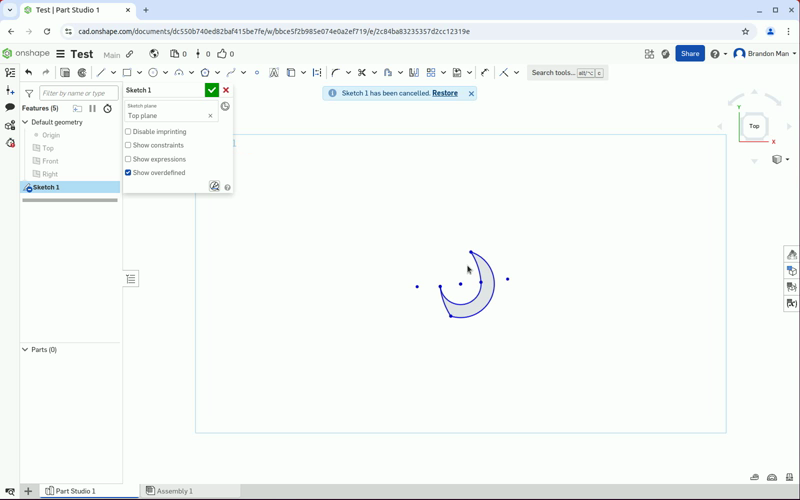
scroll(6)
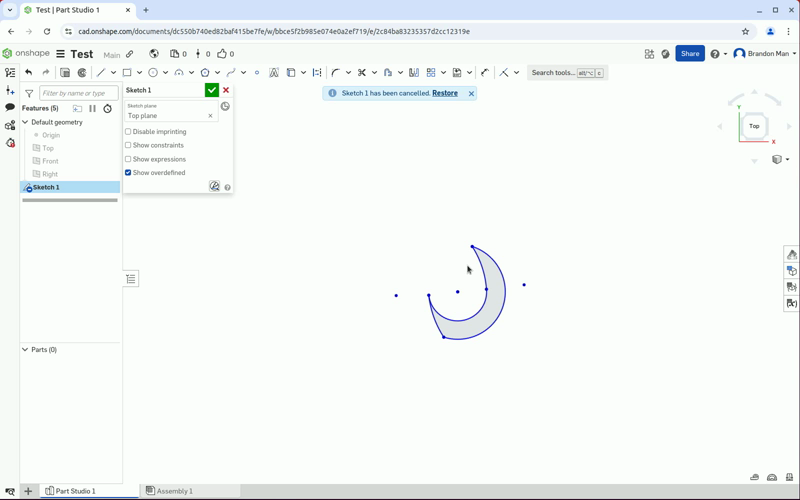
scroll(6)
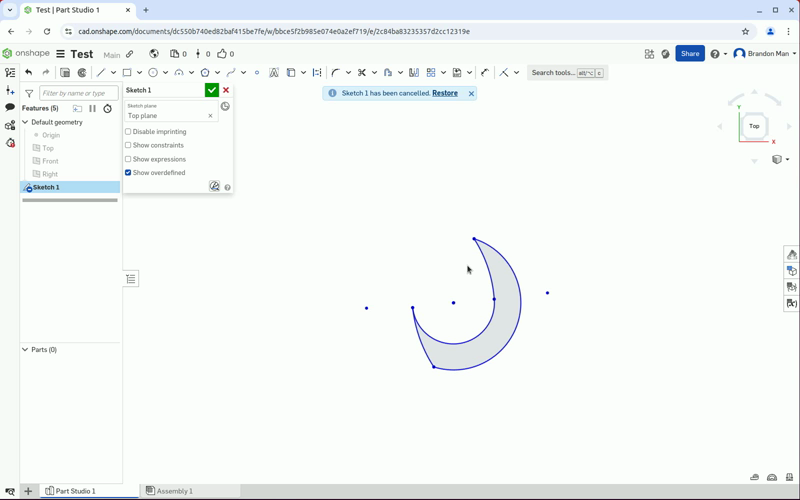
scroll(6)
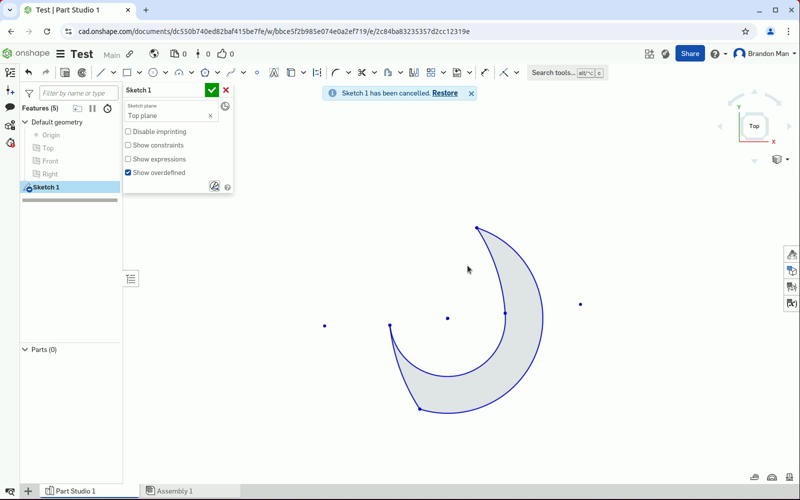
scroll(6)
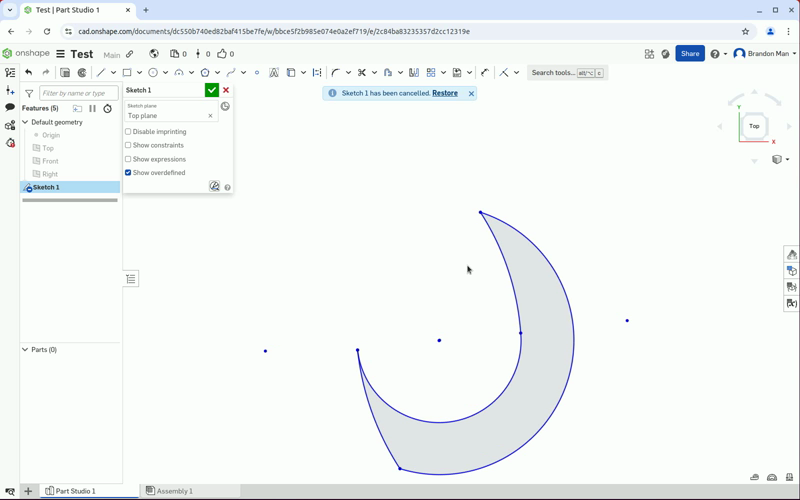
scroll(6)
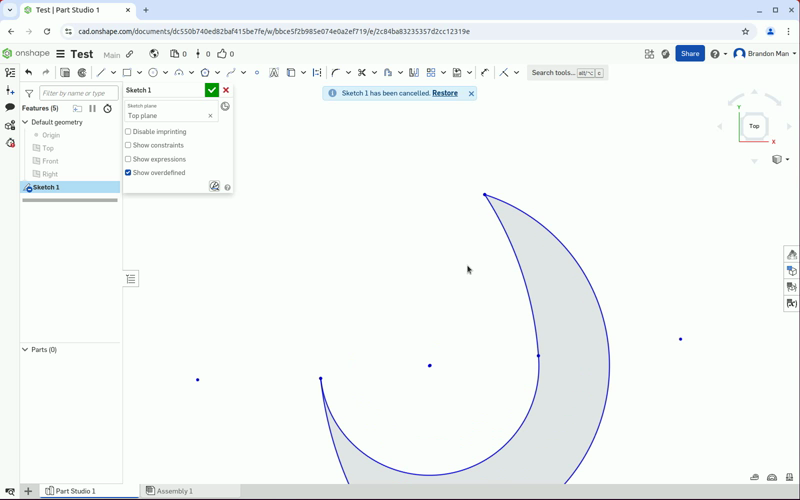
scroll(6)
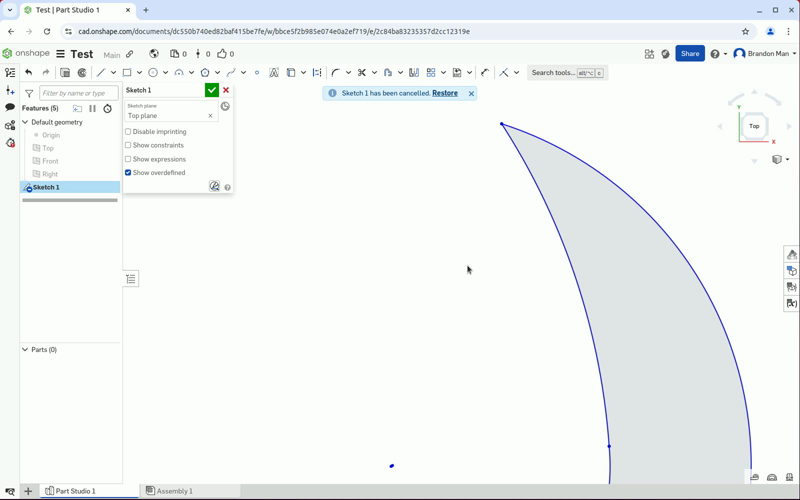
click(467, 265)
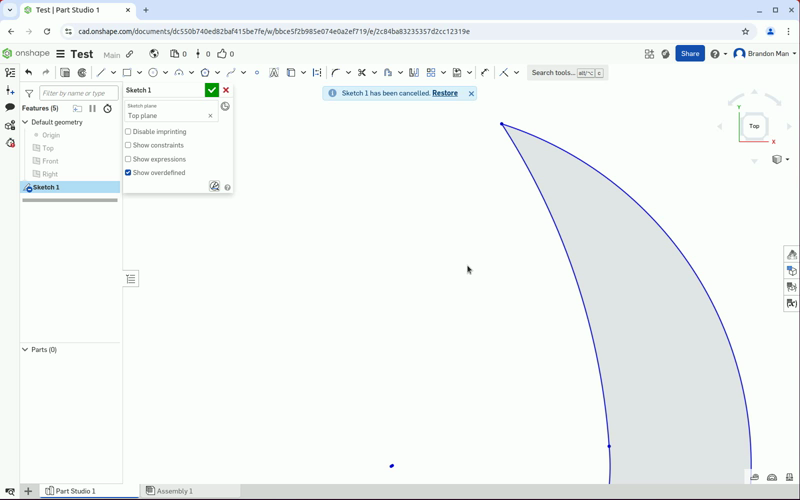
scroll(-6)
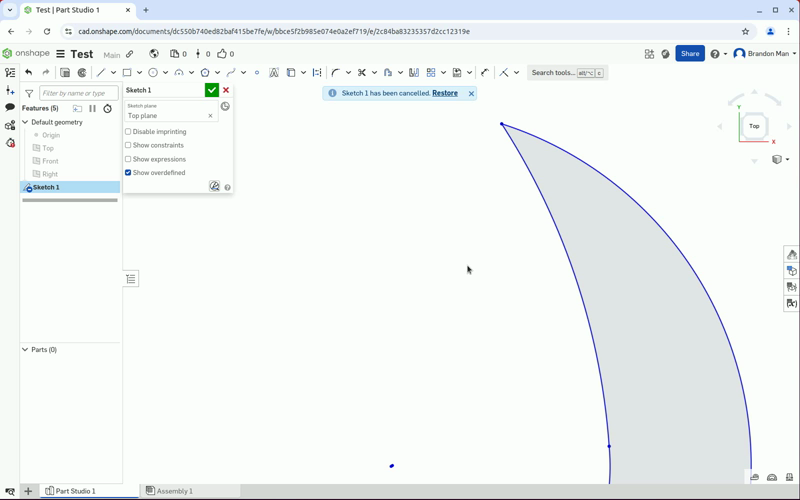
scroll(-6)
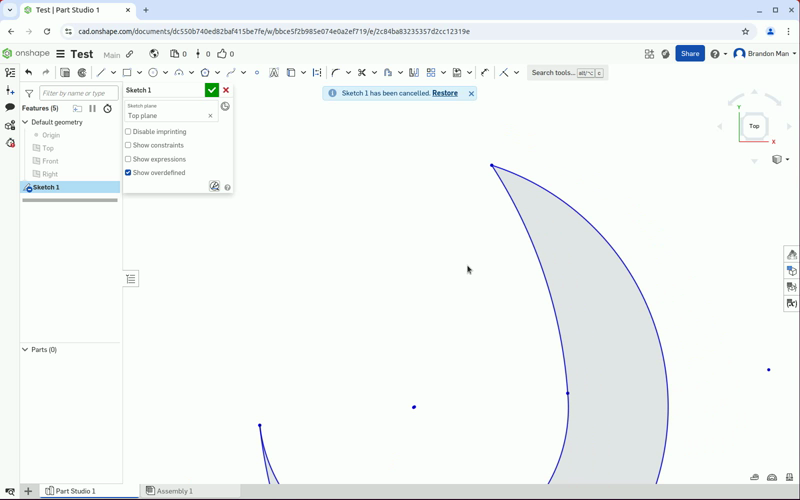
scroll(-6)
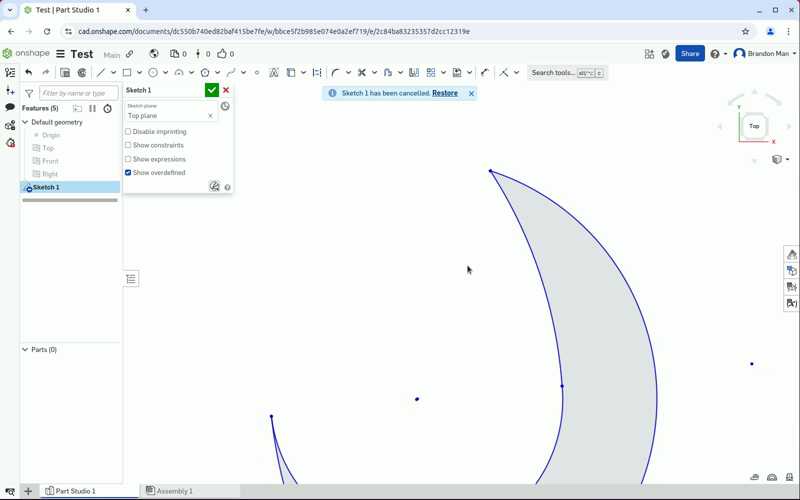
scroll(-6)
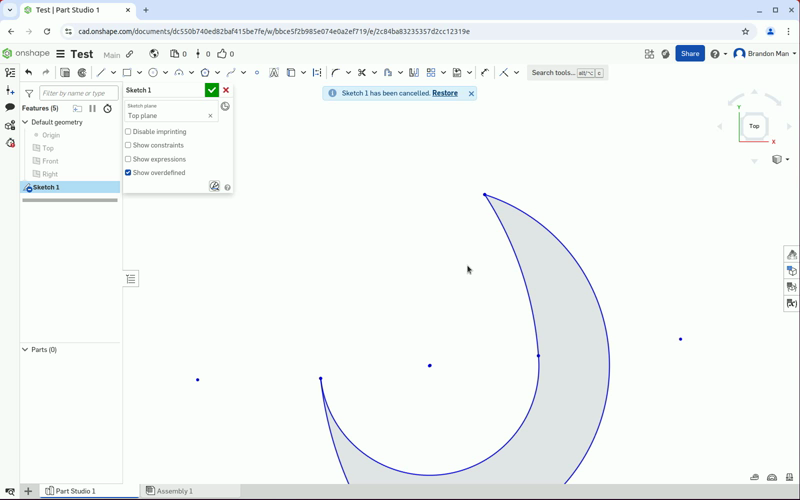
scroll(-6)
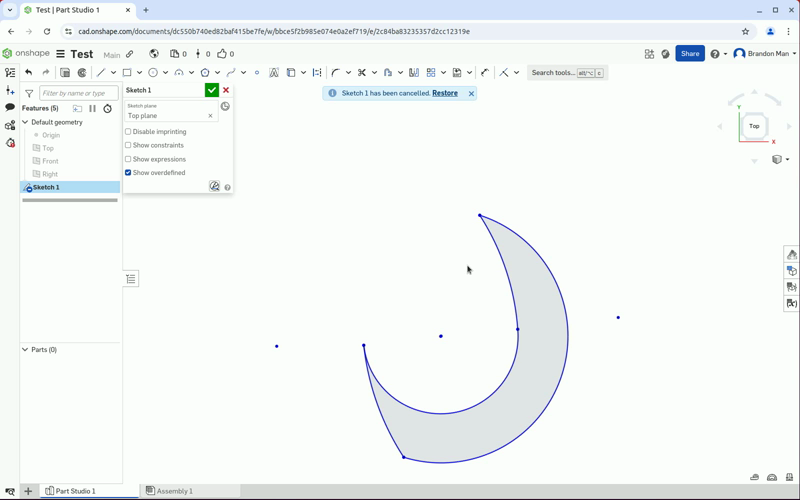
scroll(-6)
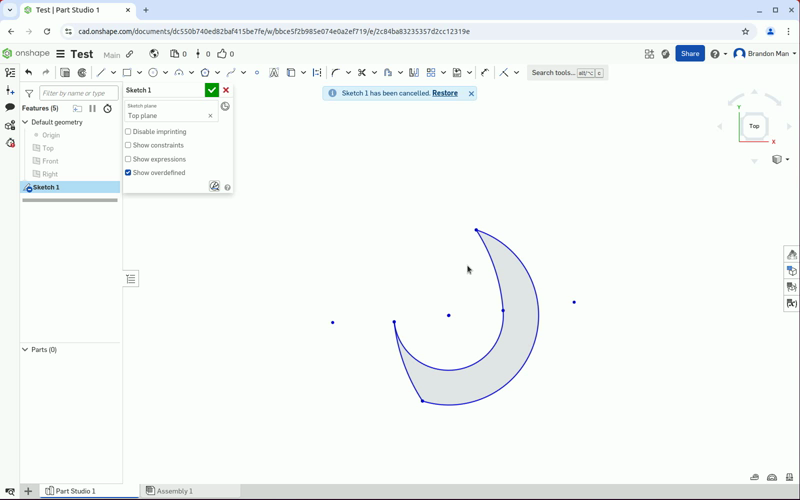
scroll(-6)
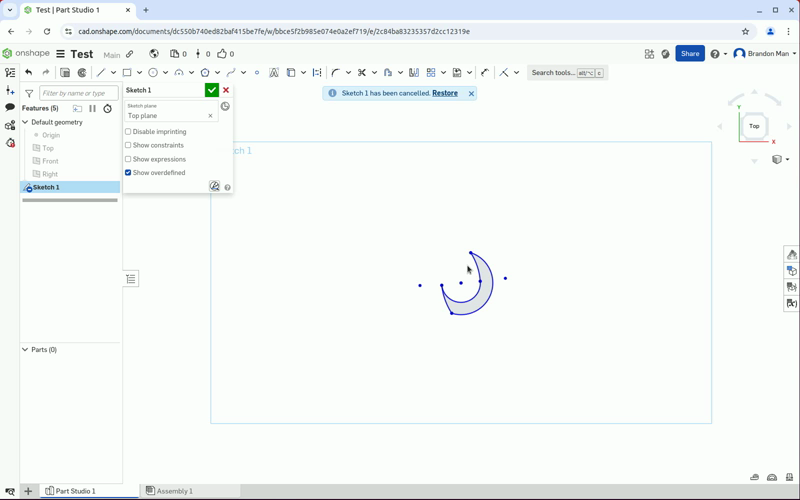
mouse_move(73, 352)
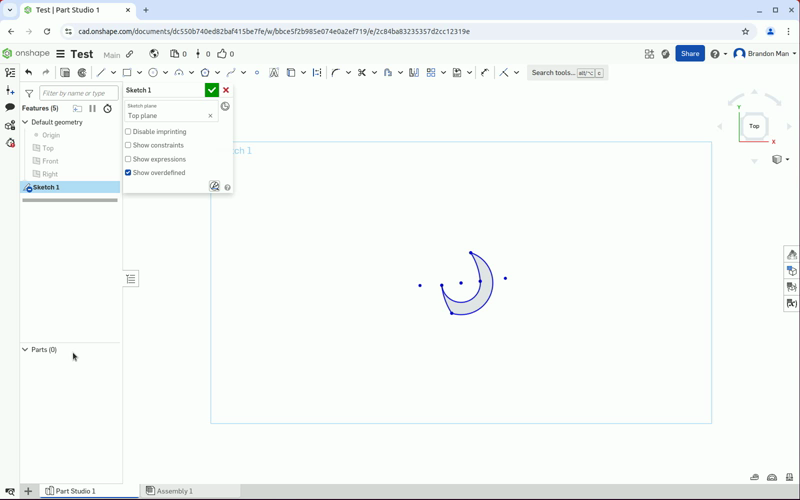
key(shift+y)
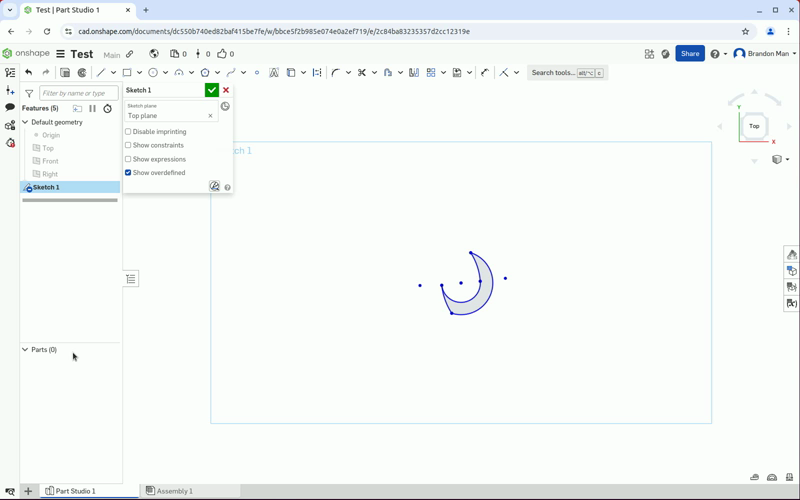
key(shift+e)
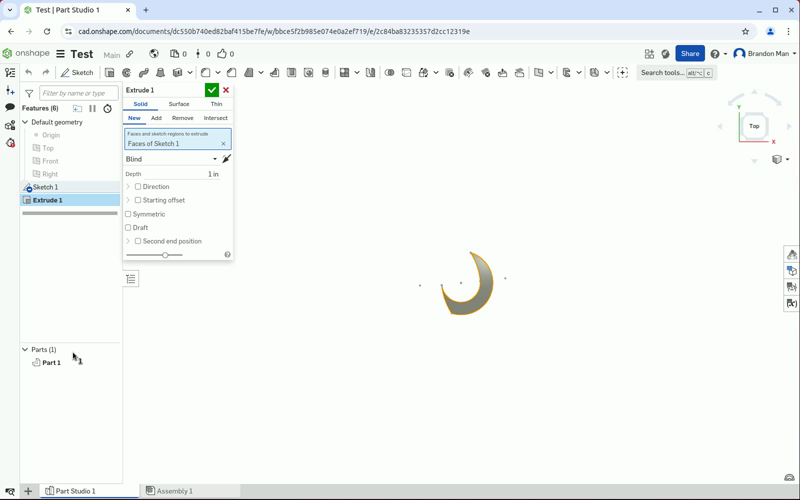
mouse_move(143, 106)
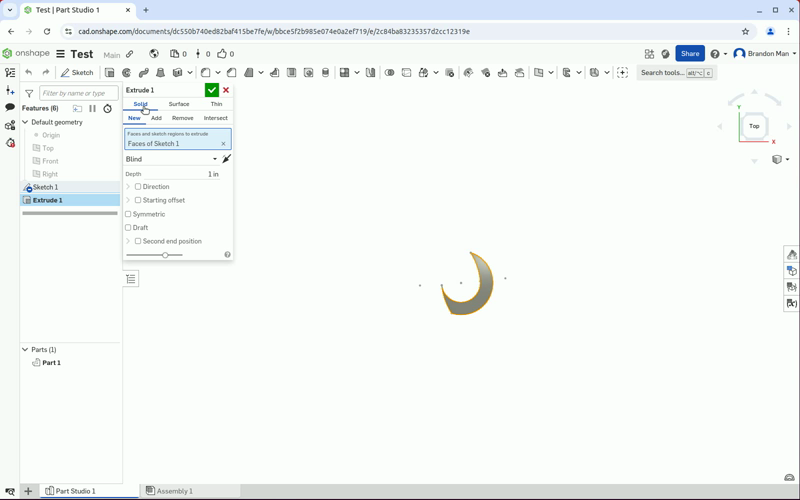
click(143, 106)
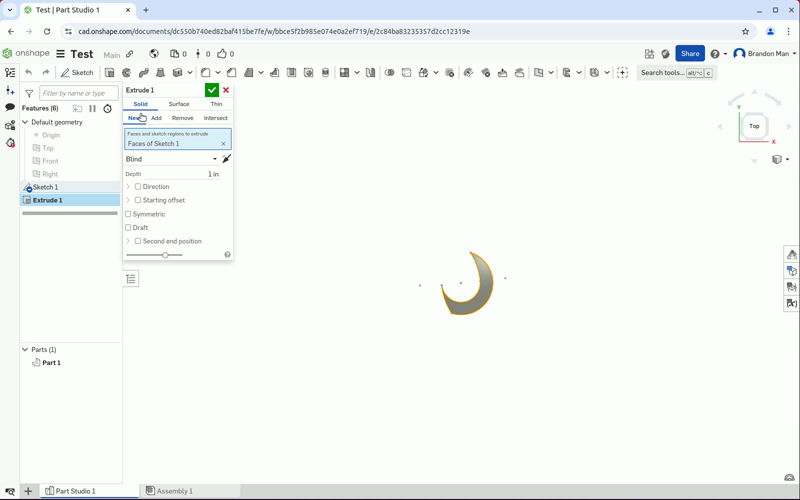
mouse_move(137, 120)
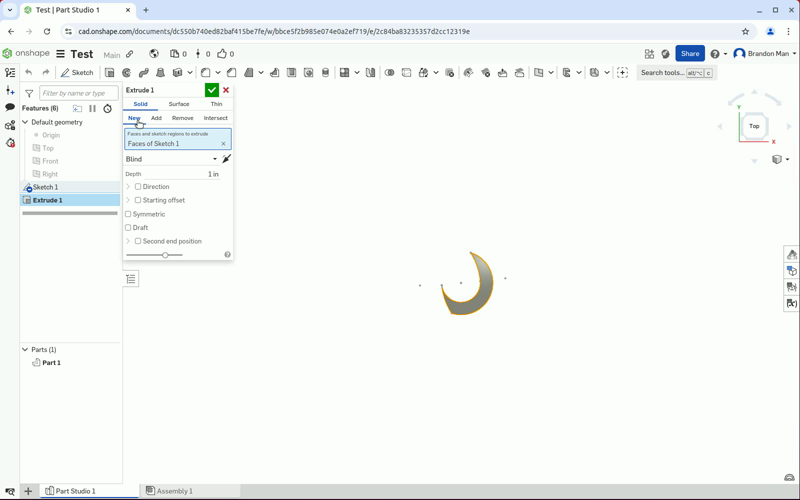
click(137, 120)
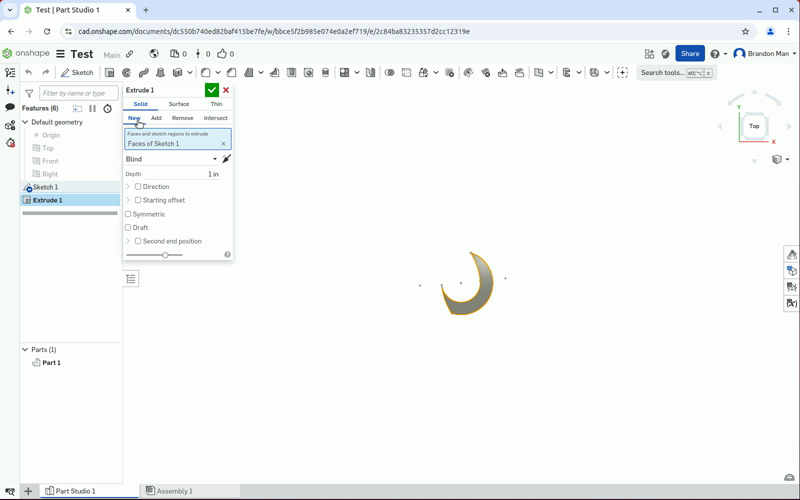
key(tab, 4)
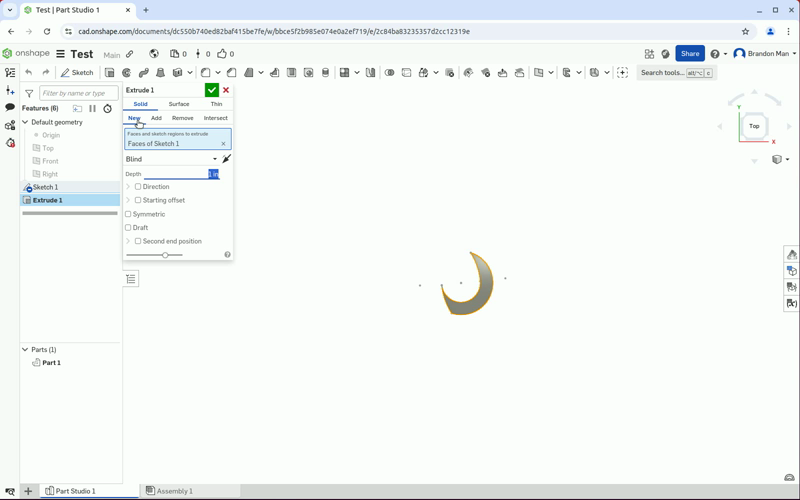
text(2.648)
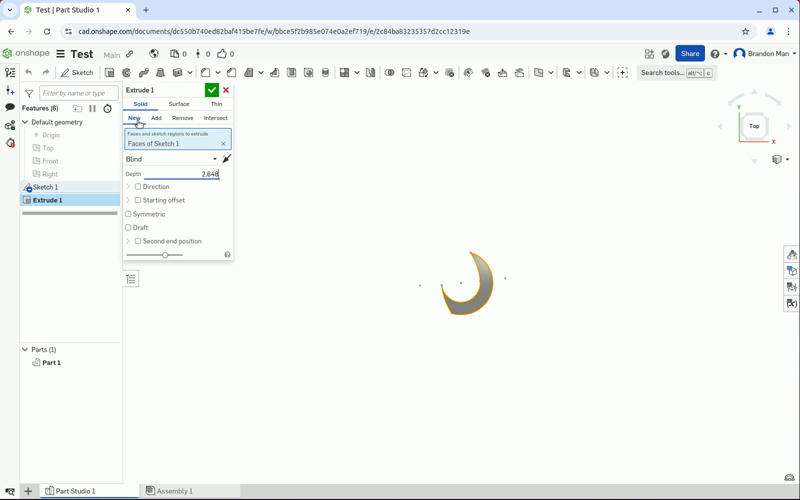
key(enter)
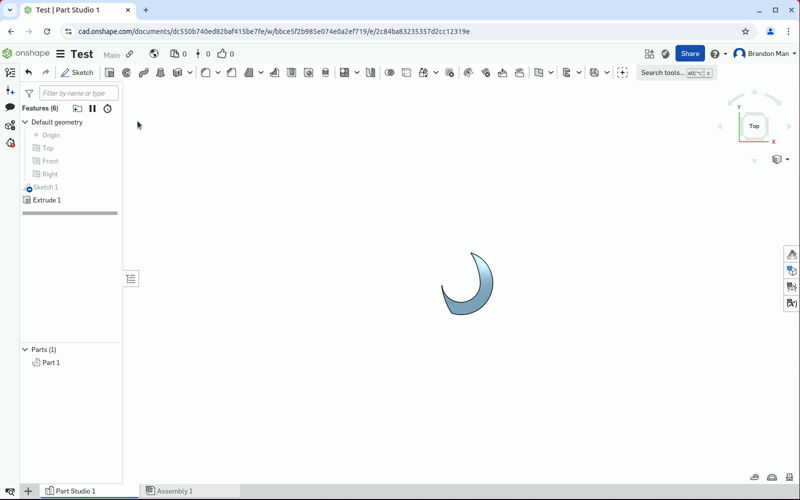
key(shift+h)
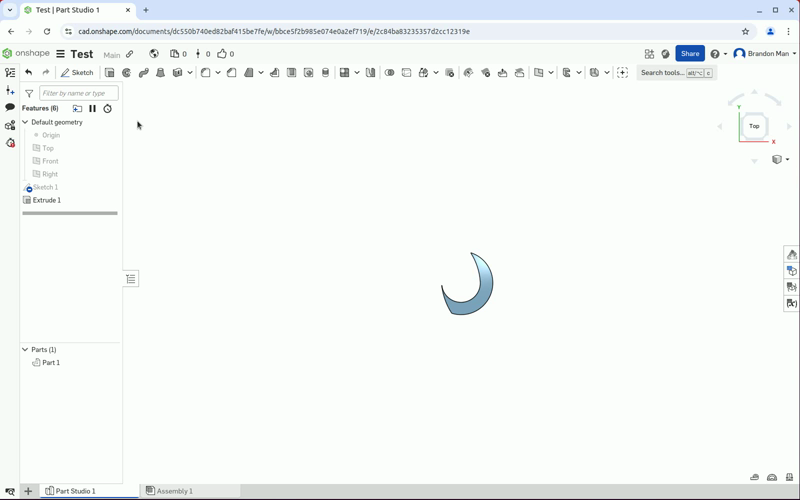
key(shift+h)
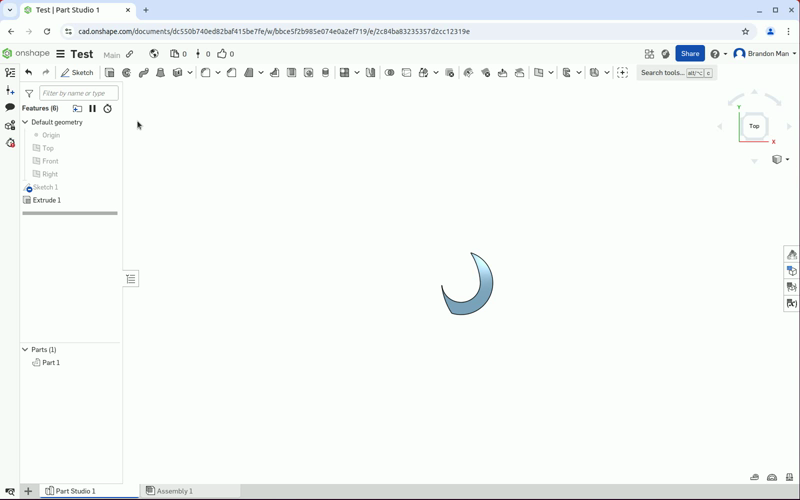
mouse_move(73, 189)
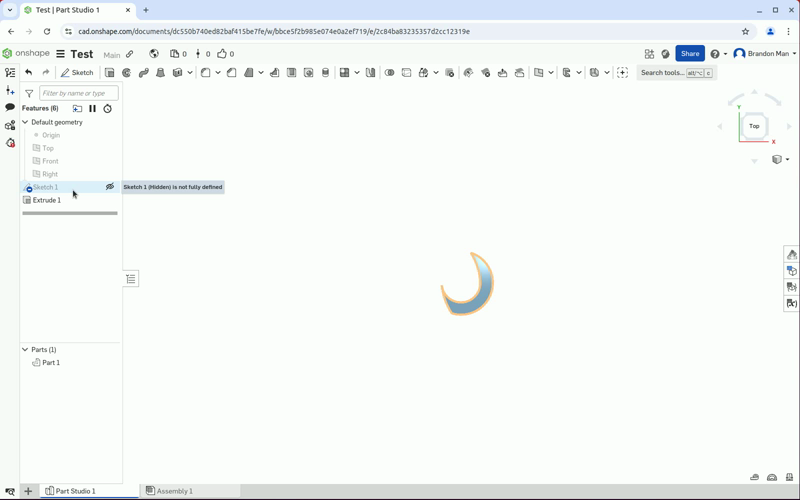
click(73, 189)
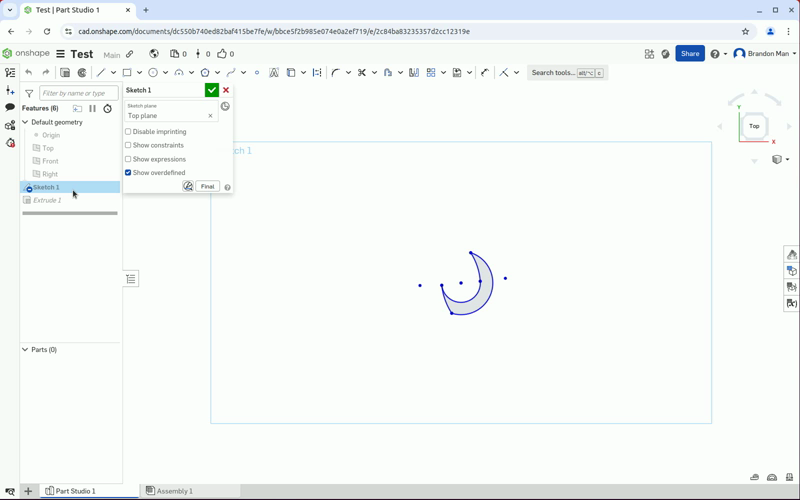
mouse_move(229, 92)
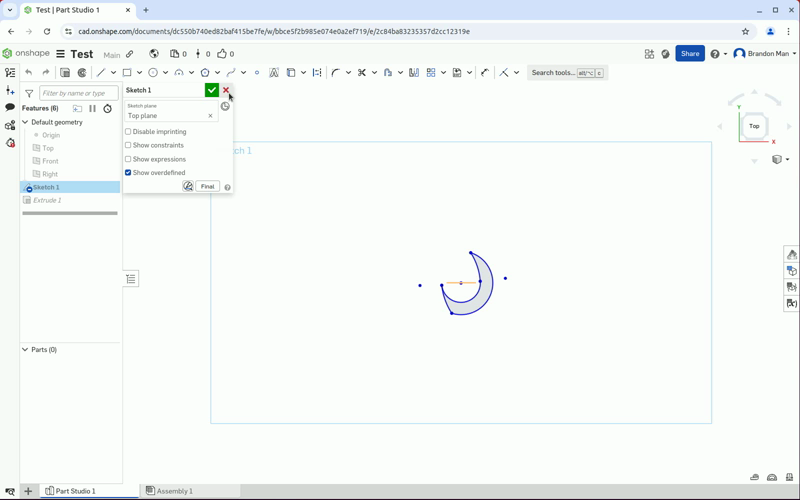
click(229, 92)
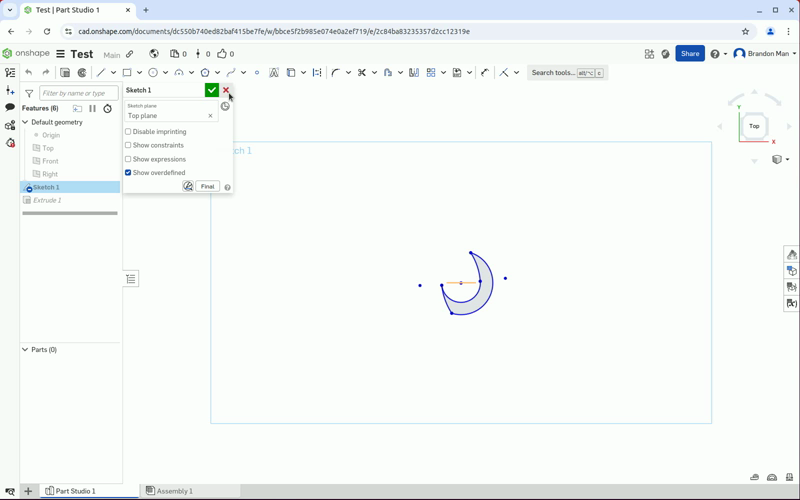
key(shift+s)
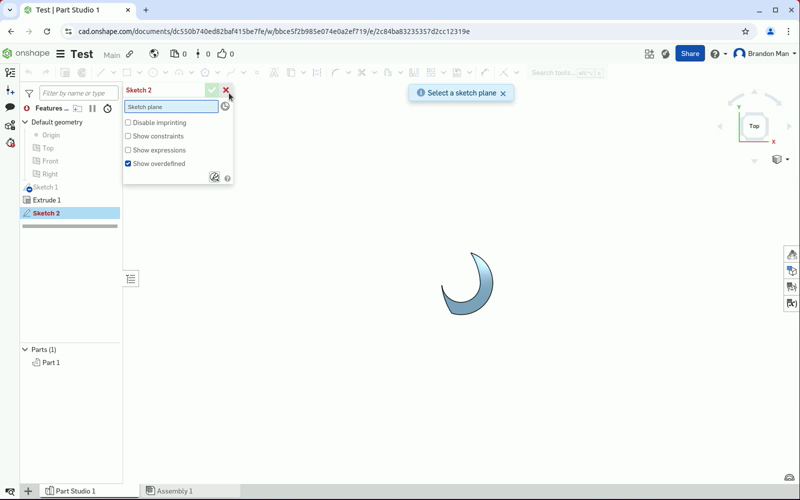
mouse_move(73, 150)
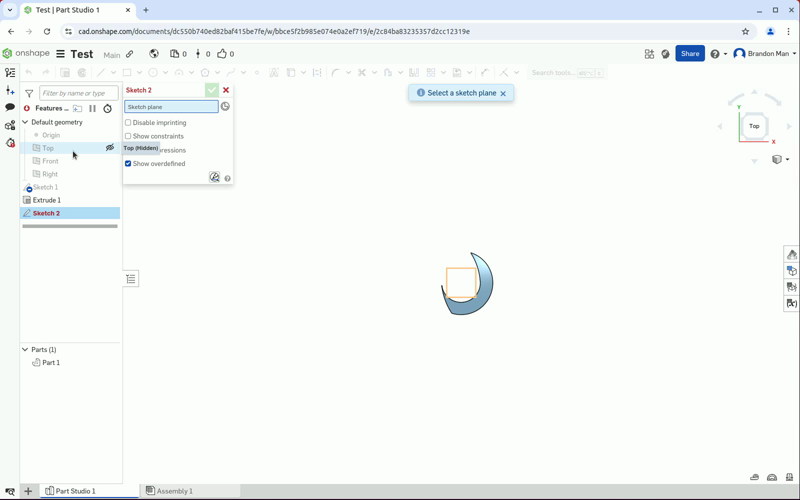
click(73, 150)
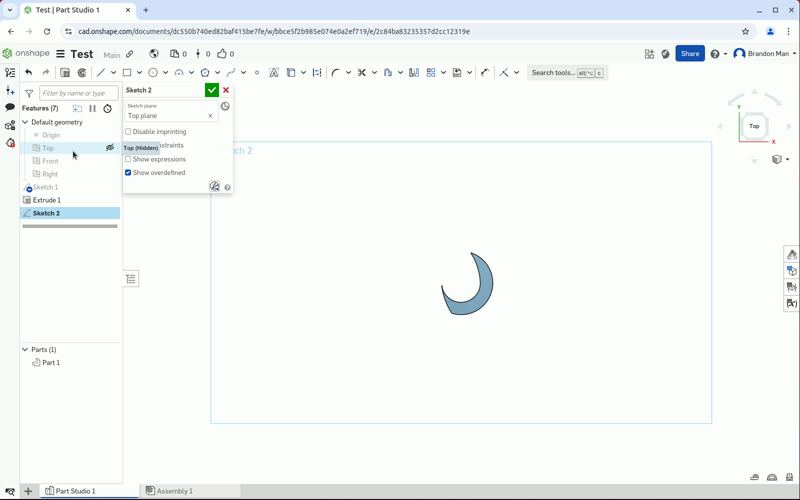
mouse_move(73, 352)
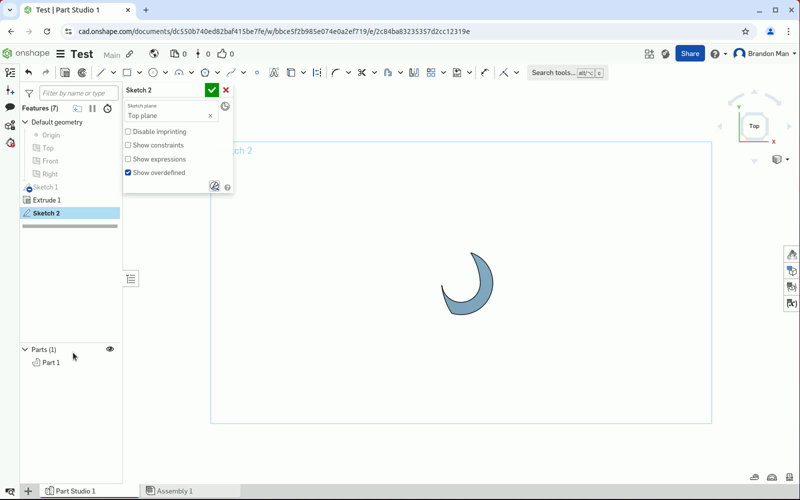
key(y)
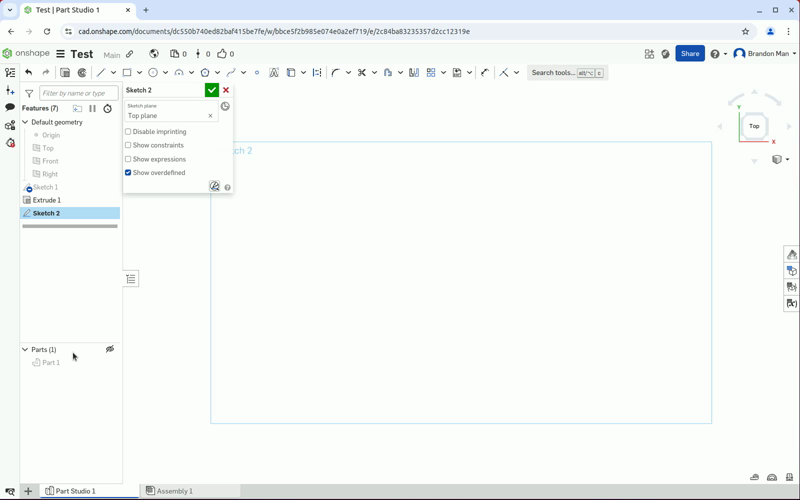
key(a)
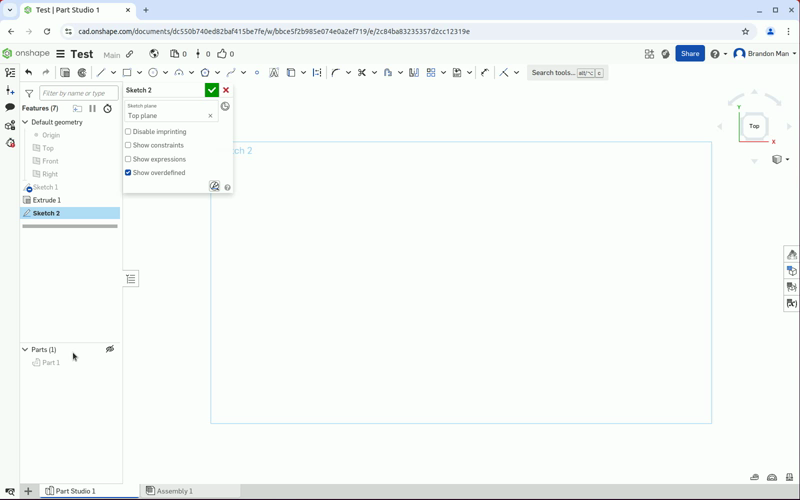
key_down(shift)
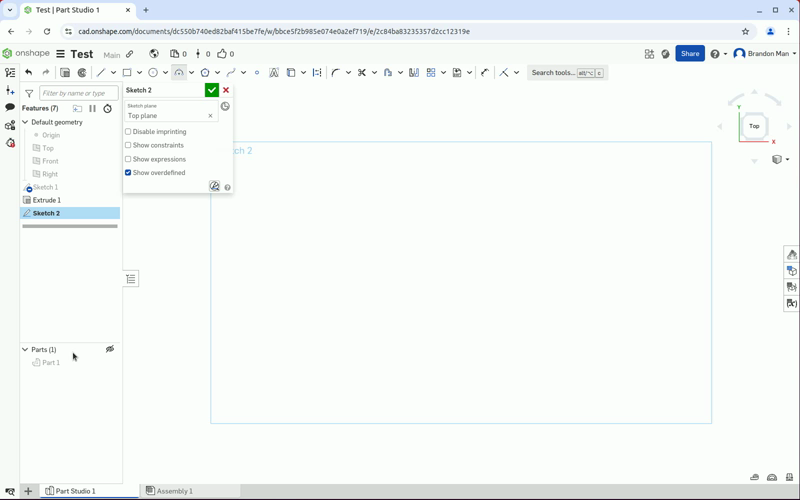
mouse_move(348, 282)
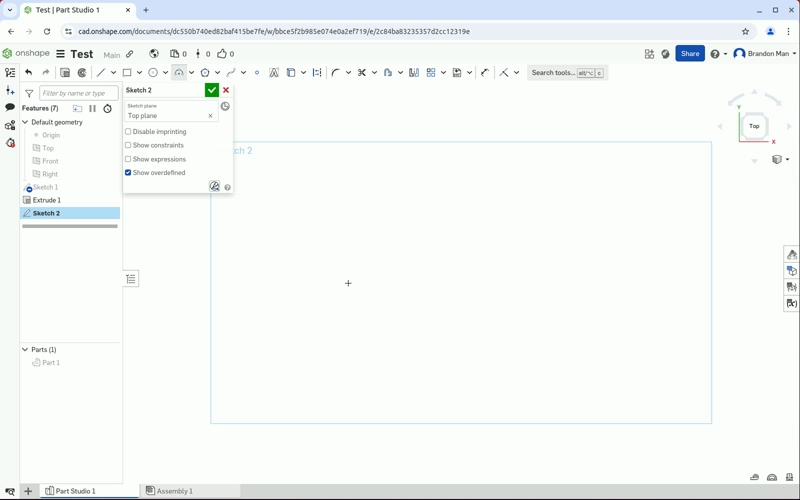
click(348, 282)
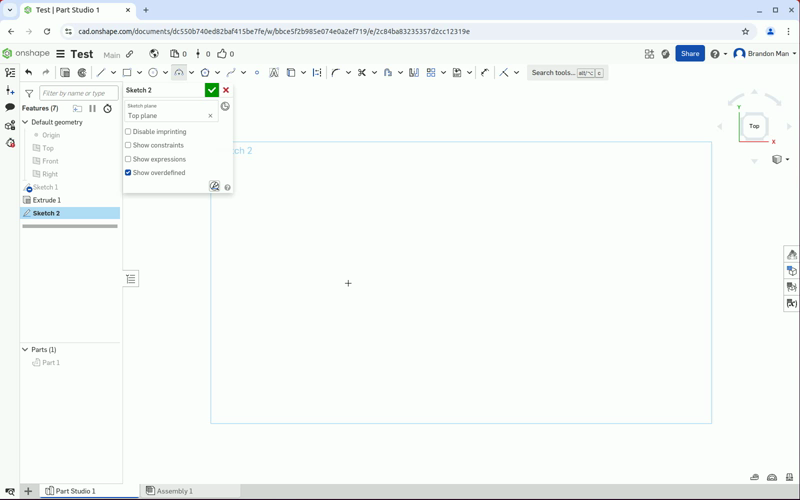
key_up(shift)
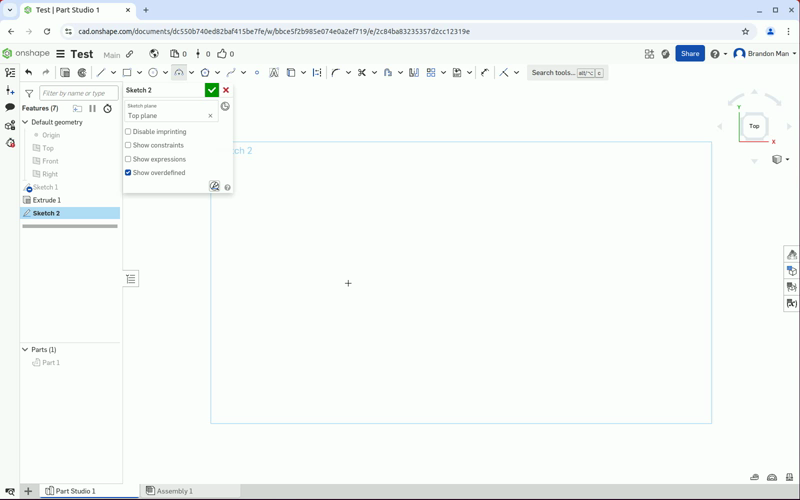
key_down(shift)
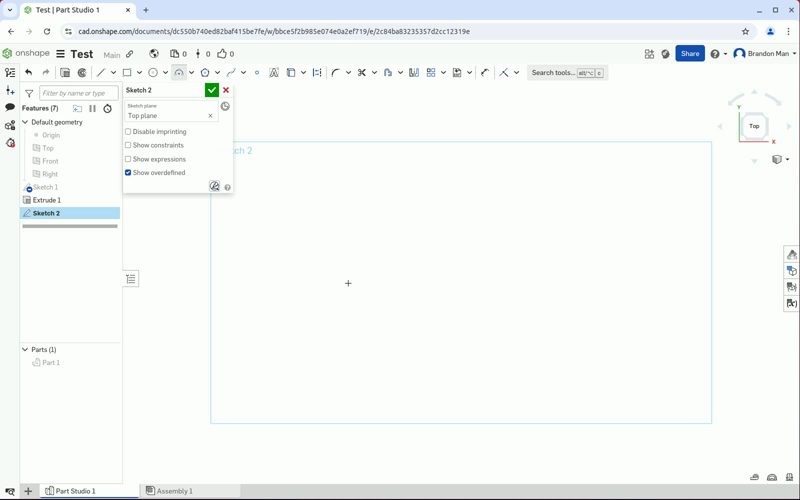
mouse_move(490, 275)
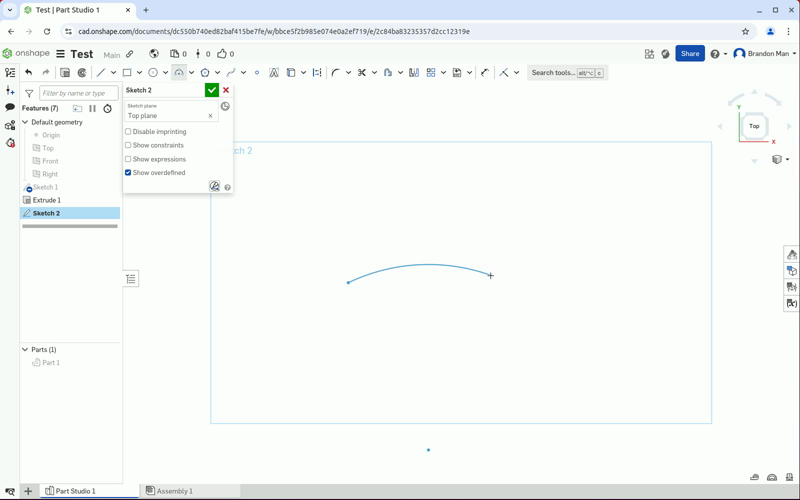
click(490, 275)
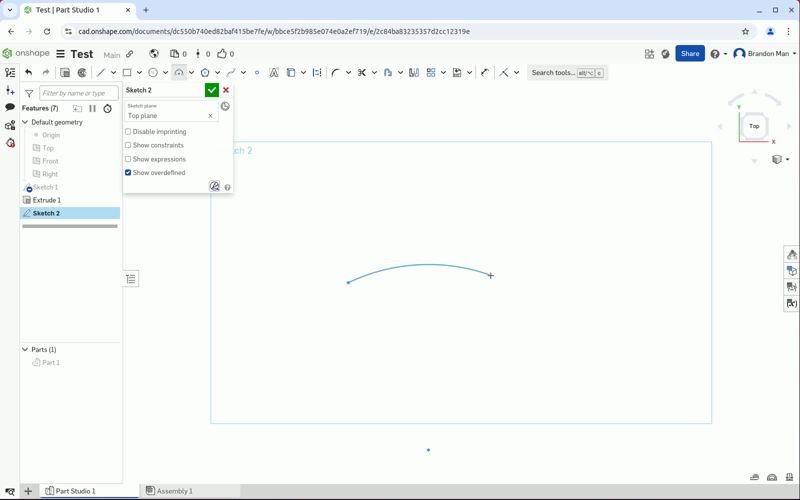
mouse_move(416, 212)
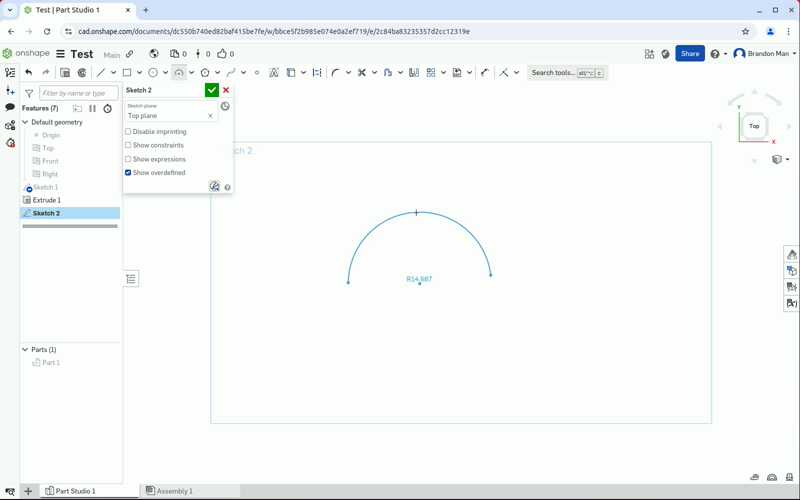
click(416, 212)
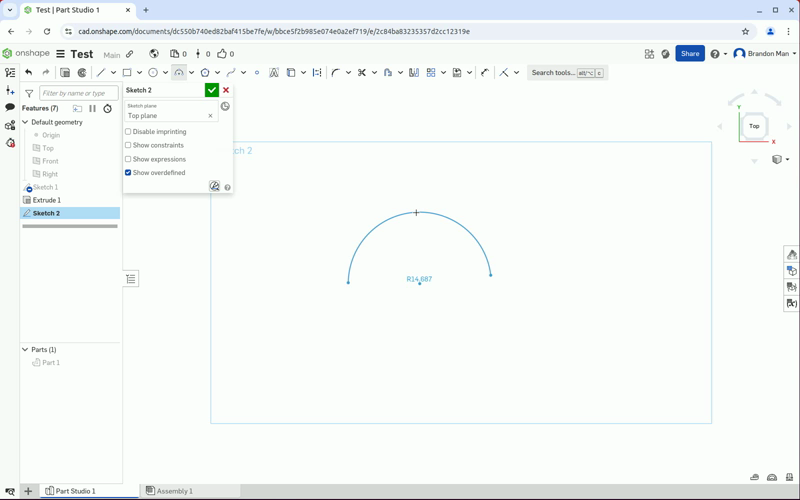
key_up(shift)
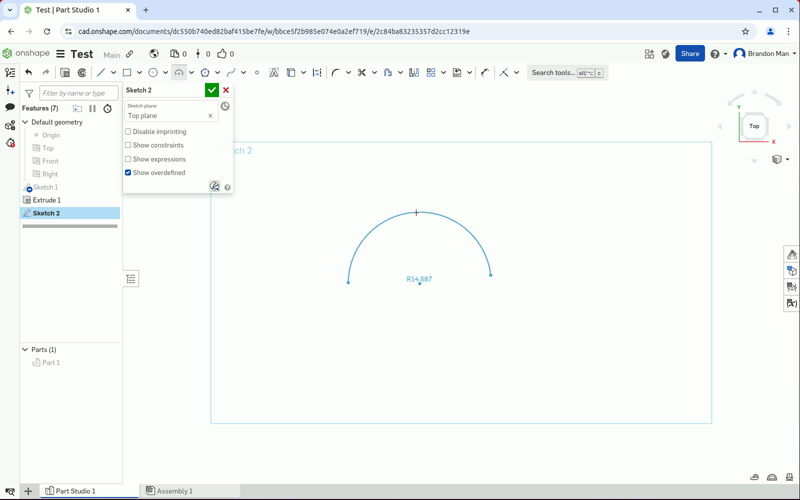
mouse_move(490, 275)
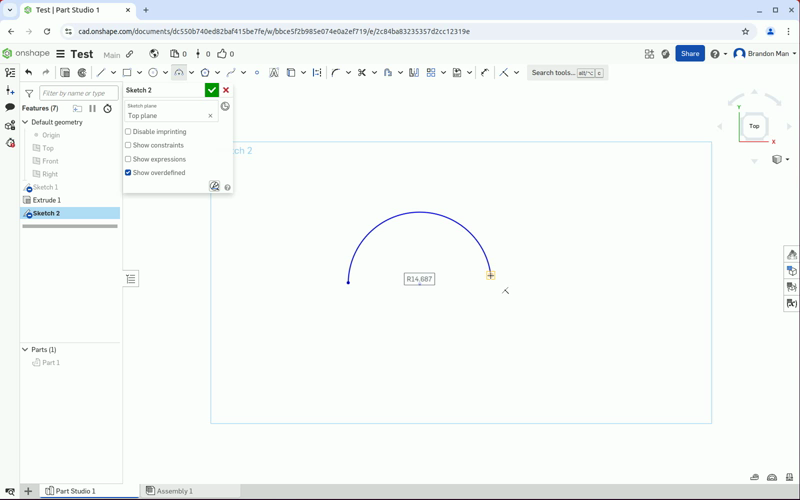
click(490, 275)
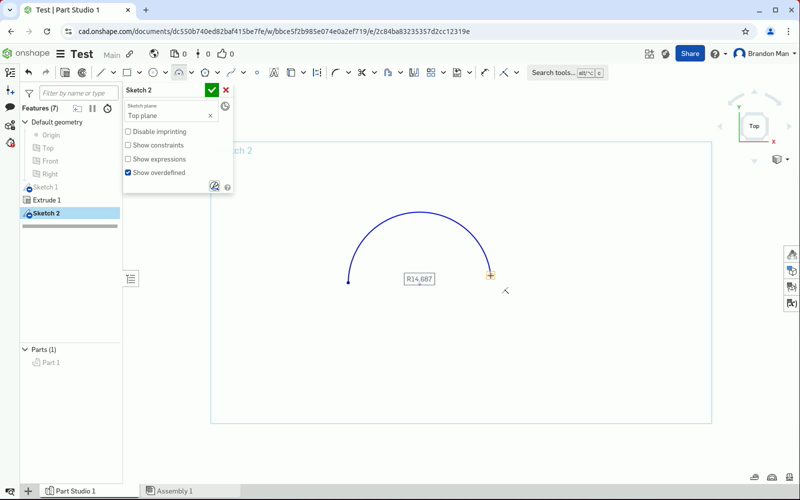
key_down(shift)
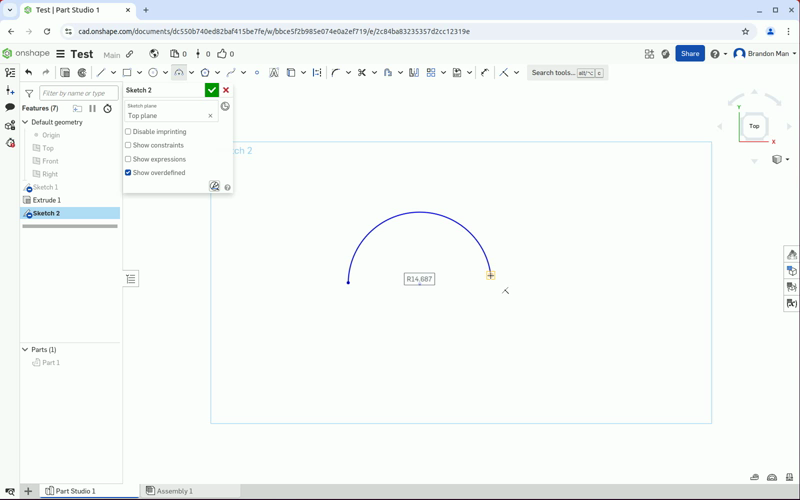
mouse_move(469, 252)
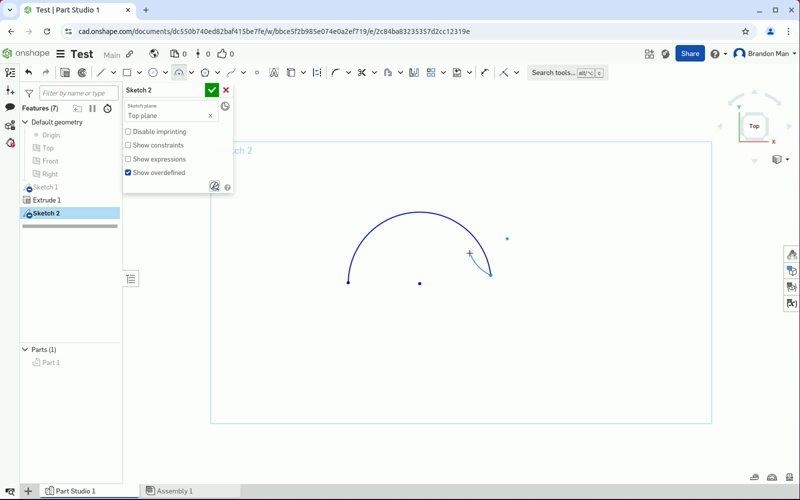
click(469, 252)
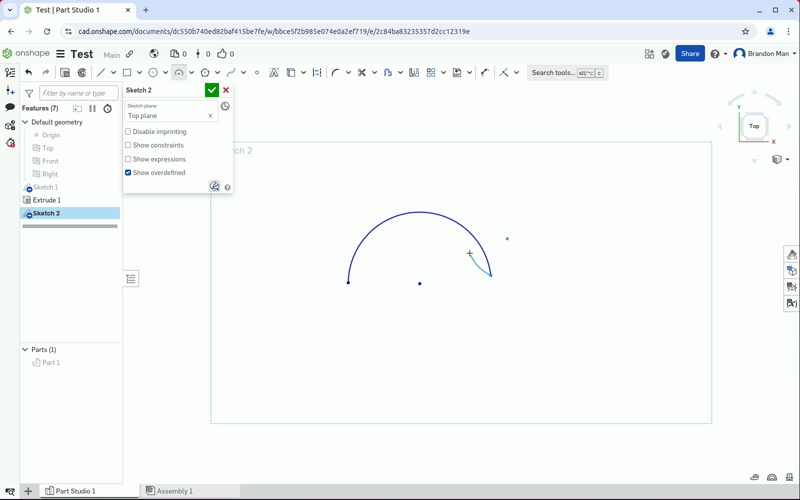
mouse_move(483, 261)
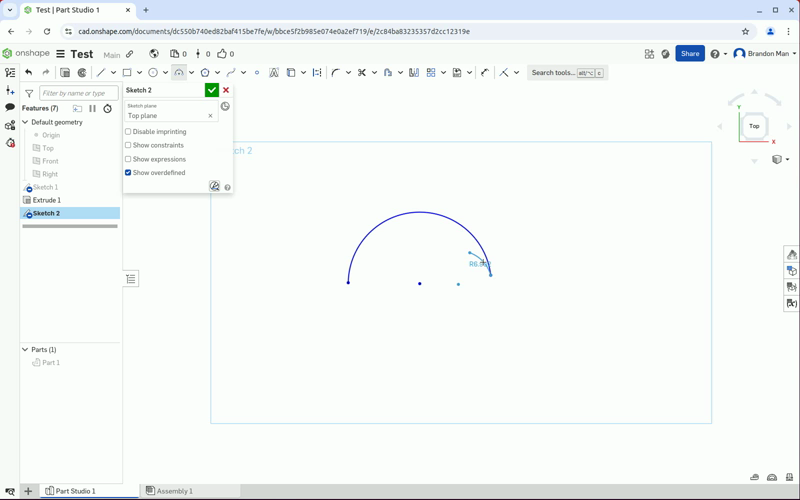
click(483, 261)
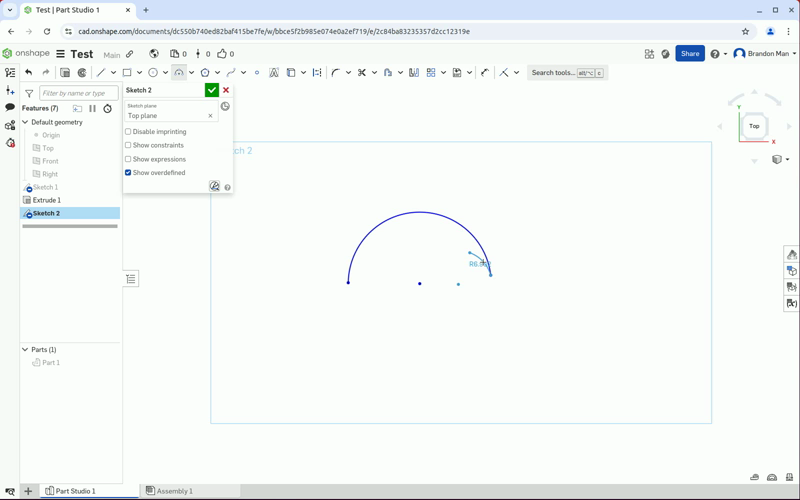
key_up(shift)
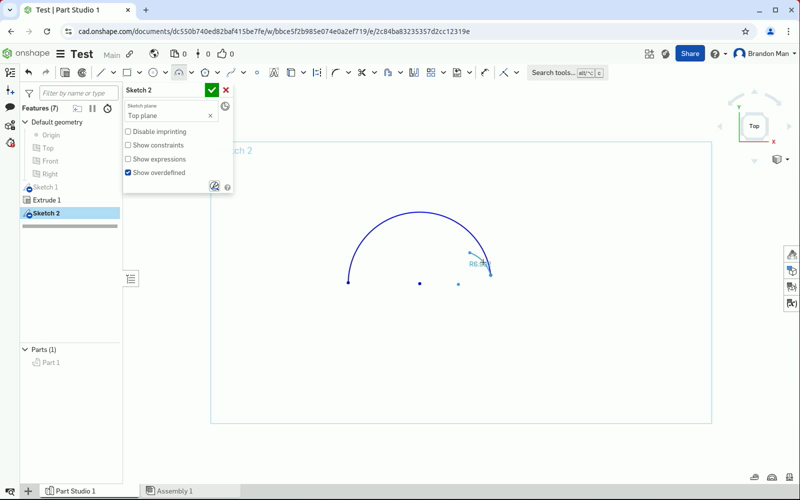
mouse_move(469, 252)
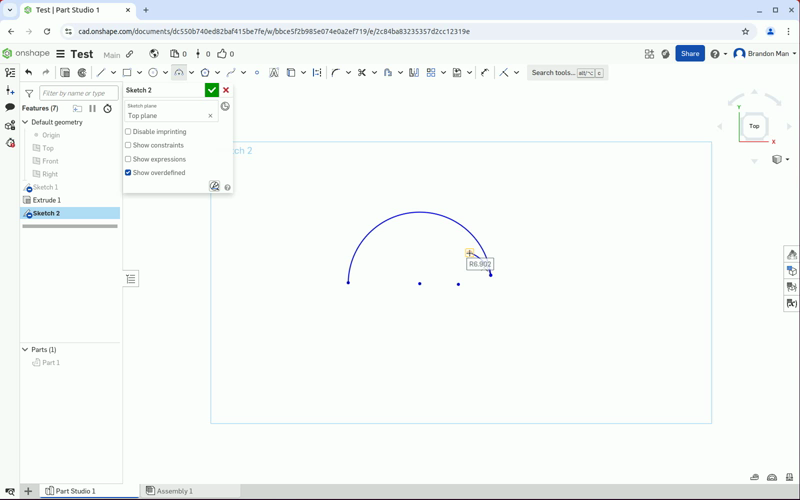
click(469, 252)
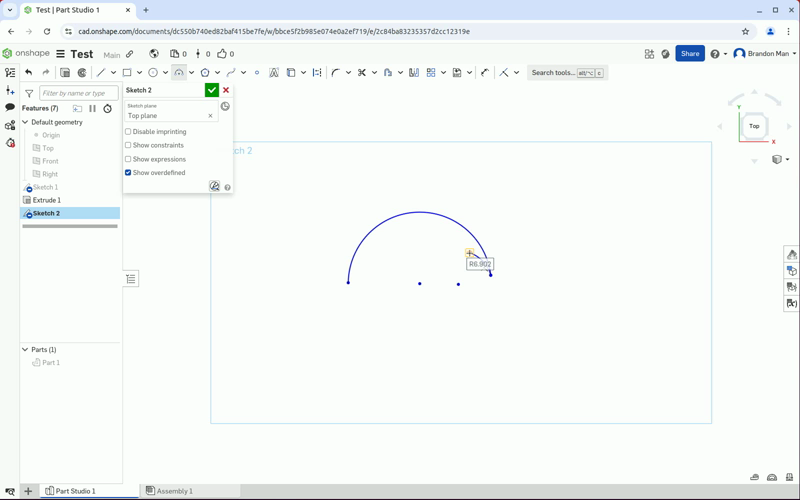
key_down(shift)
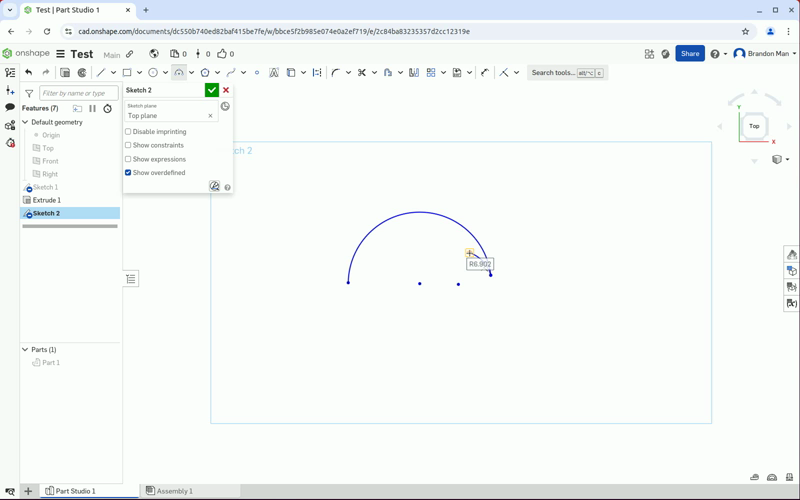
mouse_move(369, 252)
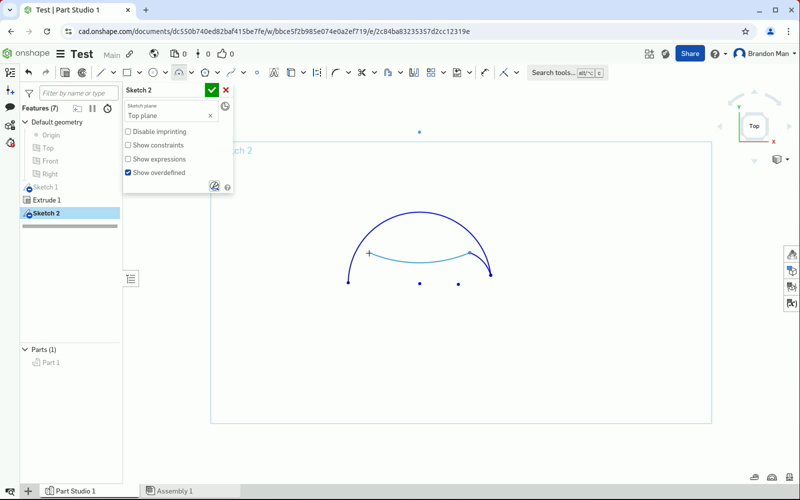
click(369, 252)
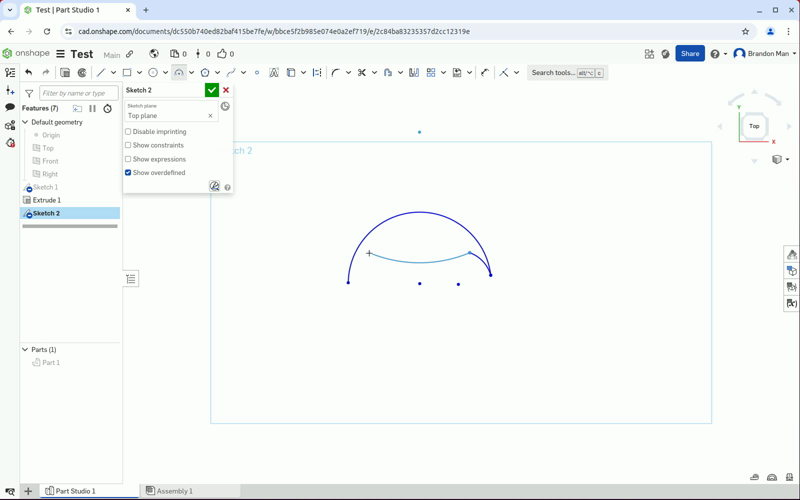
mouse_move(419, 225)
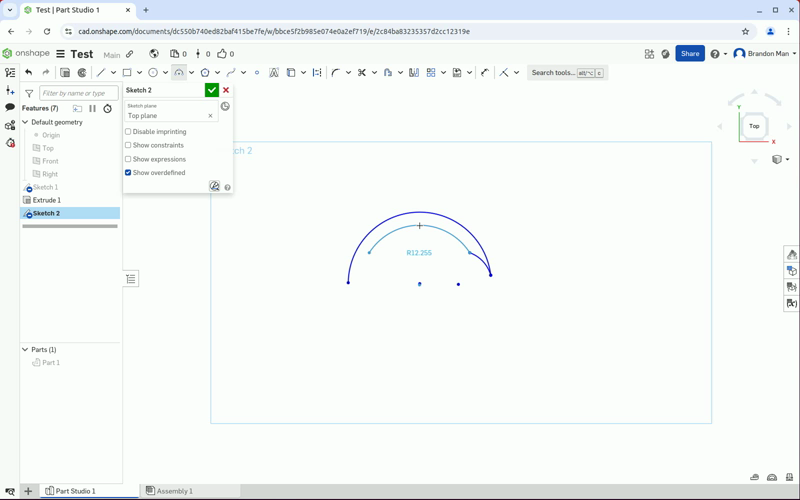
click(419, 225)
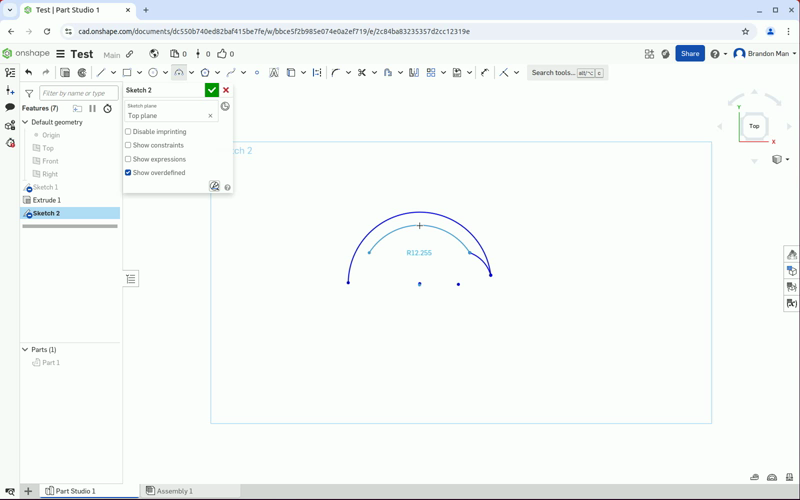
key_up(shift)
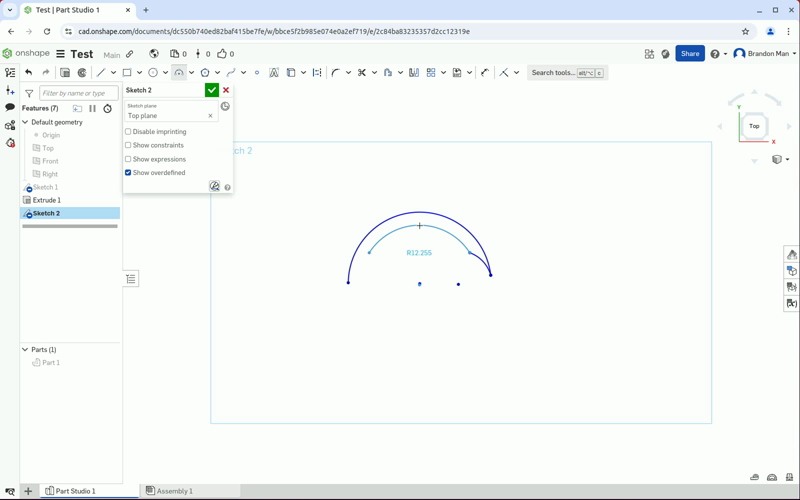
mouse_move(369, 252)
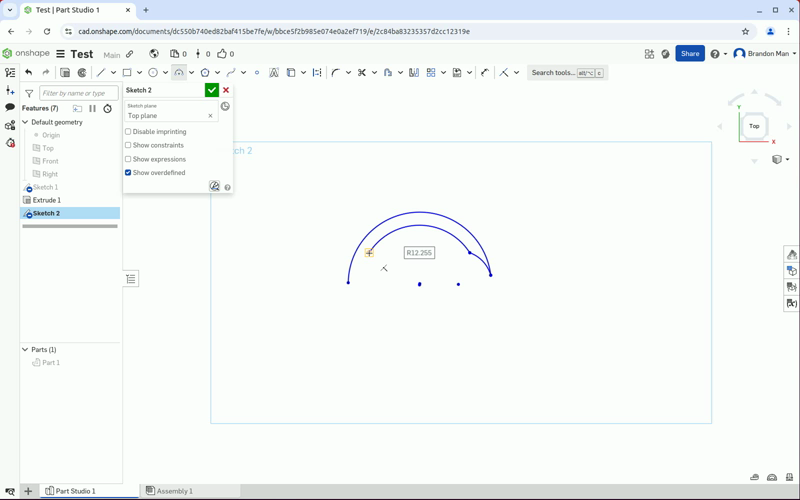
click(369, 252)
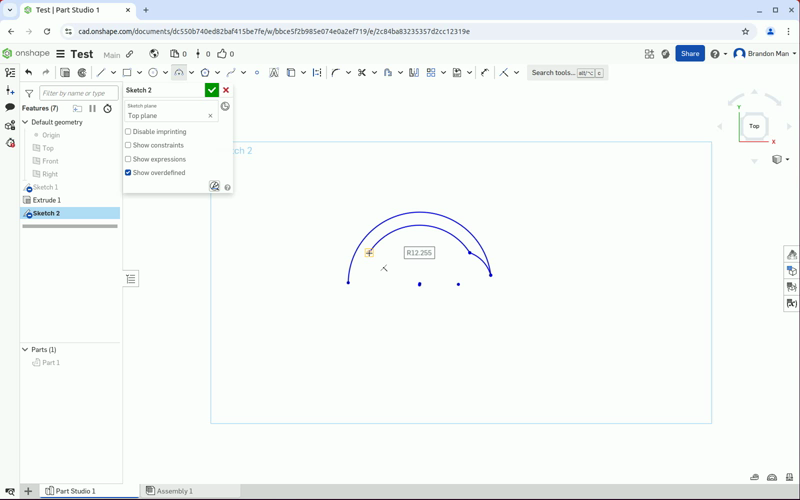
mouse_move(348, 282)
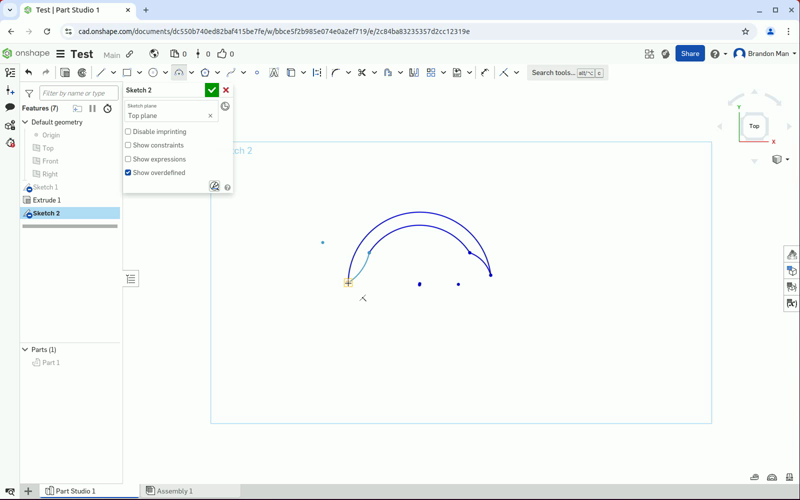
click(348, 282)
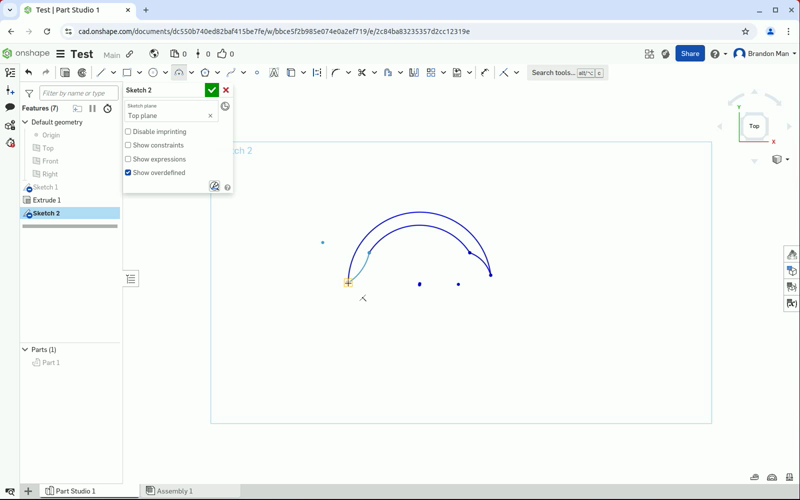
key_down(shift)
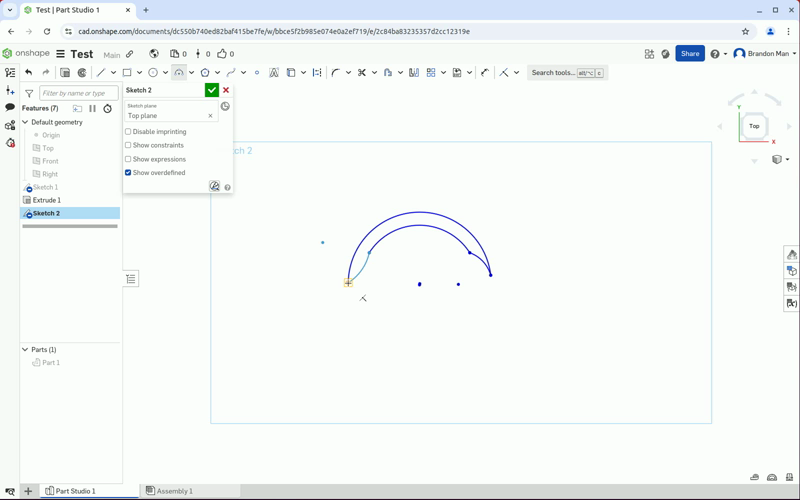
mouse_move(353, 264)
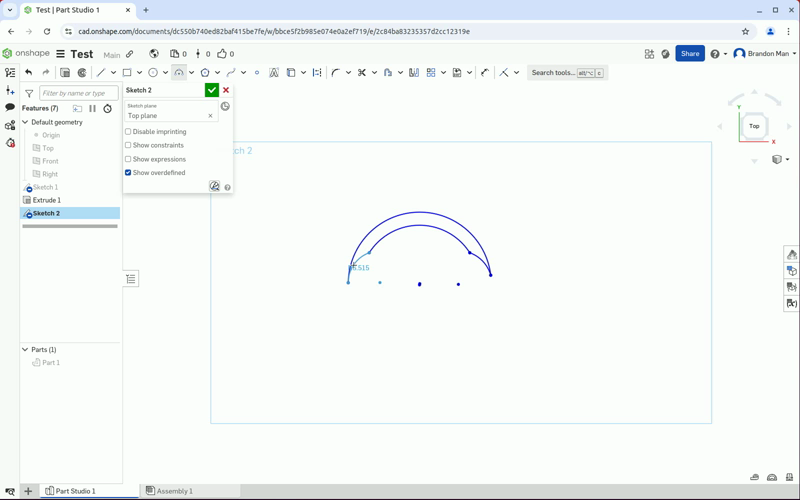
click(353, 264)
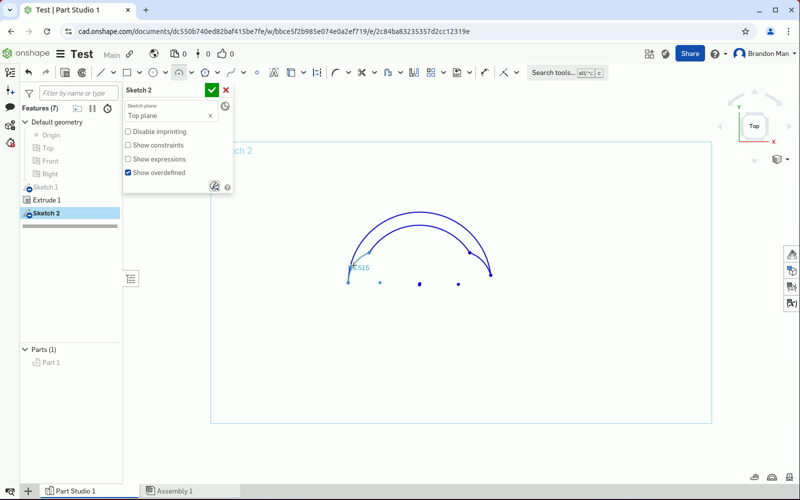
key_up(shift)
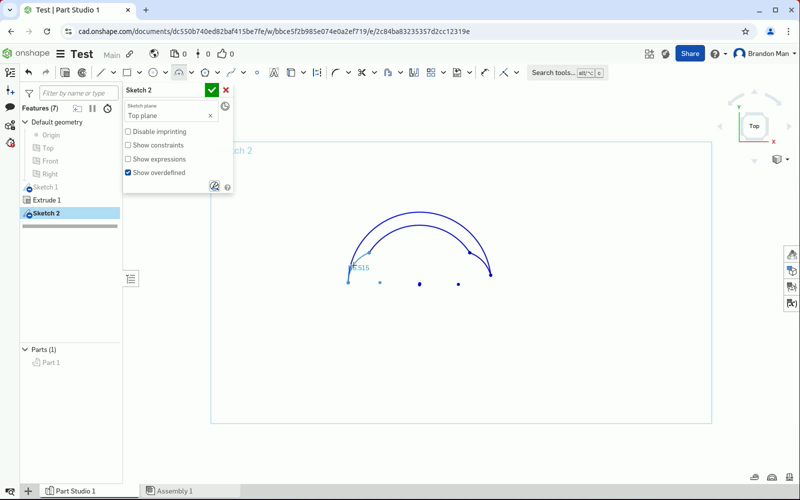
key(esc)
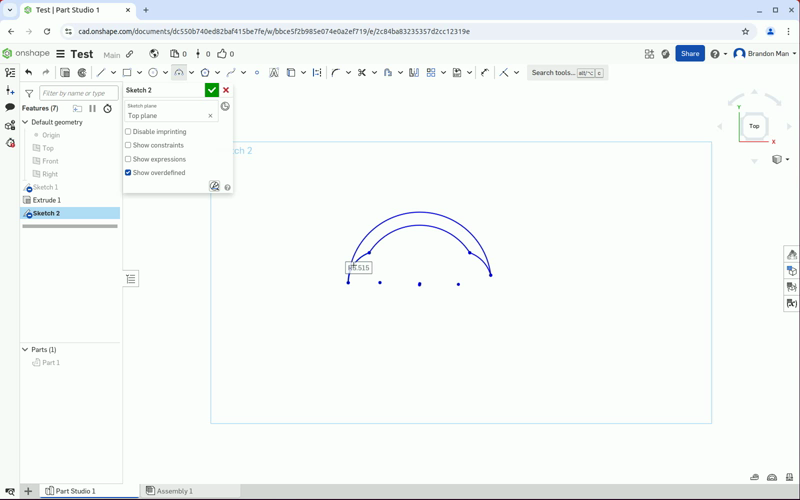
mouse_move(406, 223)
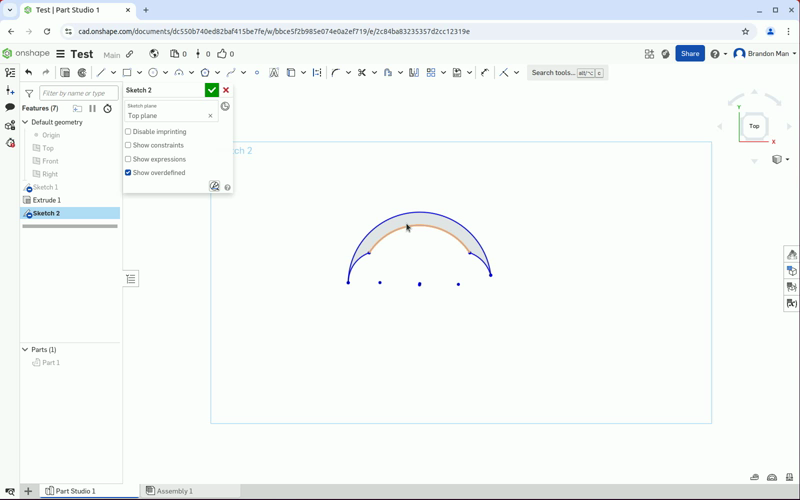
click(406, 223)
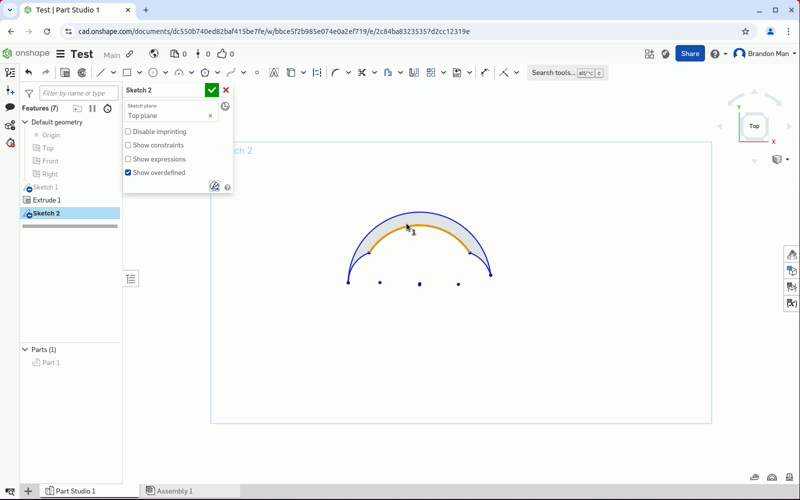
mouse_move(73, 352)
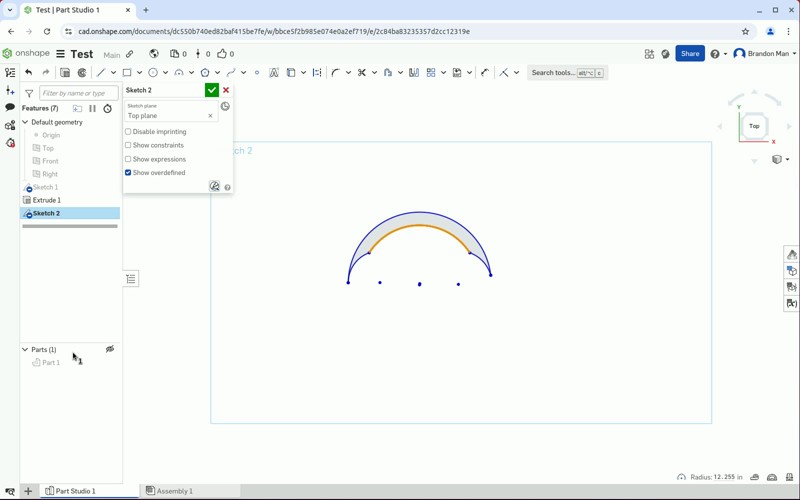
key(shift+y)
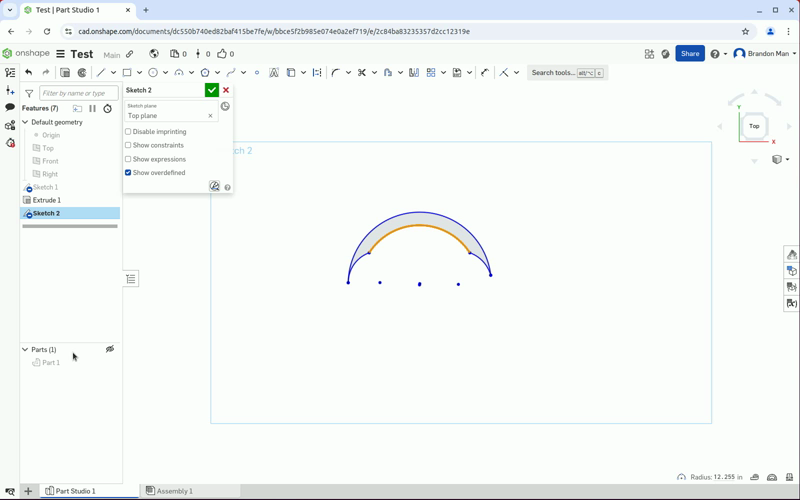
key(shift+e)
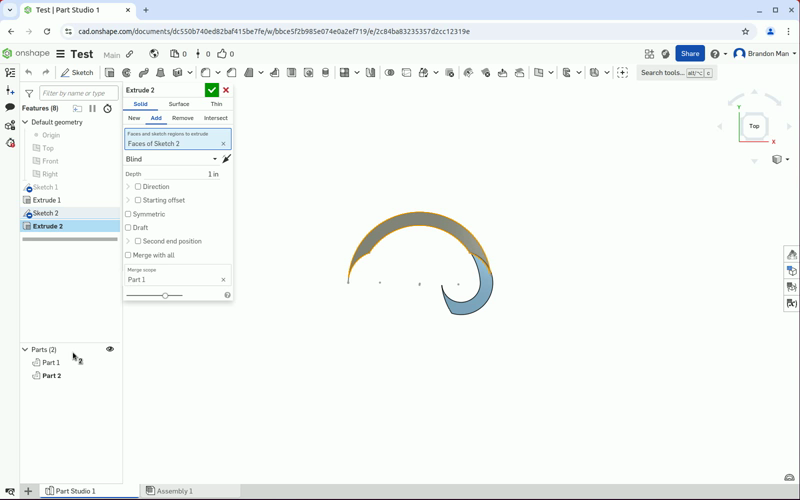
mouse_move(143, 106)
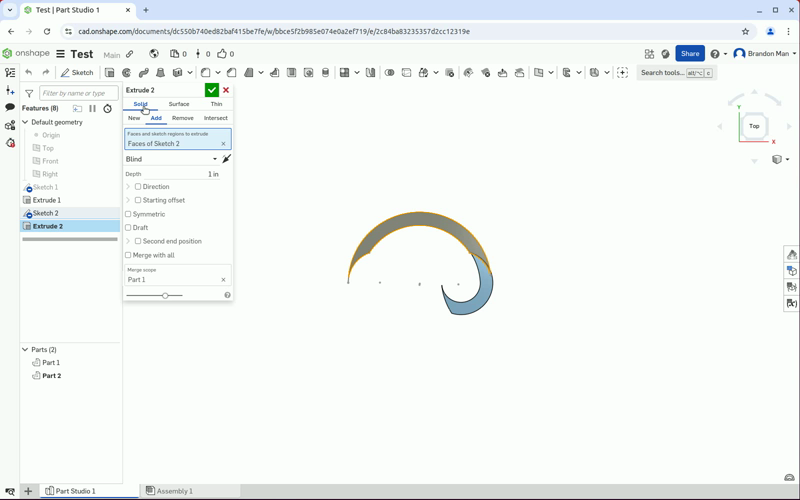
click(143, 106)
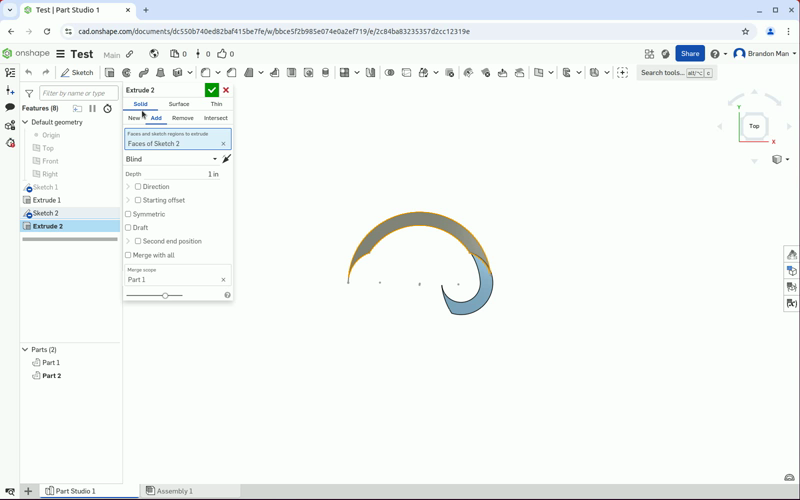
mouse_move(137, 120)
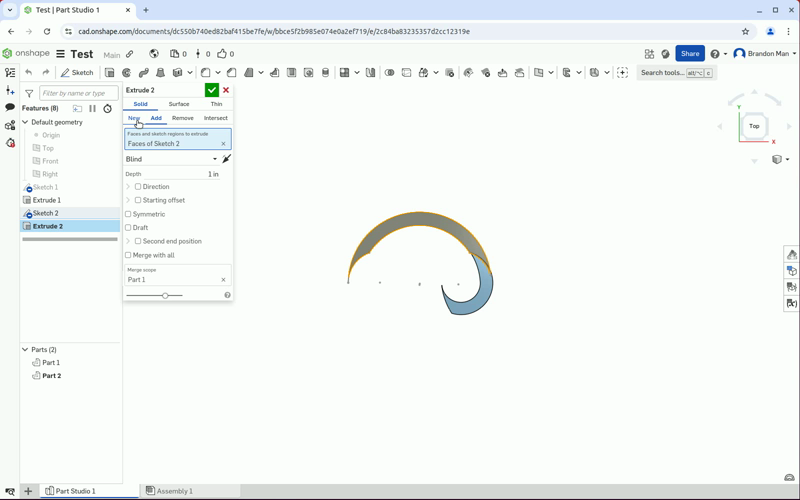
click(137, 120)
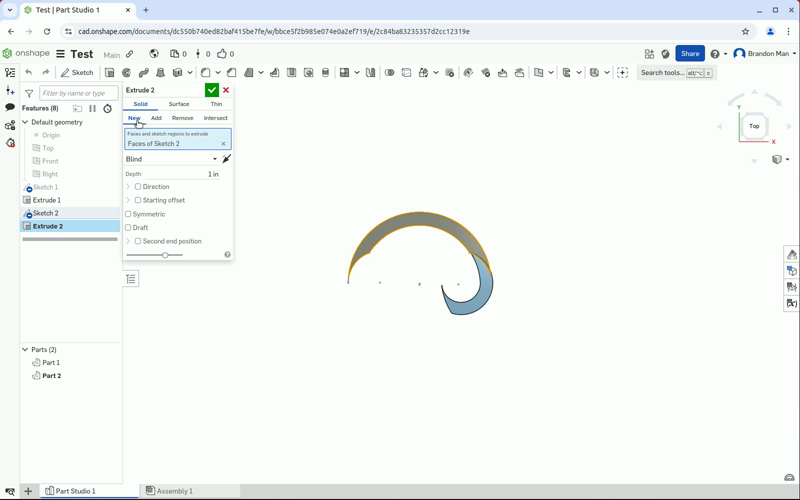
key(tab, 4)
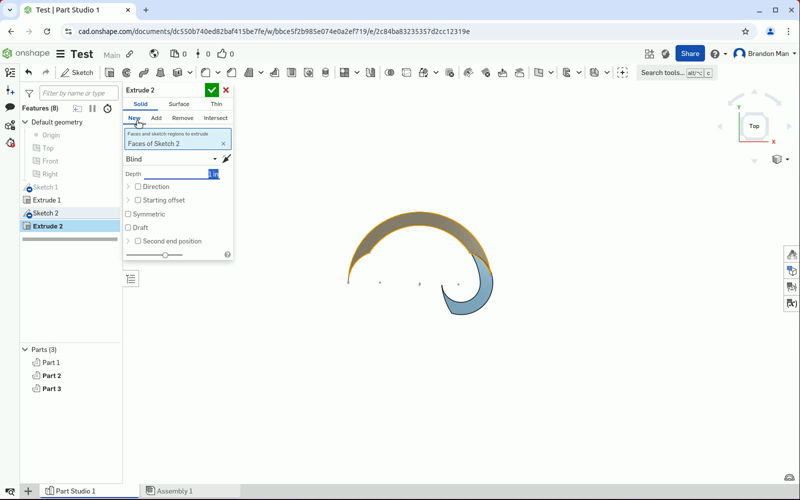
text(2.648)
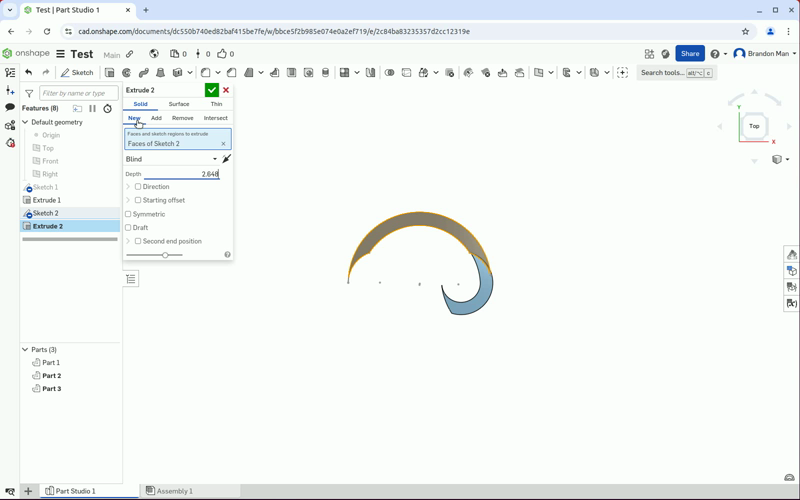
key(enter)
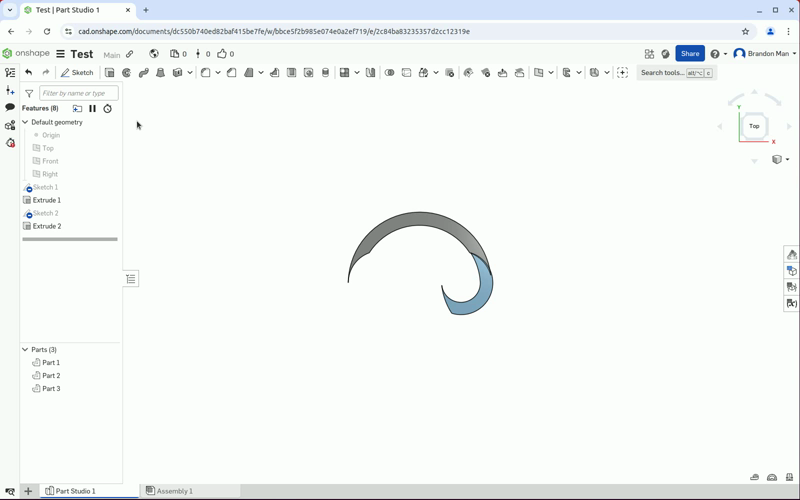
key(shift+h)
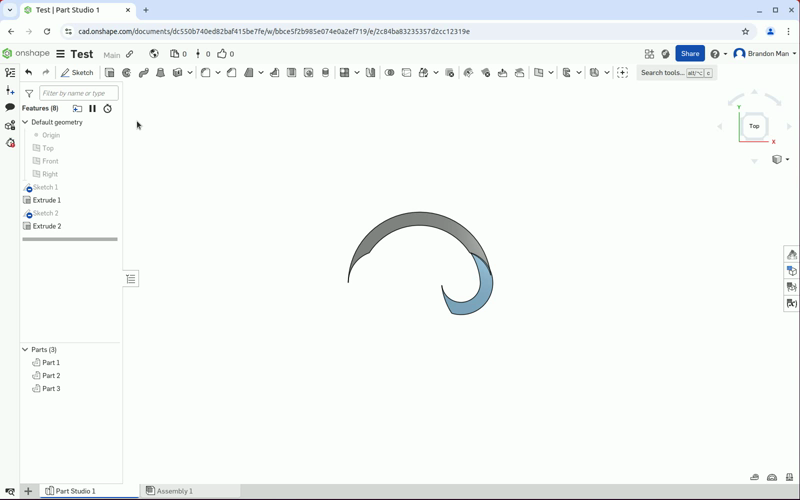
key(shift+h)
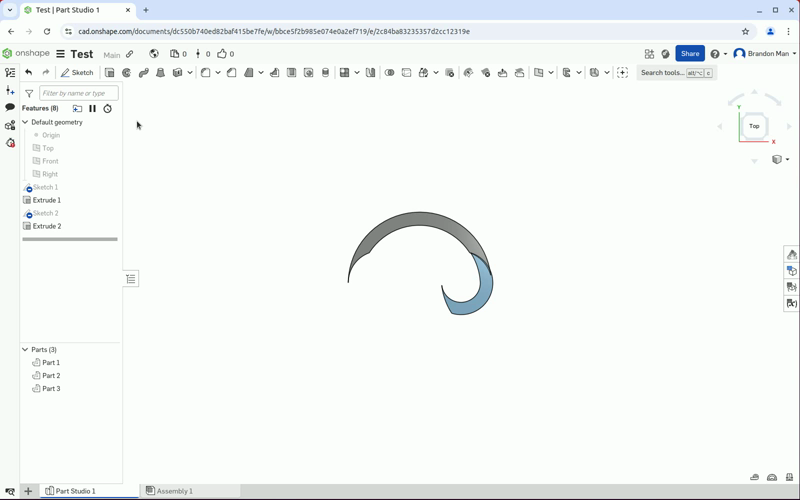
mouse_move(73, 189)
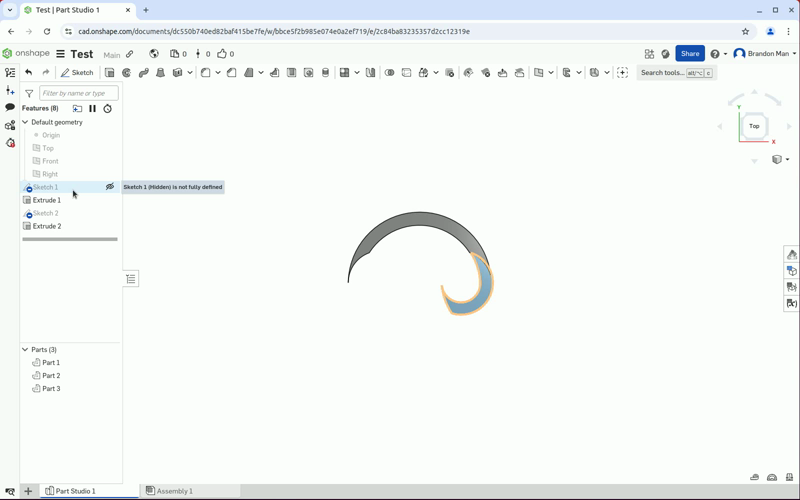
click(73, 189)
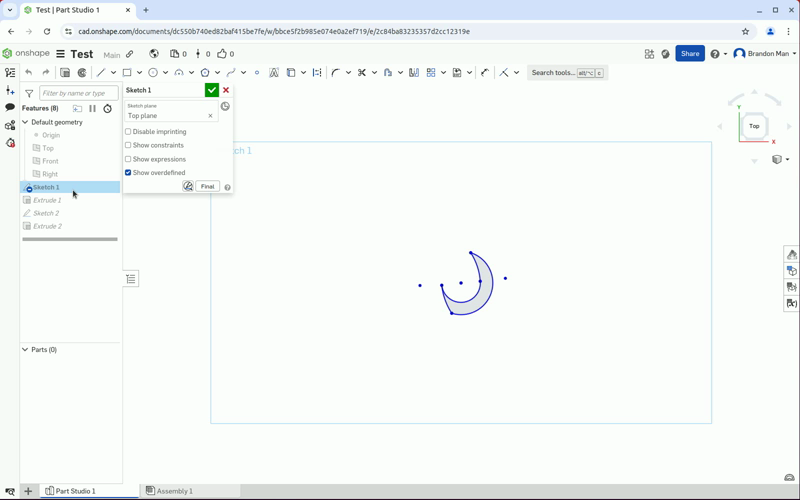
mouse_move(229, 92)
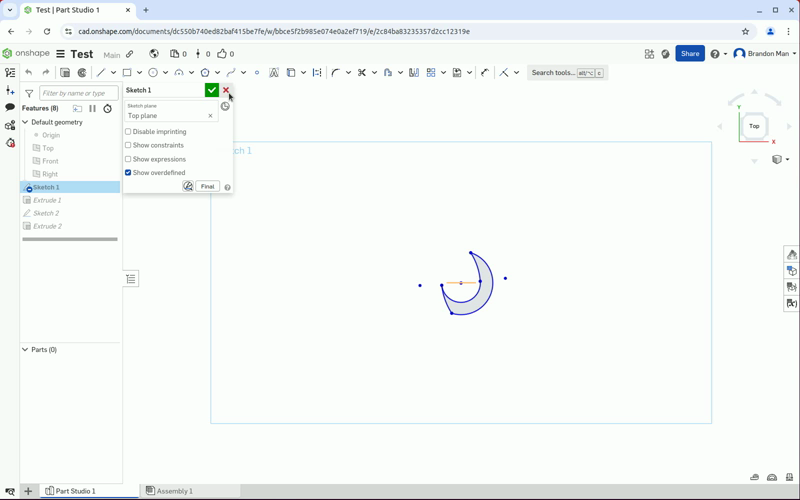
click(229, 92)
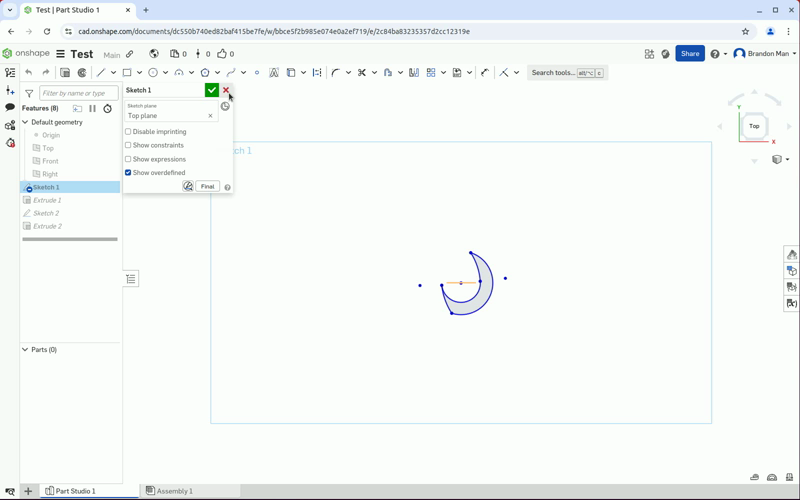
key(shift+s)
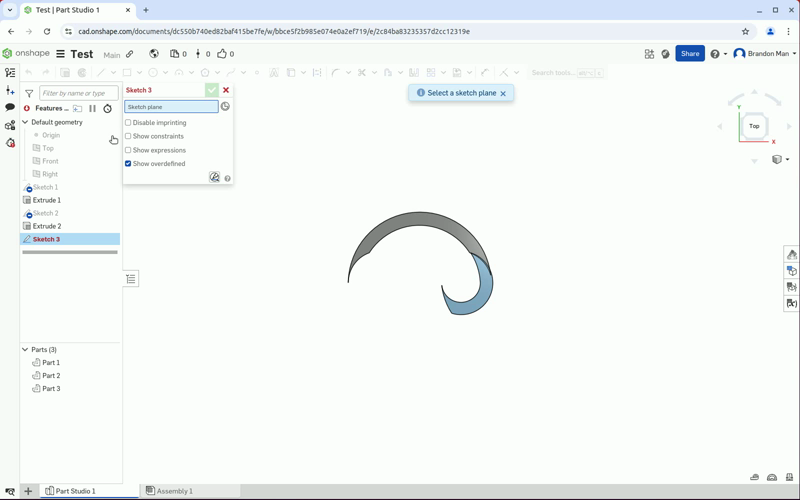
mouse_move(73, 150)
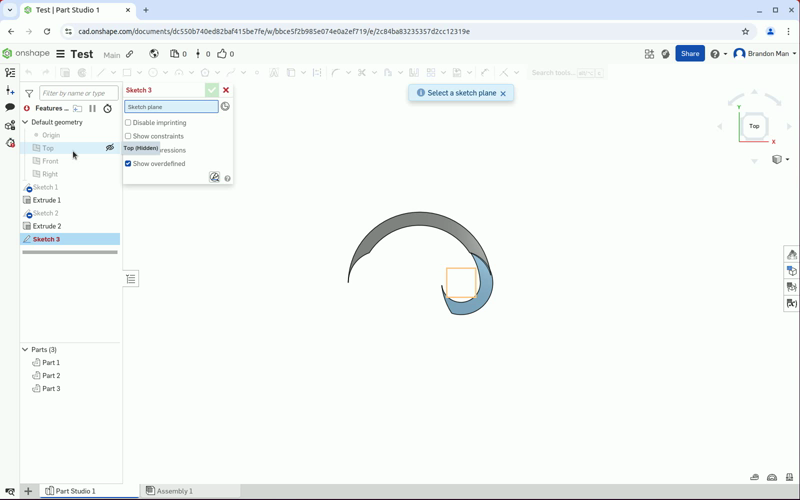
click(73, 150)
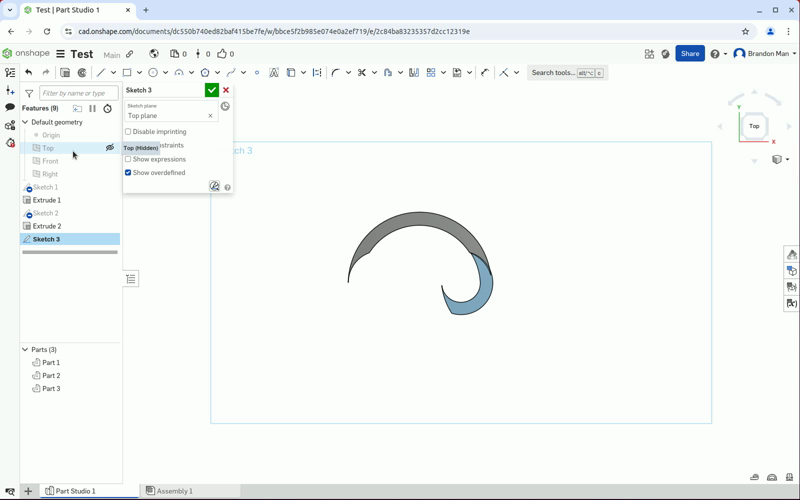
mouse_move(73, 352)
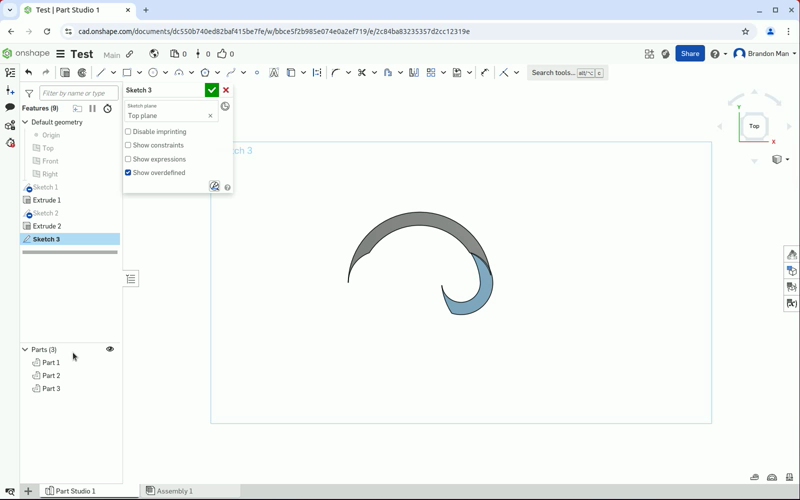
key(y)
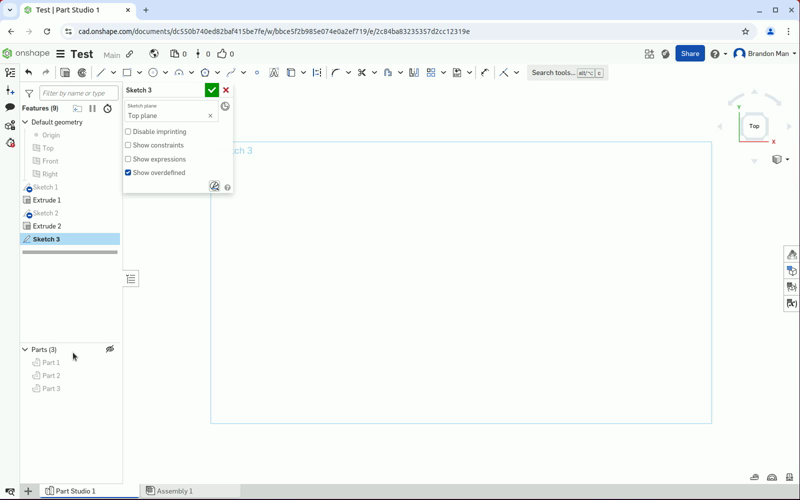
key(c)
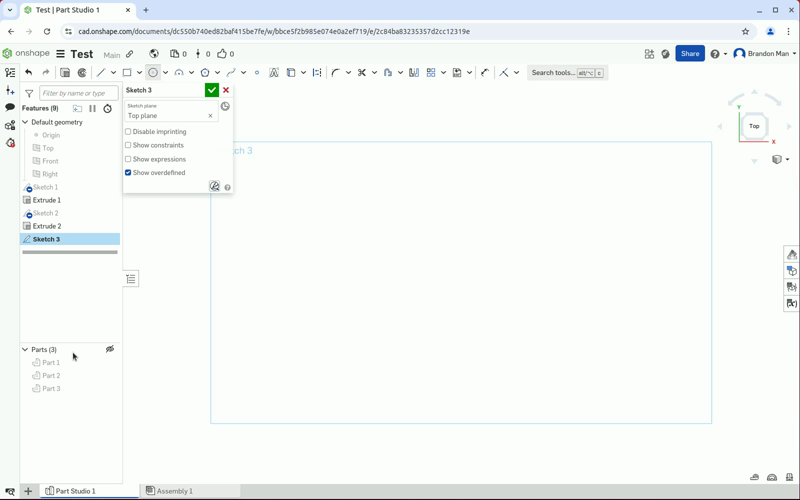
key_down(shift)
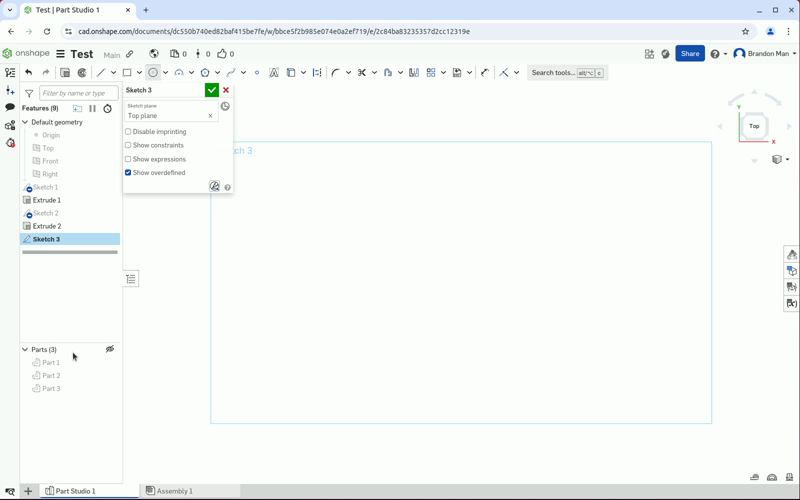
mouse_move(379, 282)
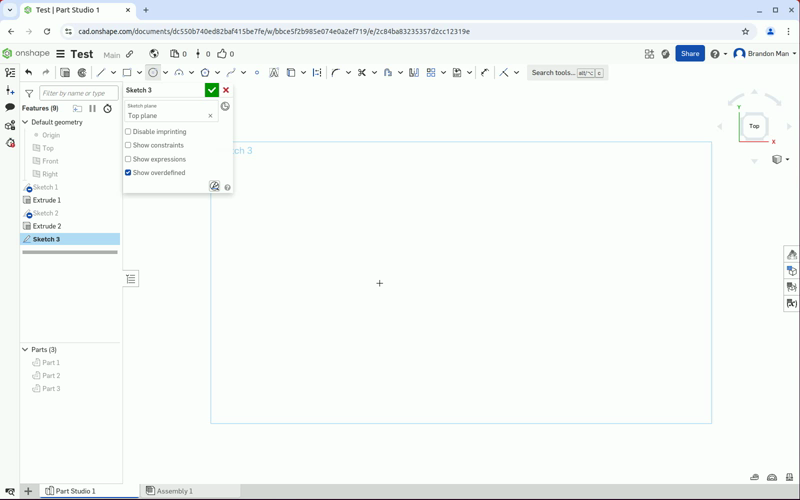
click(379, 282)
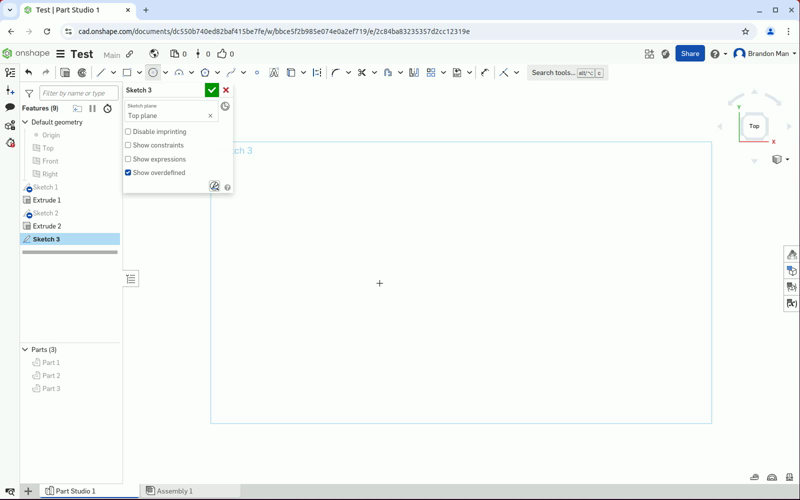
key_up(shift)
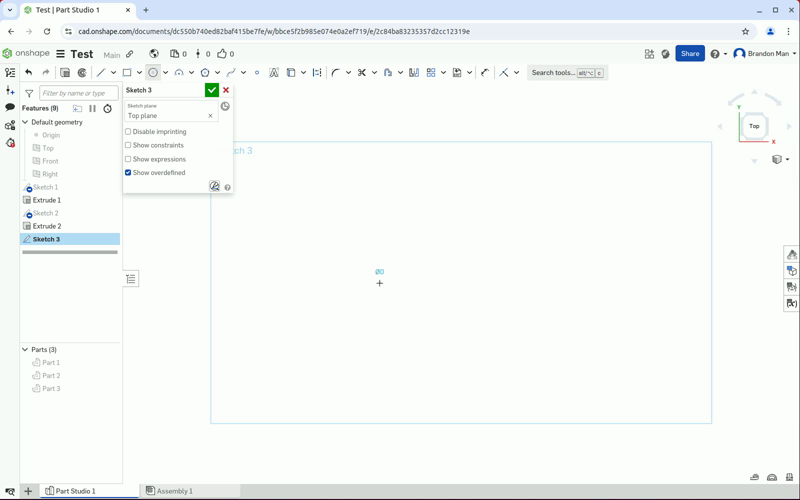
mouse_move(411, 282)
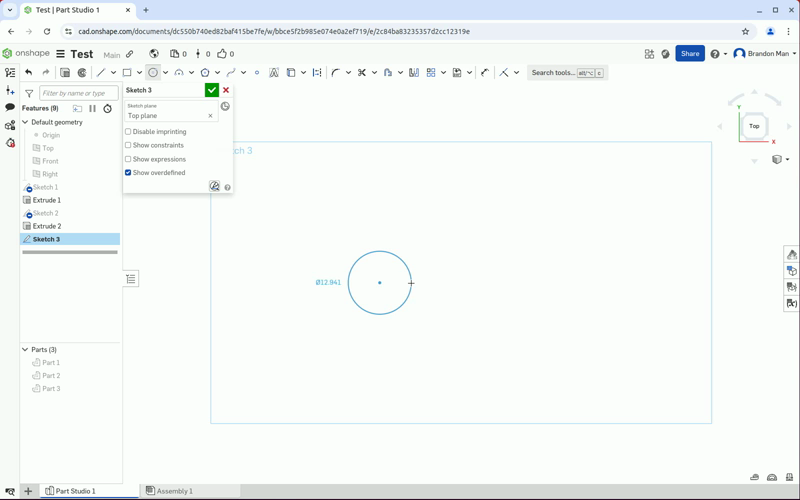
click(411, 282)
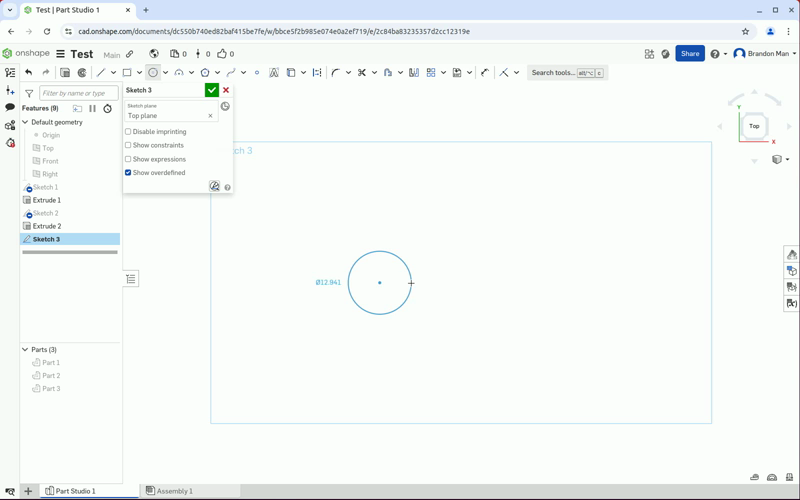
key(esc)
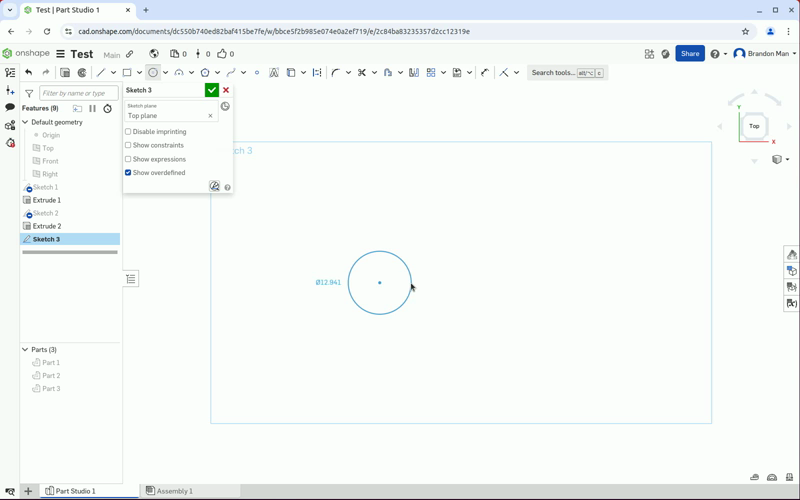
key(c)
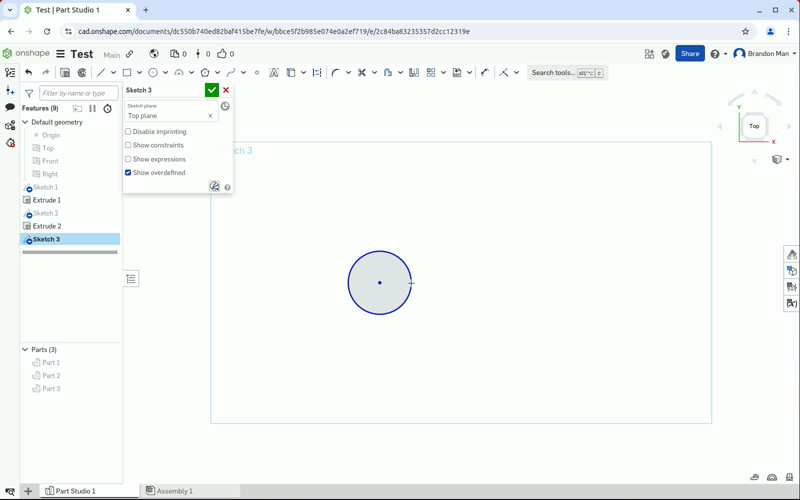
key_down(shift)
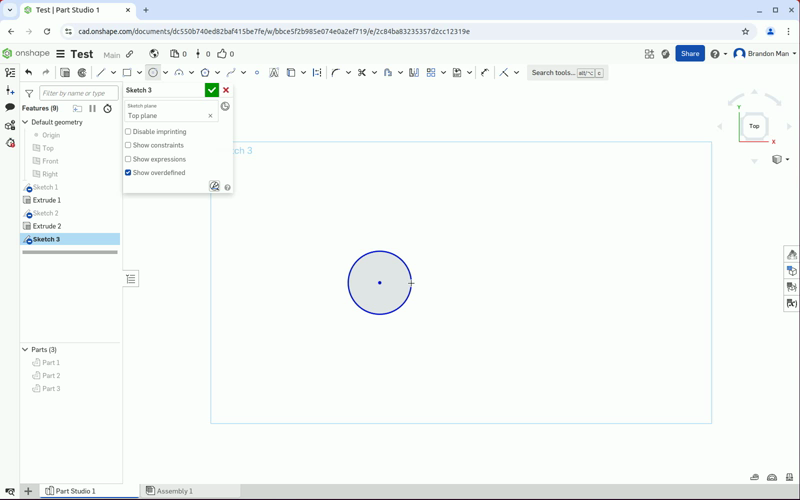
mouse_move(379, 282)
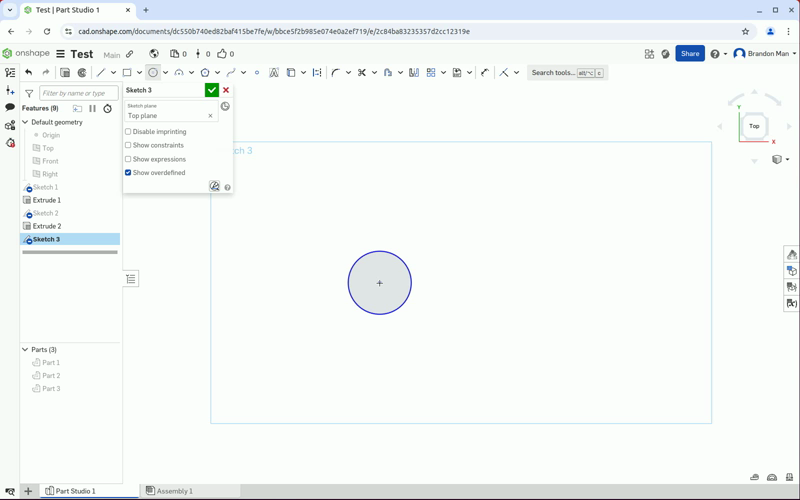
click(379, 282)
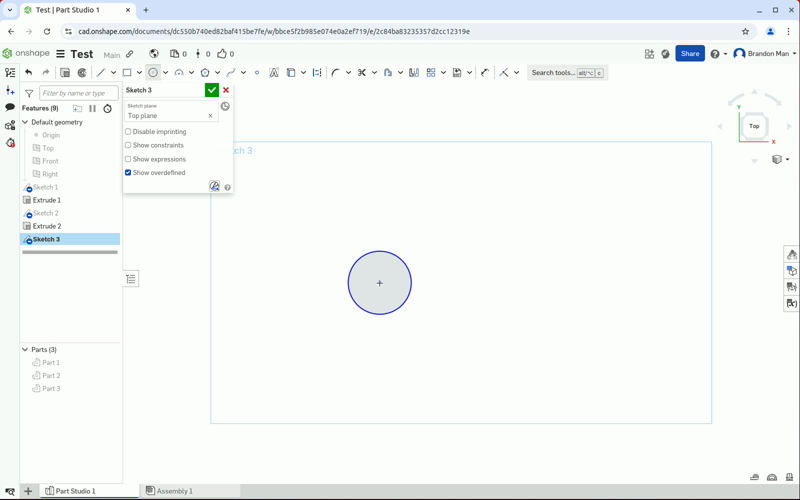
key_up(shift)
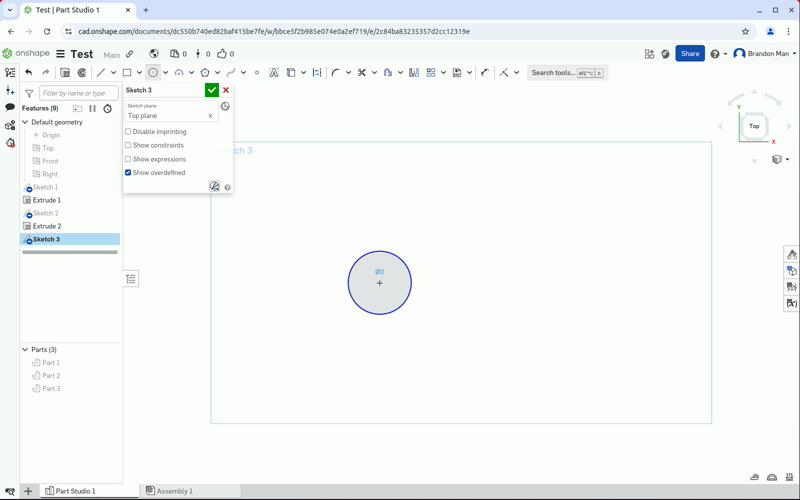
mouse_move(398, 282)
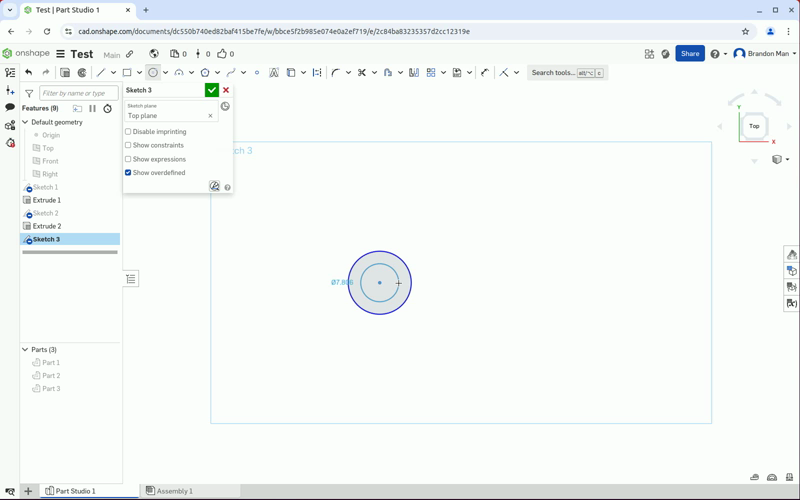
click(398, 282)
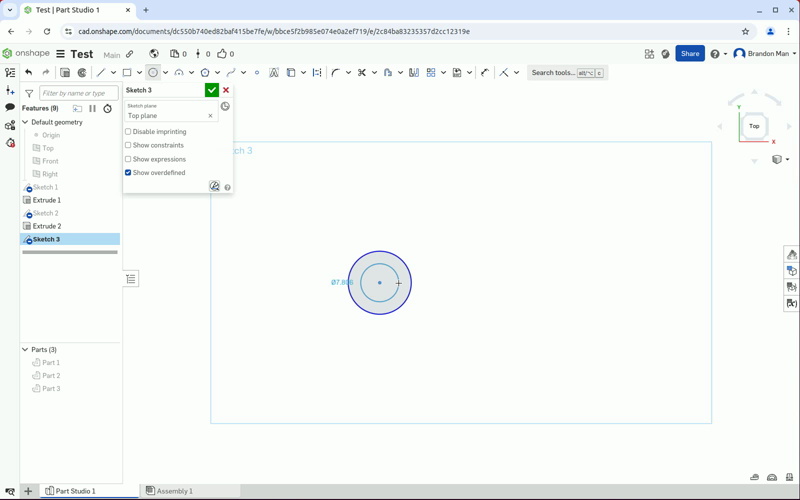
key(esc)
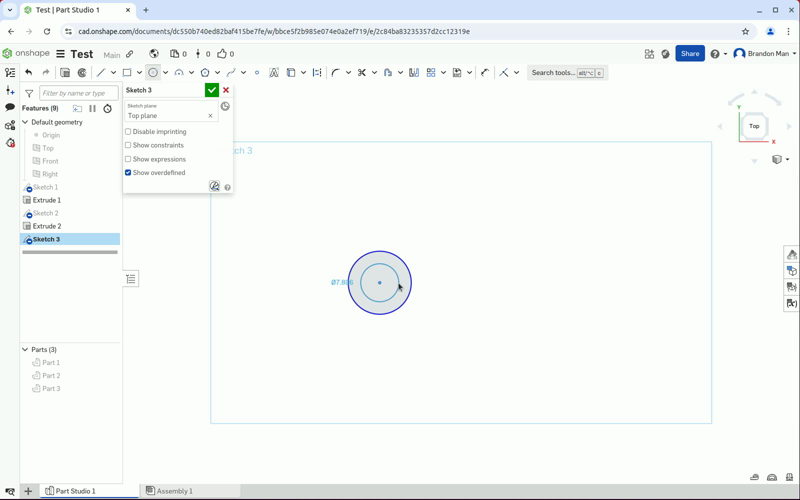
mouse_move(393, 256)
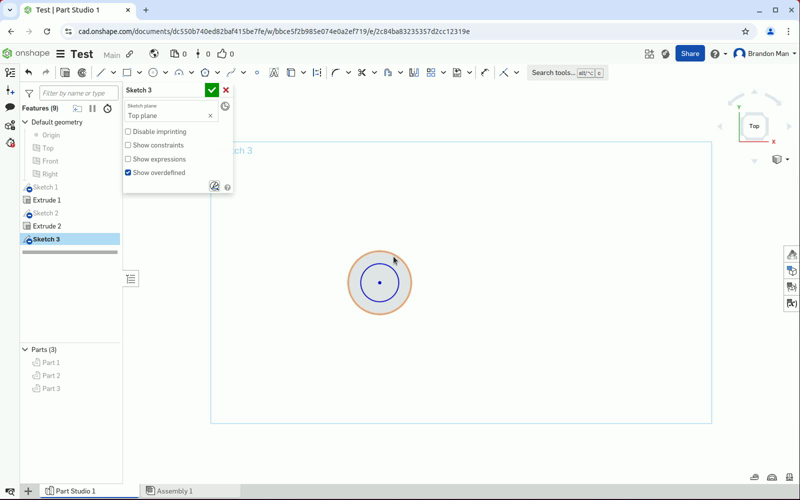
click(393, 256)
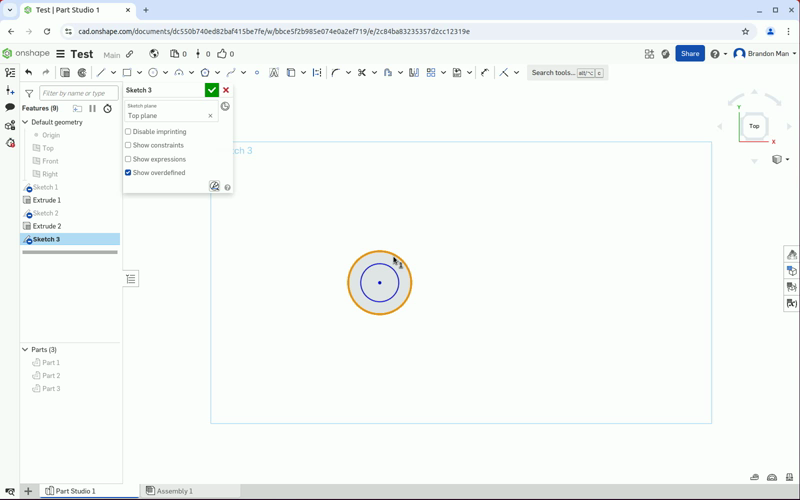
mouse_move(73, 352)
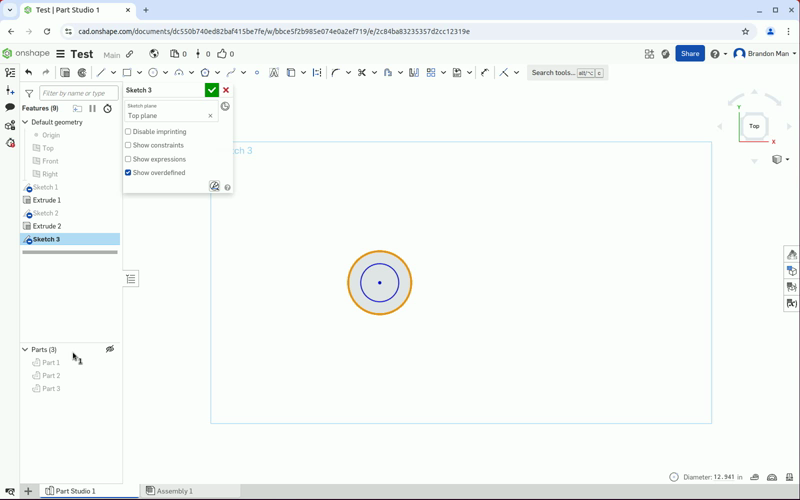
key(shift+y)
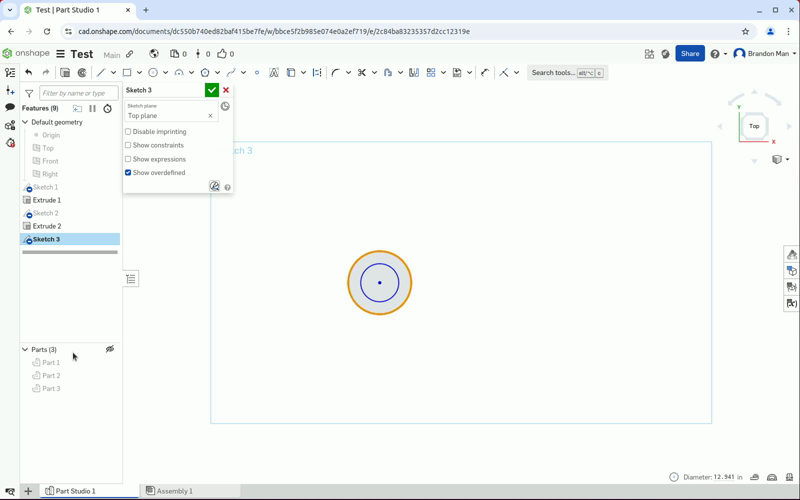
key(shift+e)
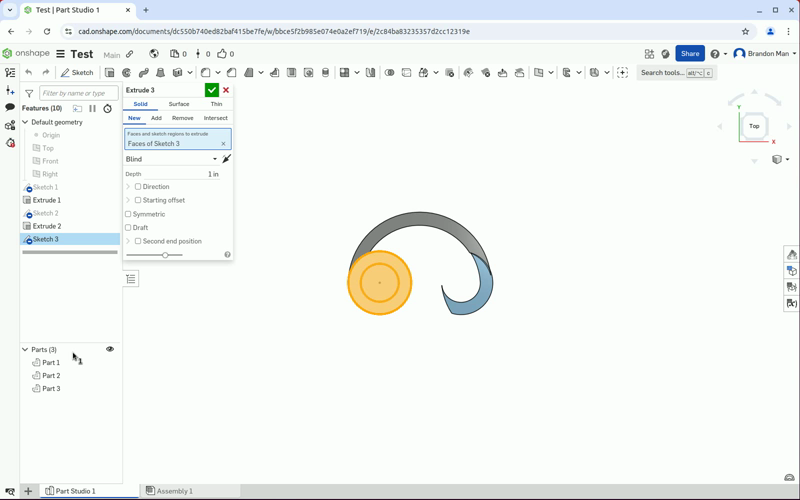
mouse_move(143, 106)
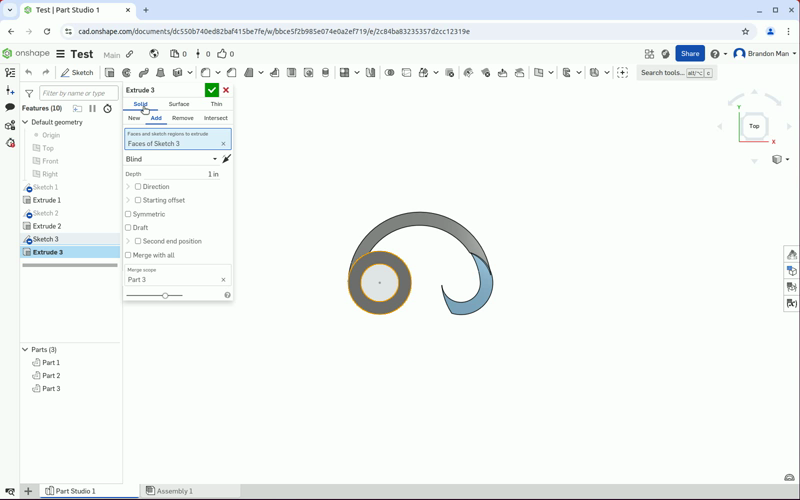
click(143, 106)
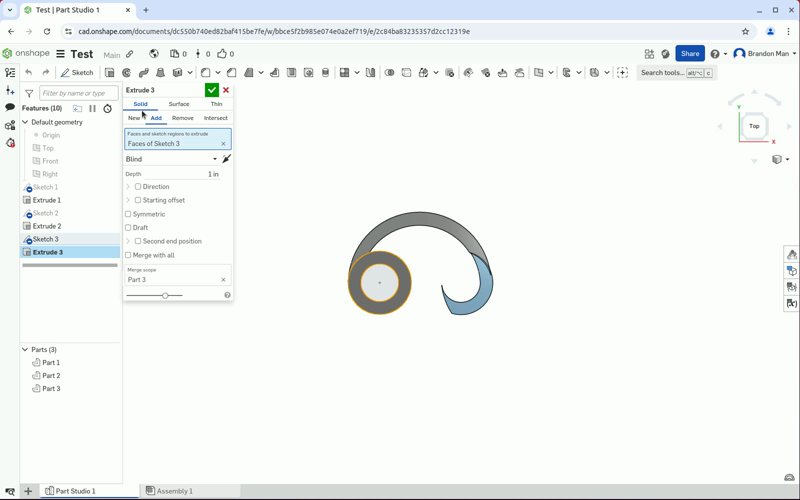
mouse_move(137, 120)
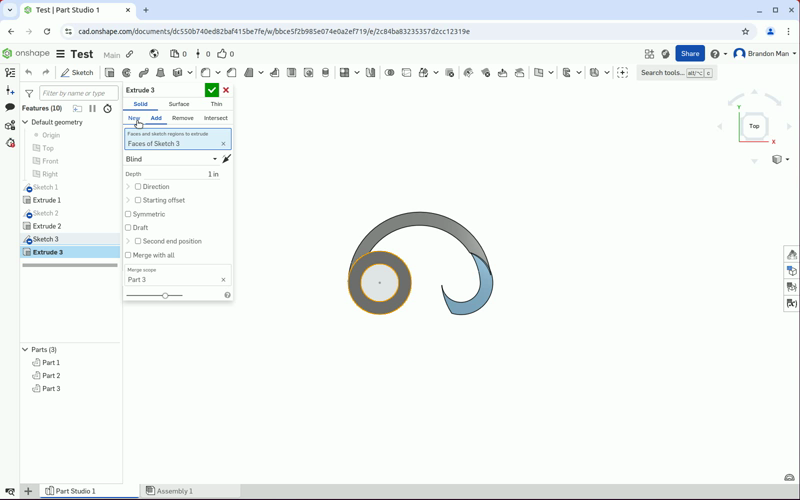
click(137, 120)
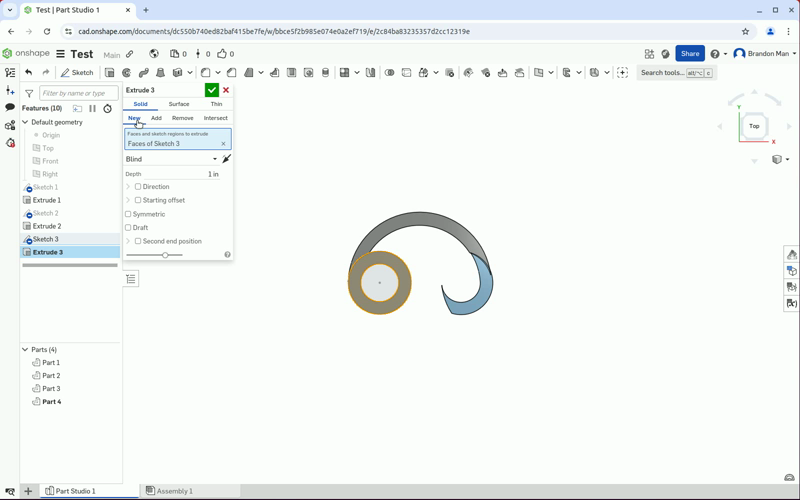
key(tab, 4)
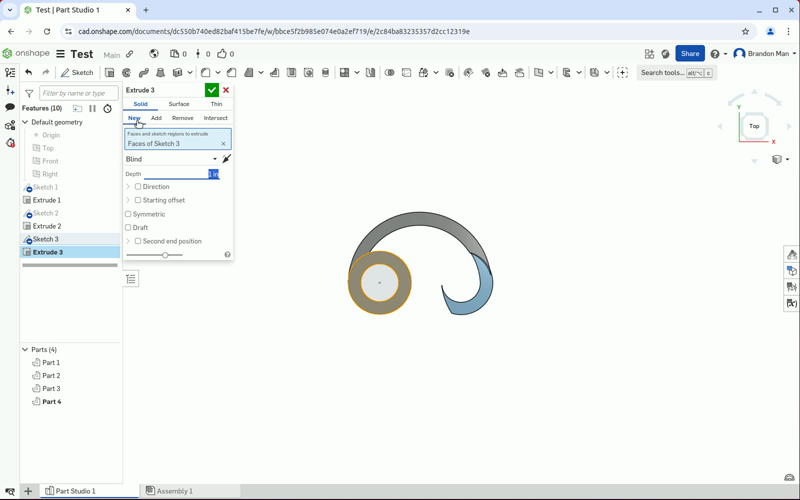
text(2.648)
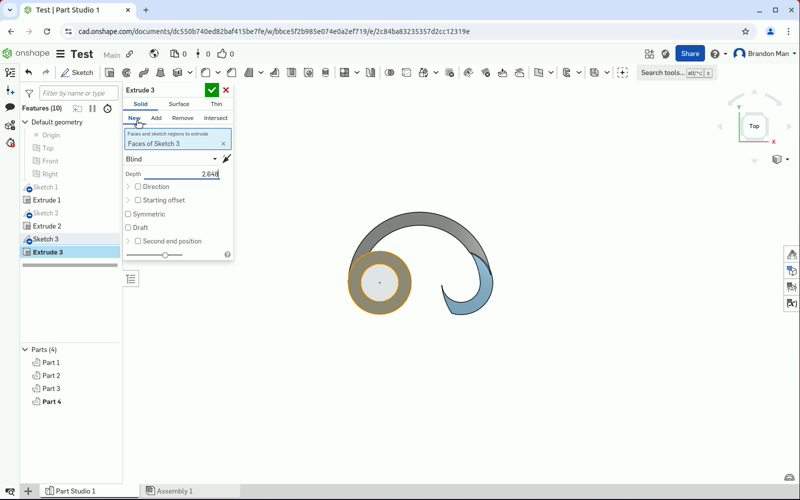
key(enter)
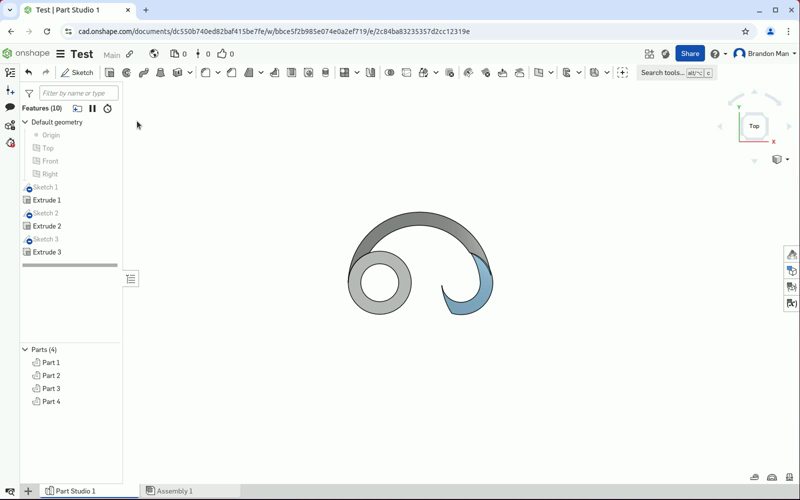
key(shift+h)
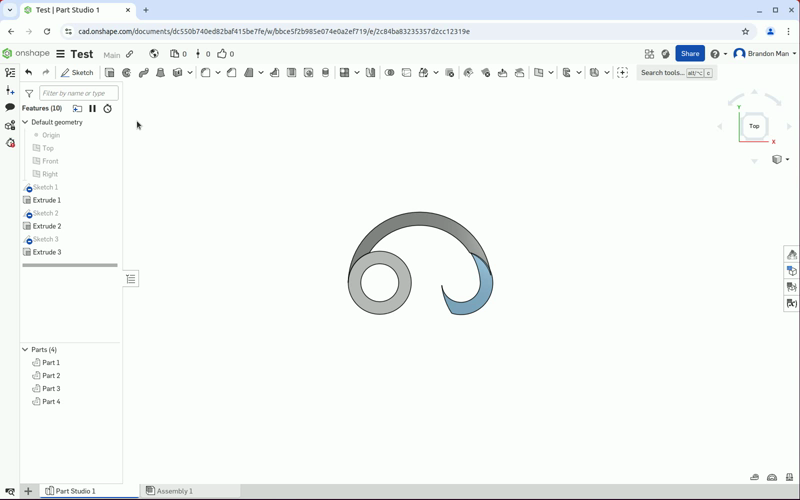
key(shift+h)
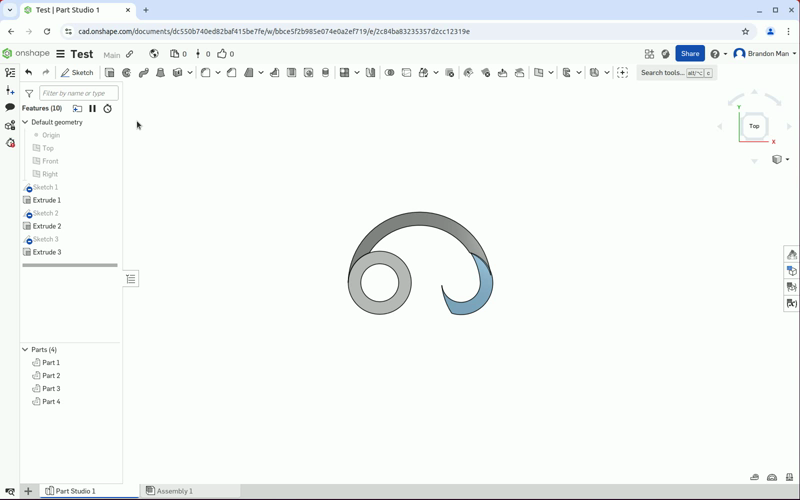
mouse_move(73, 189)
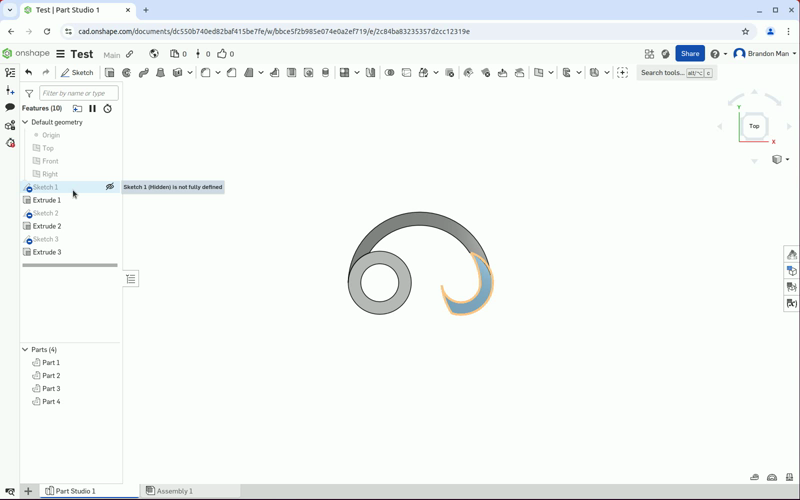
click(73, 189)
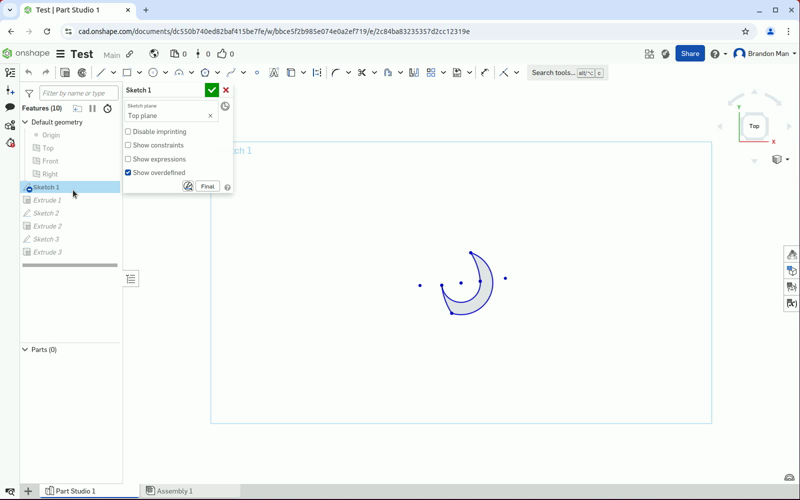
mouse_move(229, 92)
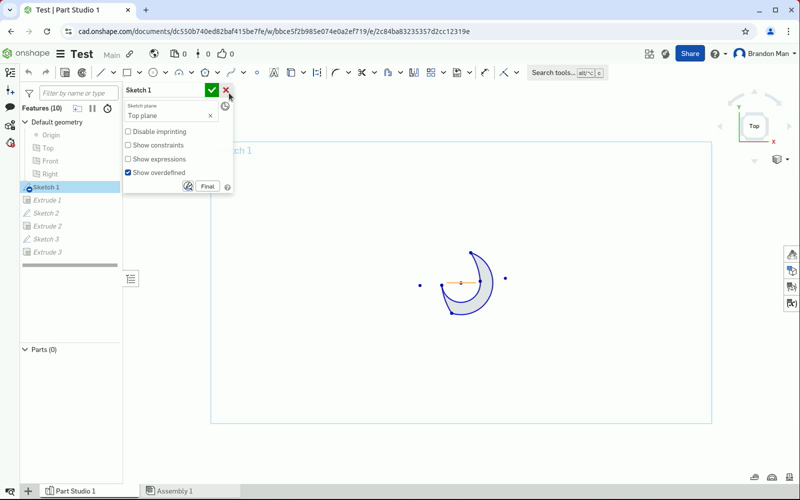
click(229, 92)
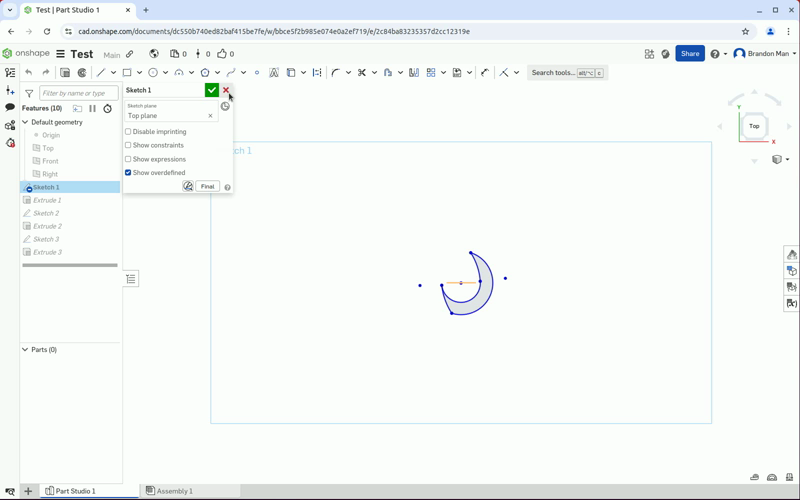
key(shift+s)
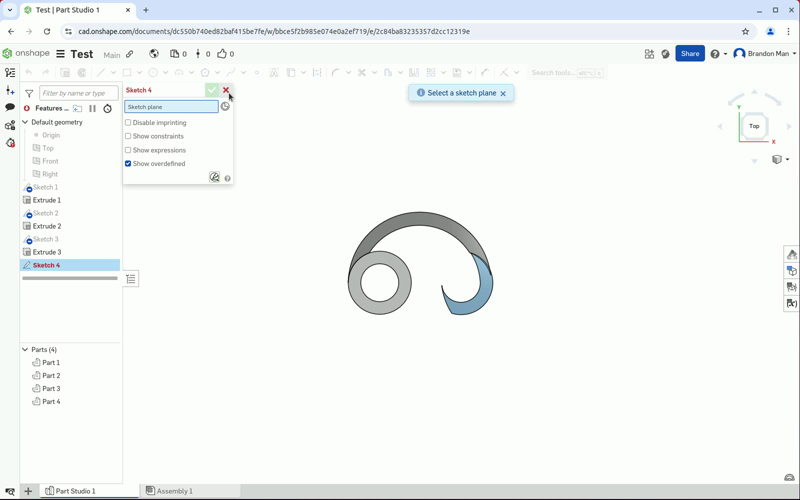
mouse_move(73, 150)
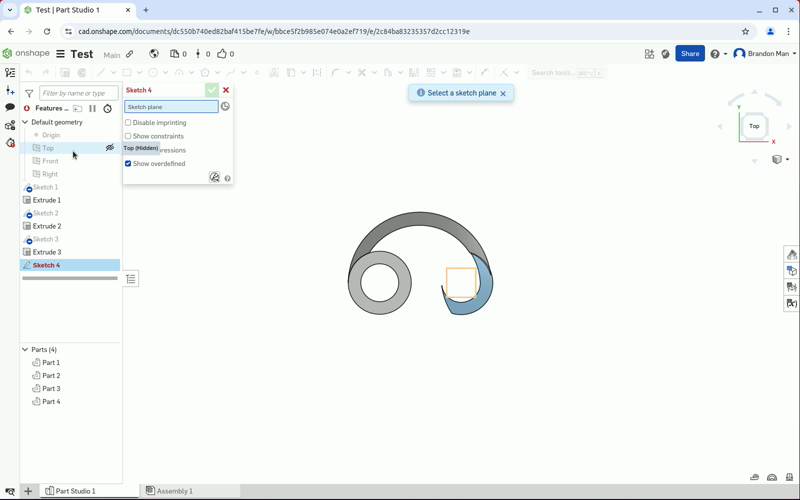
click(73, 150)
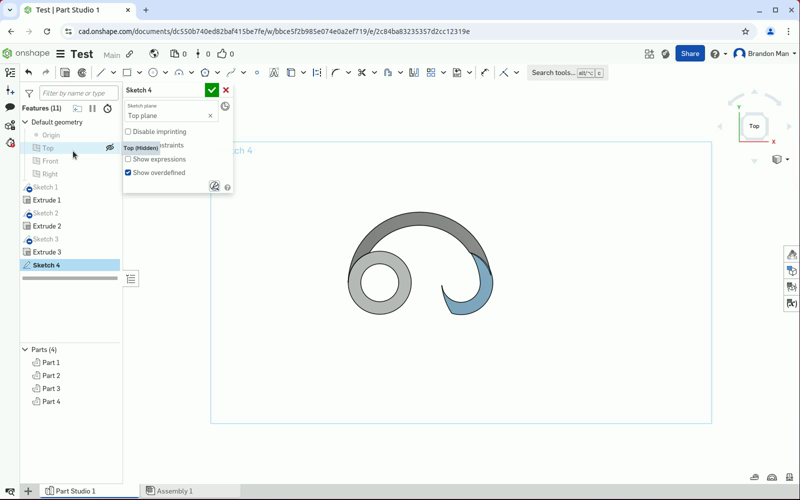
mouse_move(73, 352)
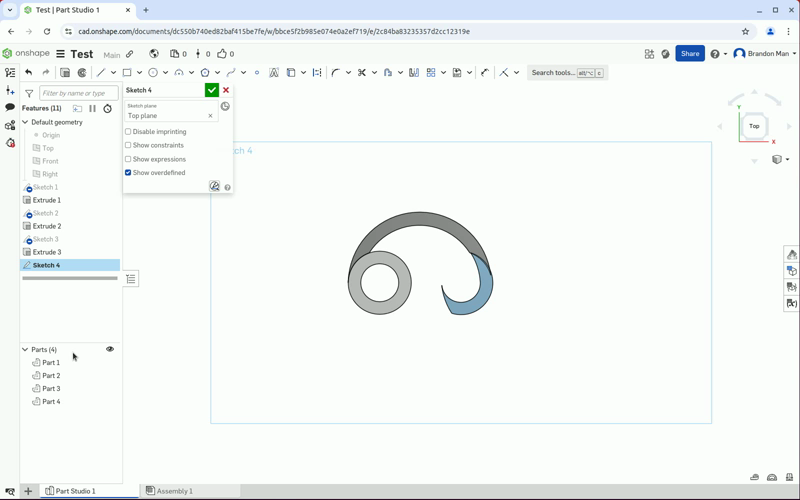
key(y)
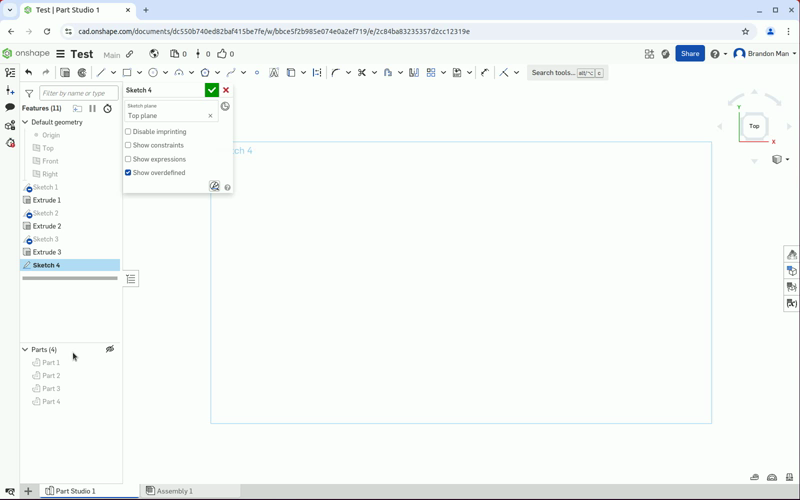
key(a)
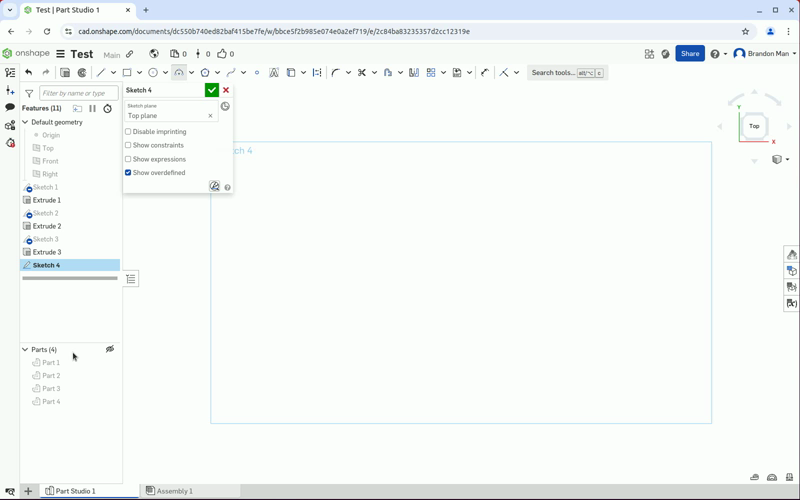
key_down(shift)
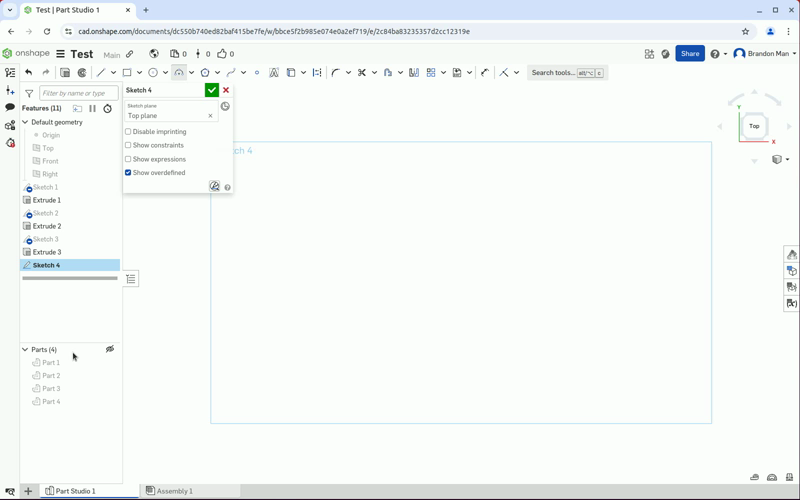
mouse_move(430, 291)
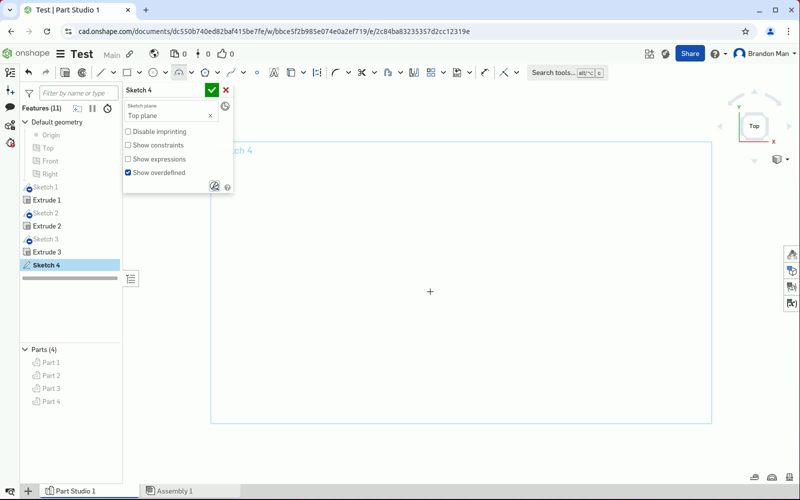
click(430, 291)
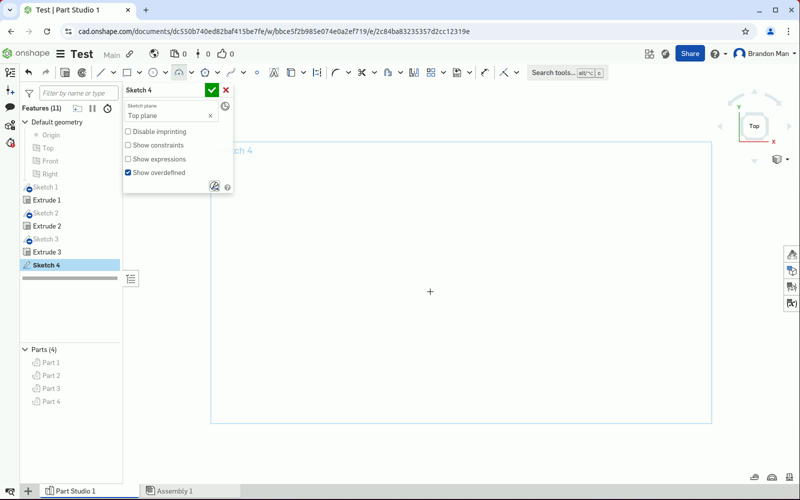
key_up(shift)
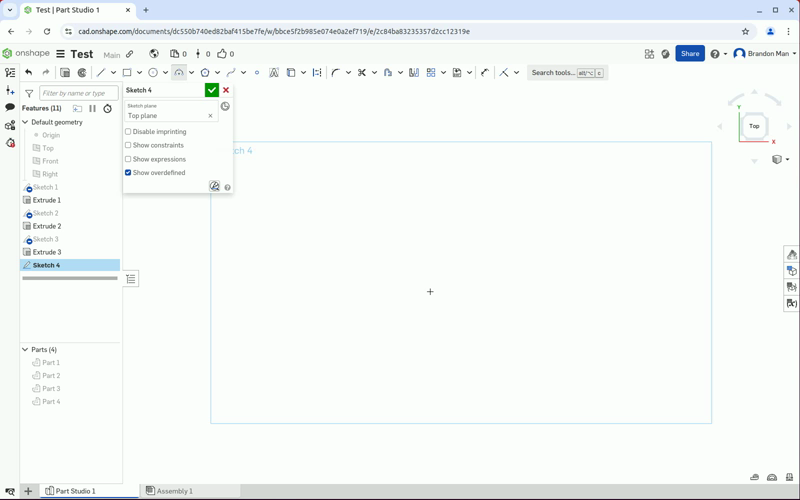
key_down(shift)
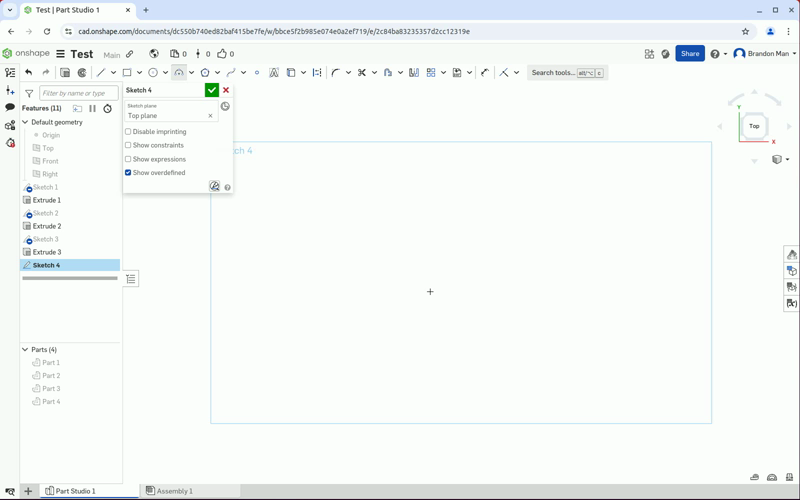
mouse_move(451, 312)
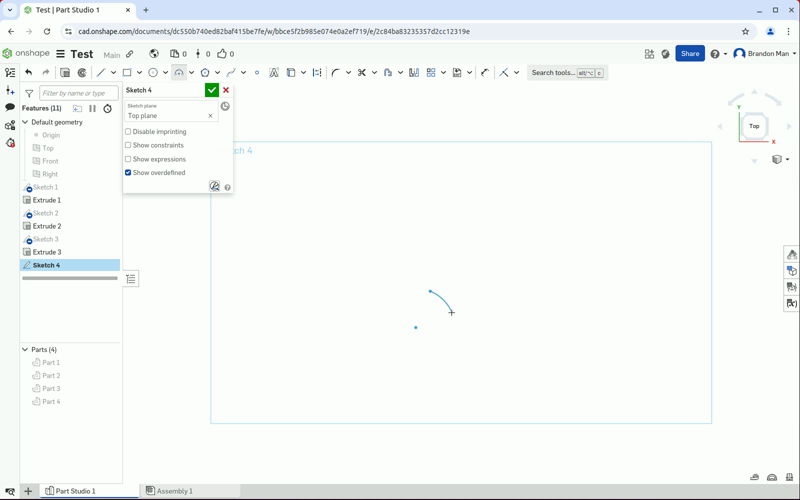
click(451, 312)
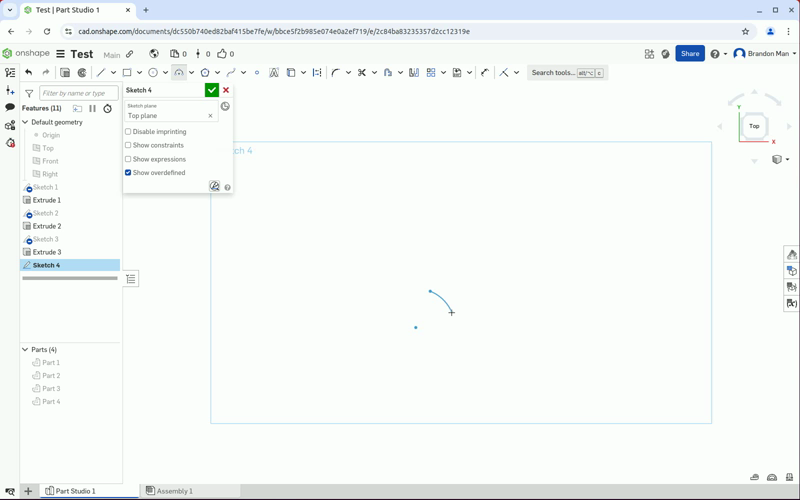
mouse_move(438, 304)
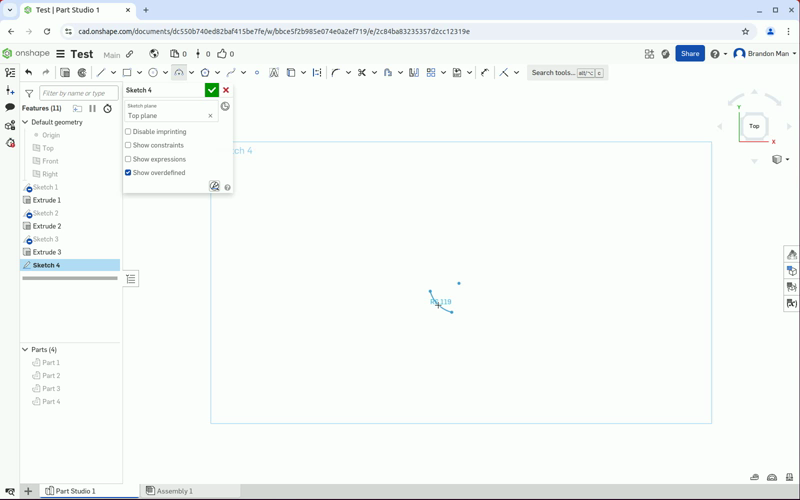
click(438, 304)
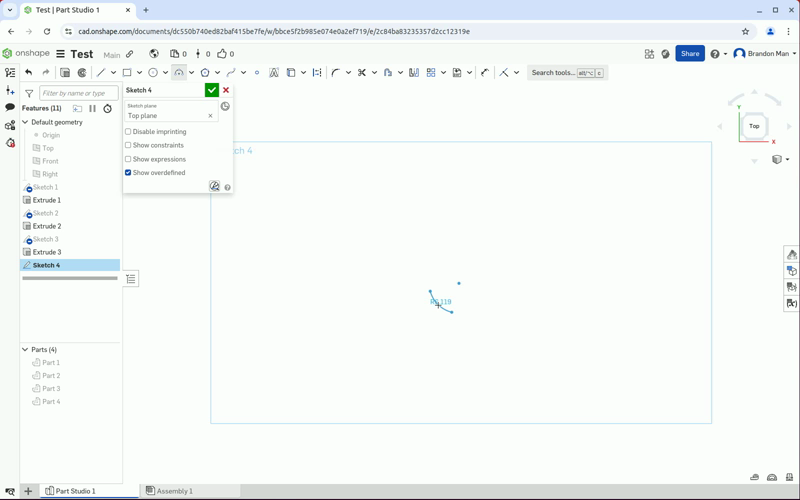
key_up(shift)
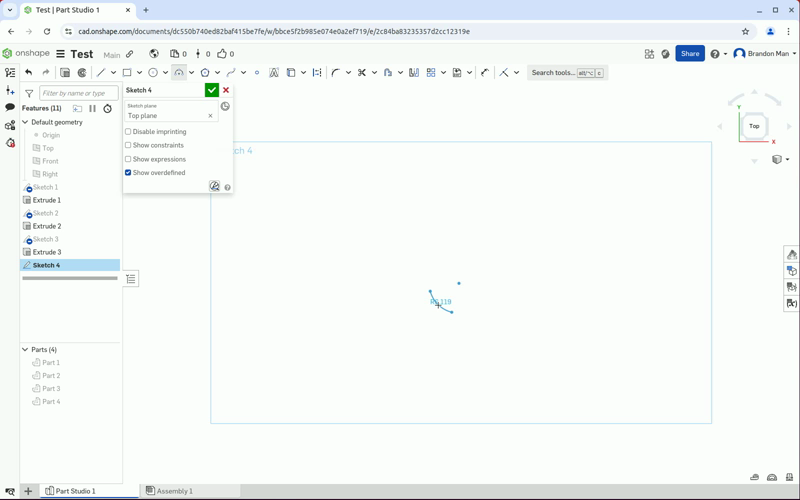
mouse_move(451, 312)
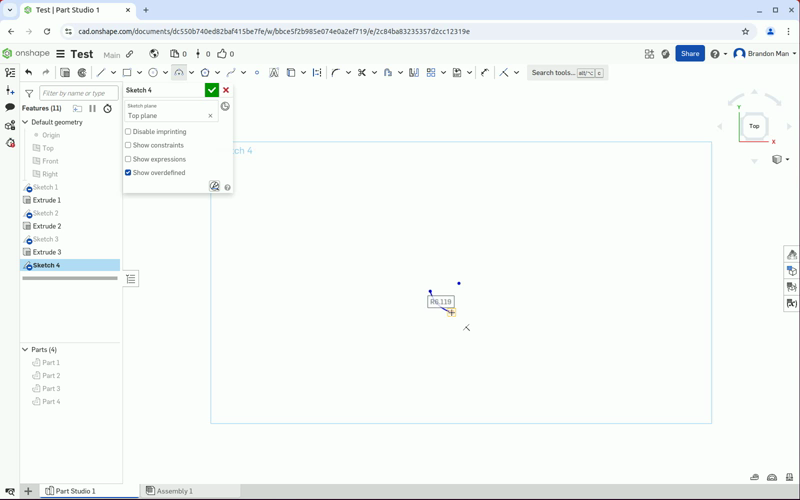
click(451, 312)
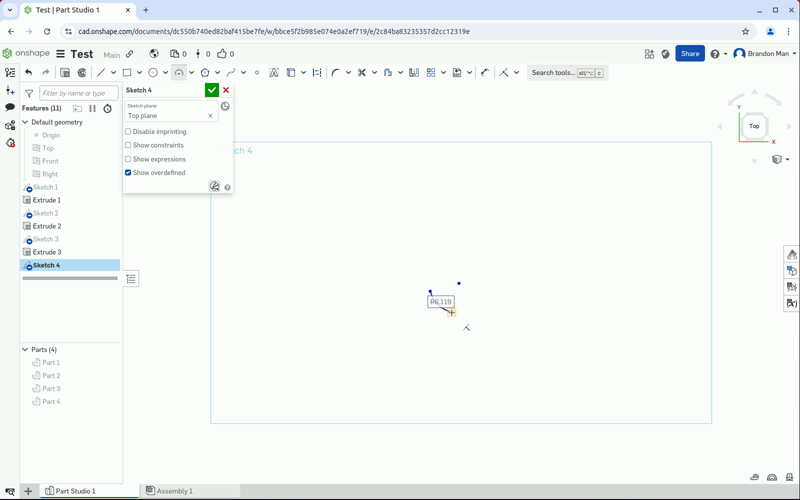
key_down(shift)
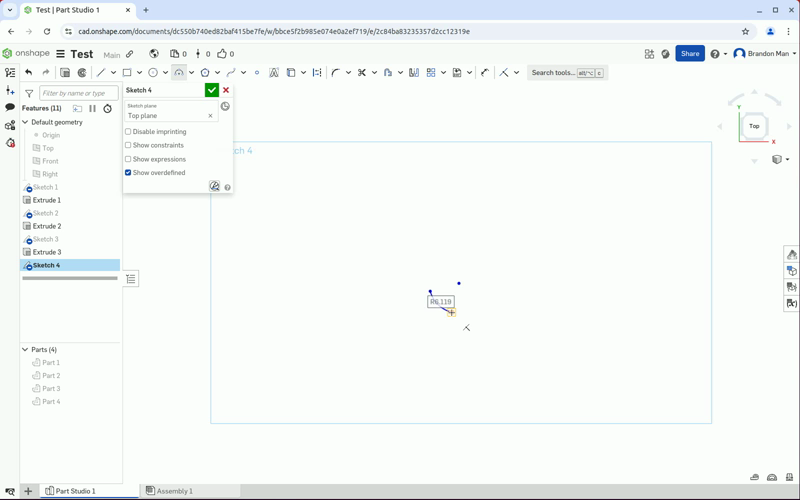
mouse_move(550, 312)
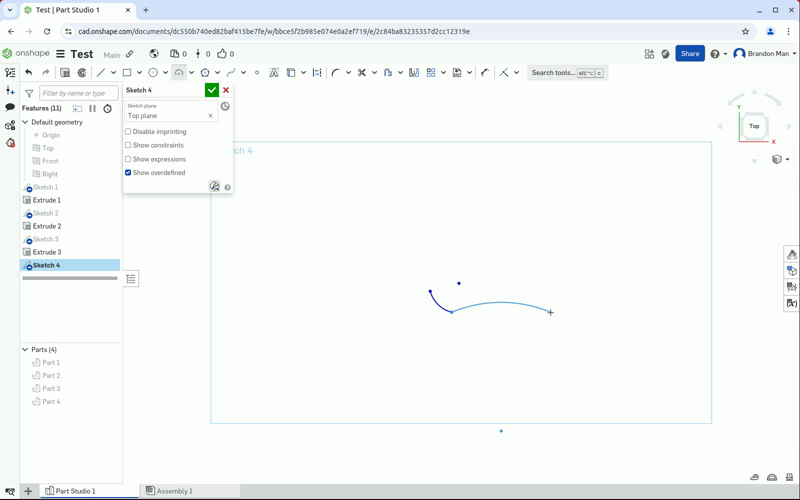
click(550, 312)
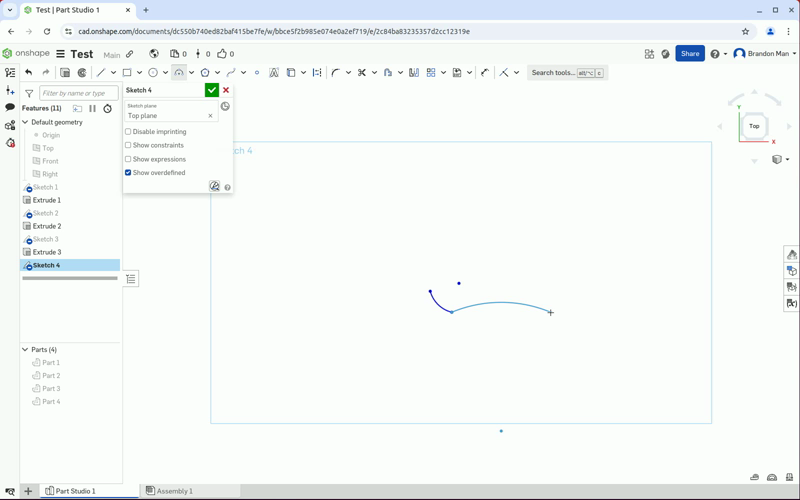
mouse_move(501, 339)
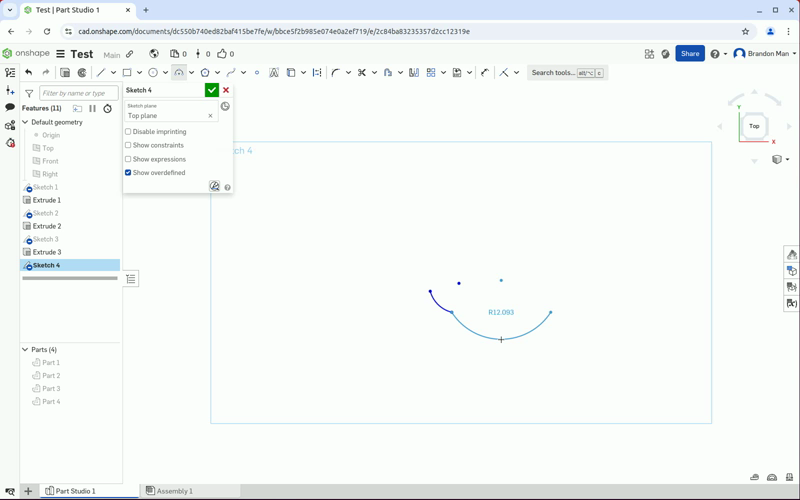
click(501, 339)
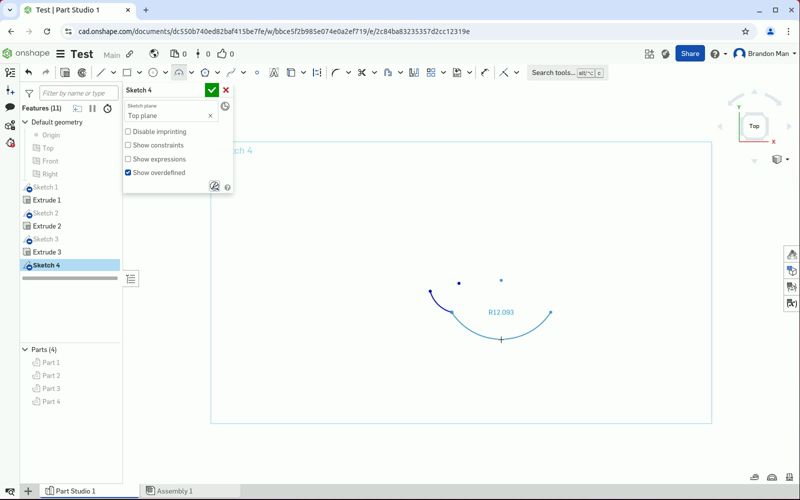
key_up(shift)
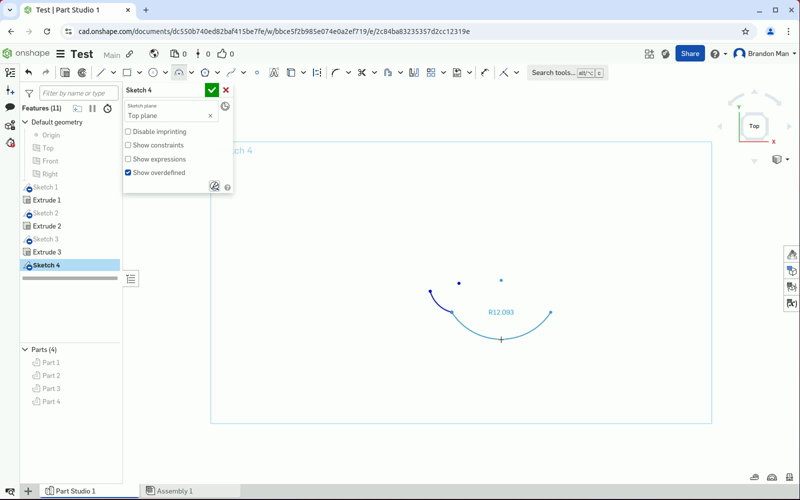
mouse_move(550, 312)
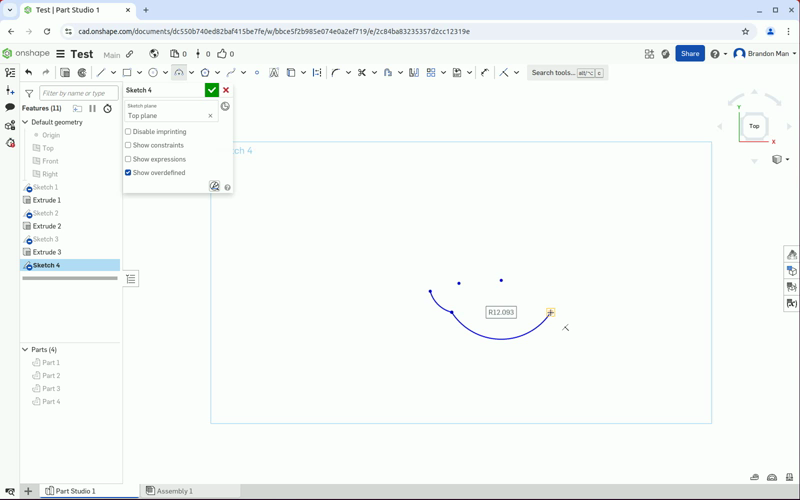
click(550, 312)
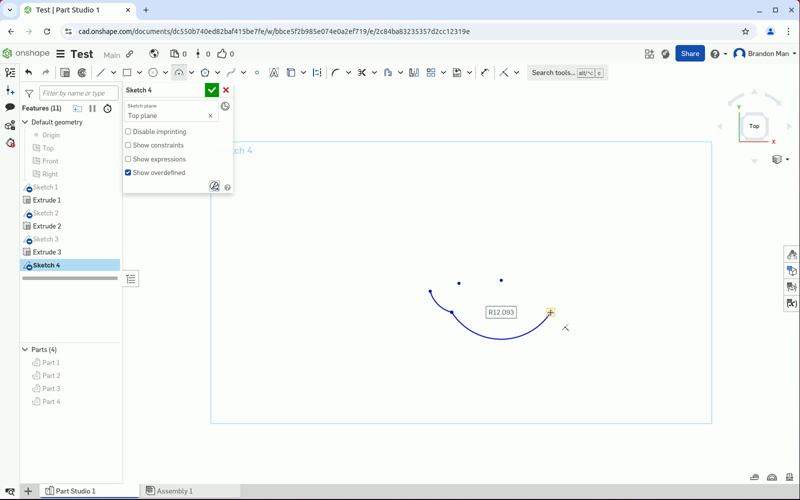
key_down(shift)
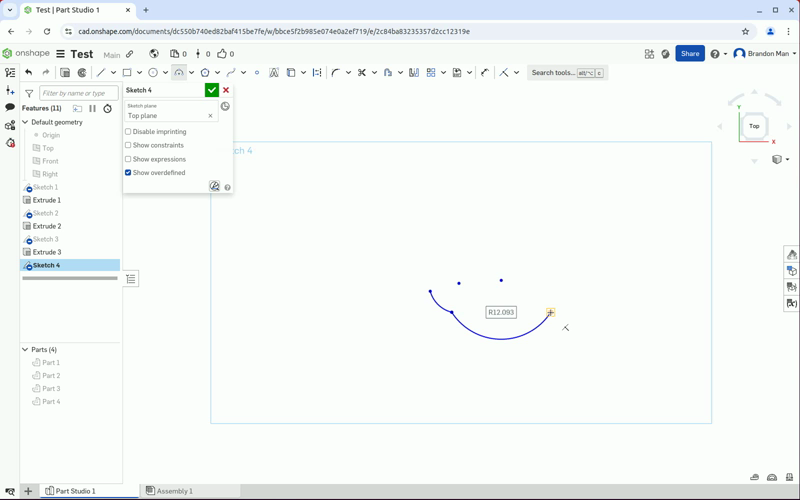
mouse_move(573, 283)
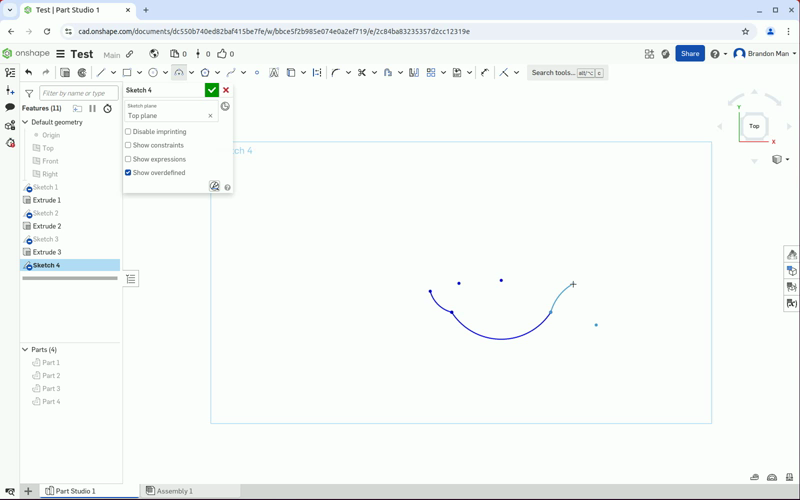
click(573, 283)
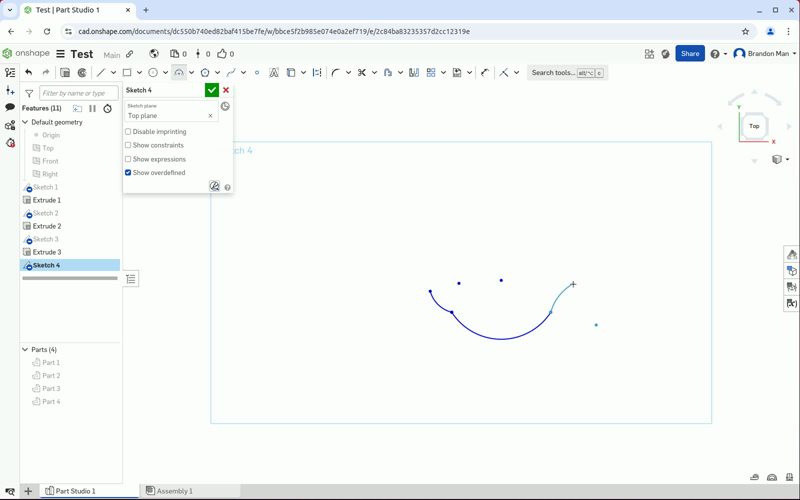
mouse_move(566, 301)
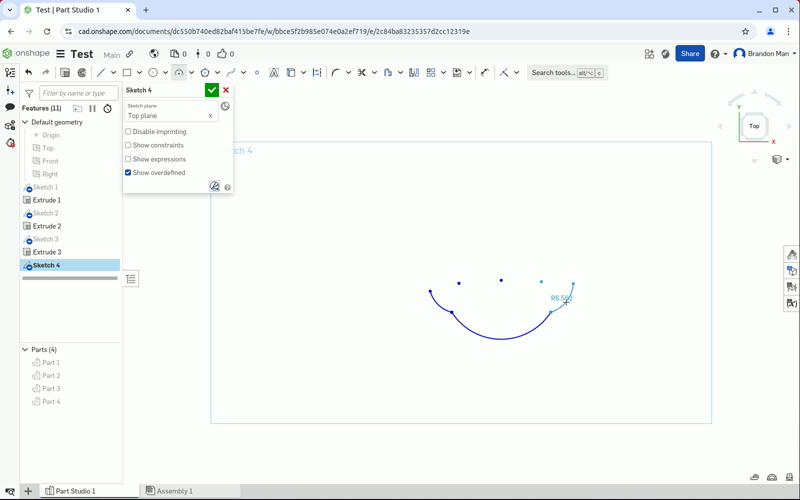
click(566, 301)
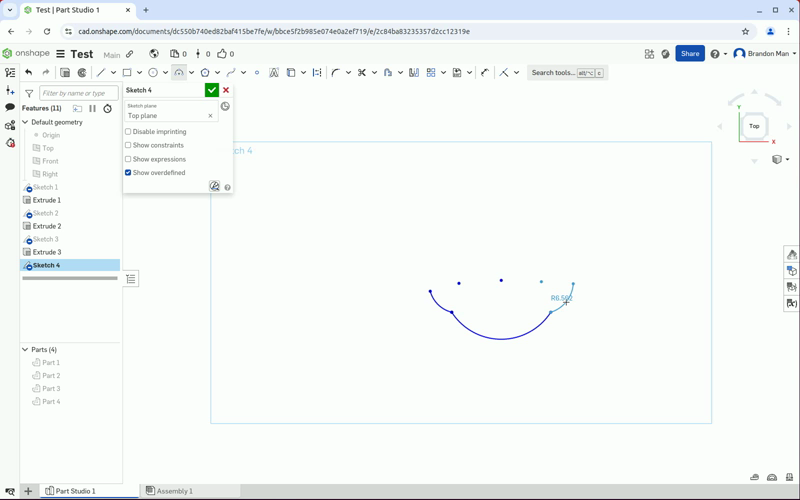
key_up(shift)
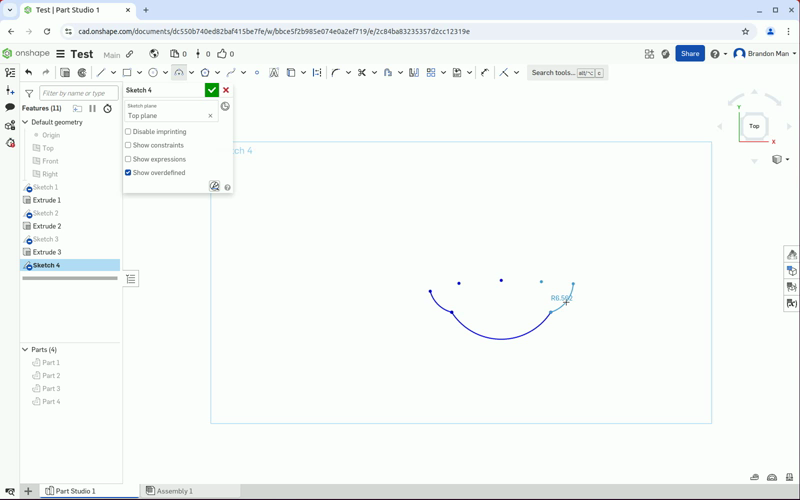
mouse_move(573, 283)
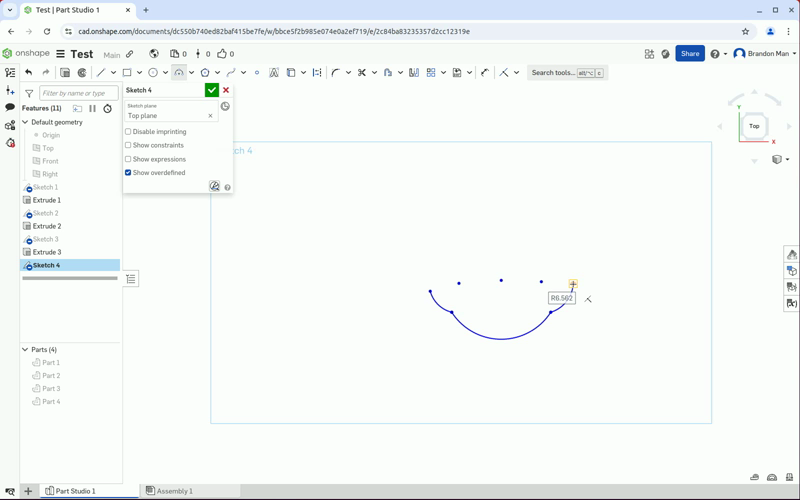
click(573, 283)
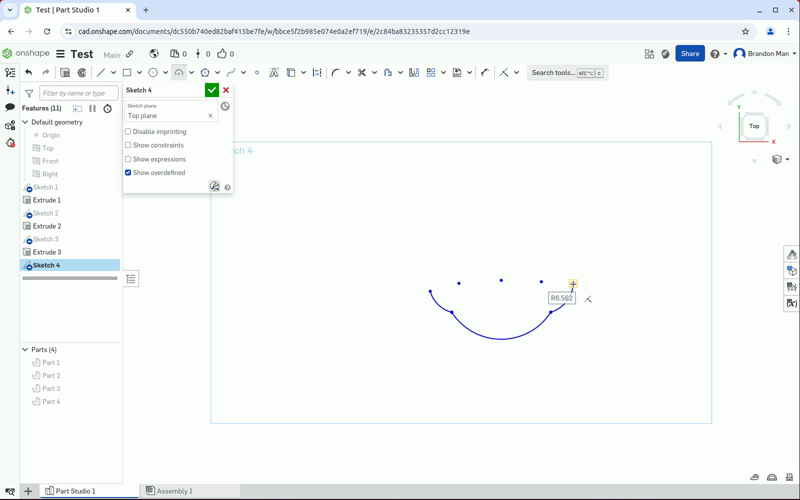
mouse_move(430, 291)
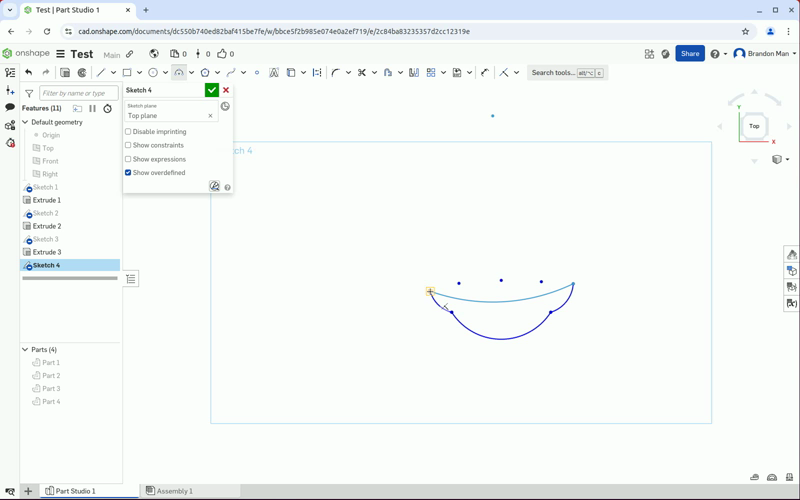
click(430, 291)
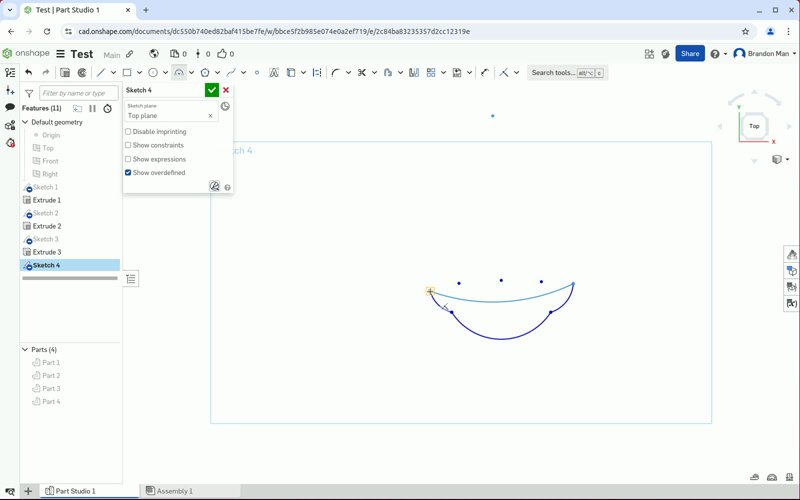
key_down(shift)
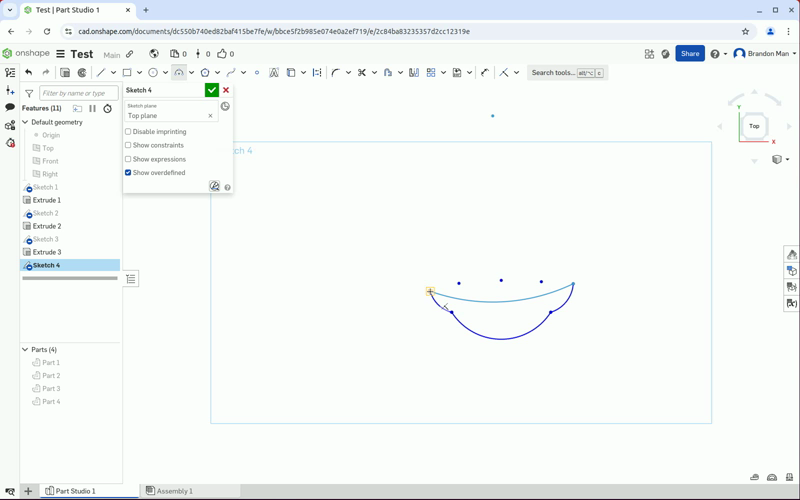
mouse_move(505, 354)
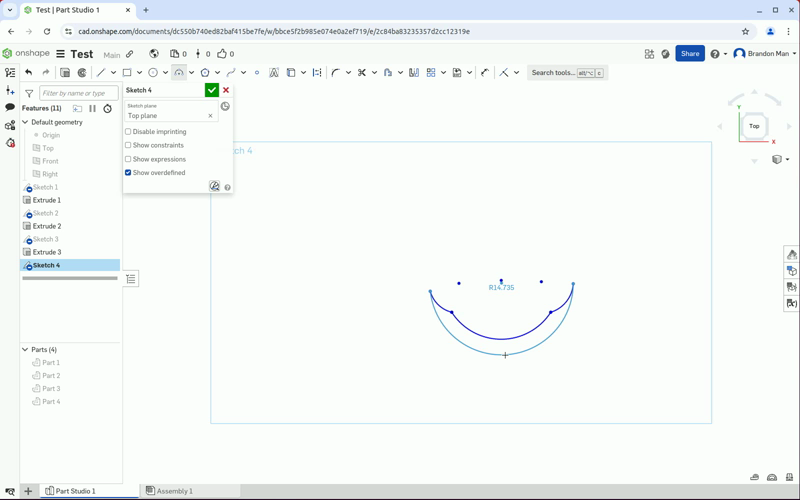
click(505, 354)
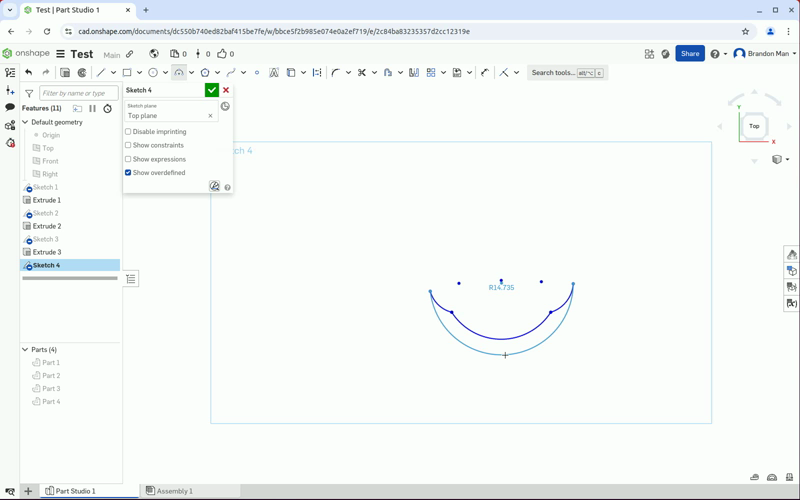
key_up(shift)
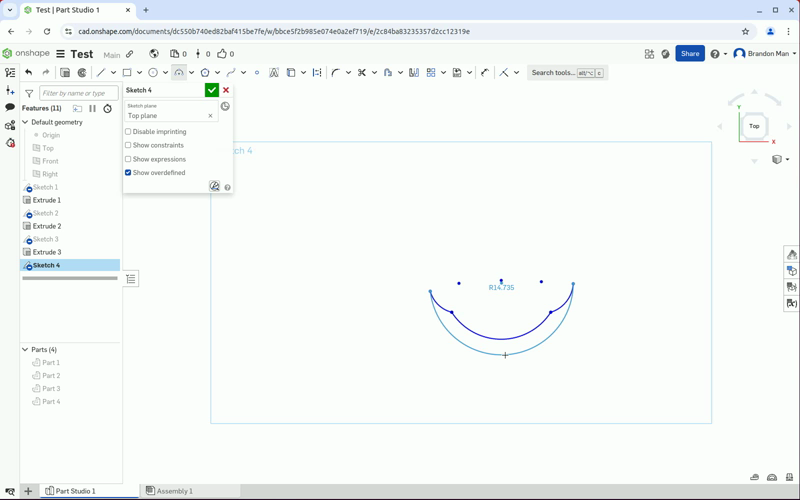
key(esc)
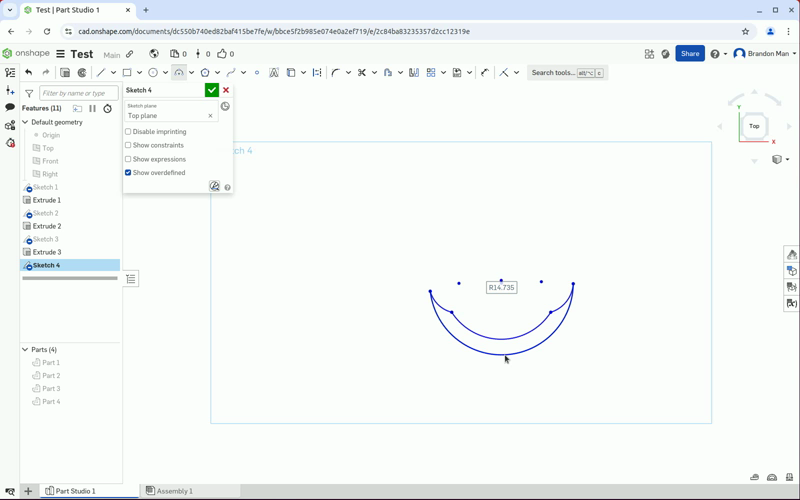
mouse_move(556, 321)
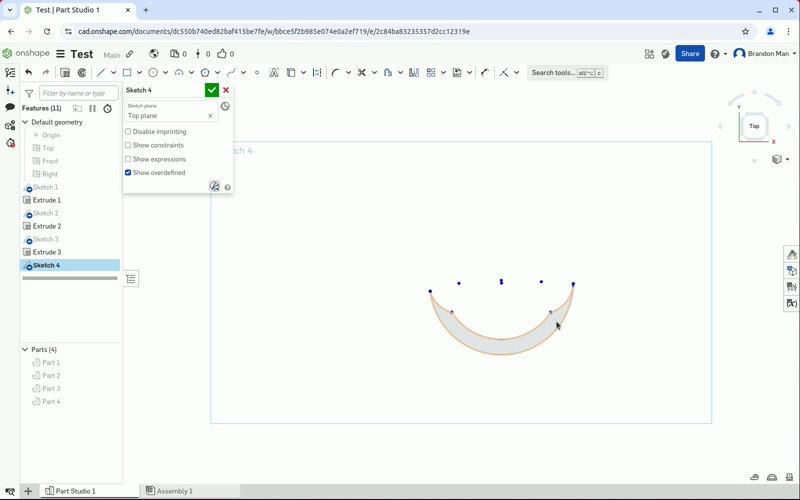
click(556, 321)
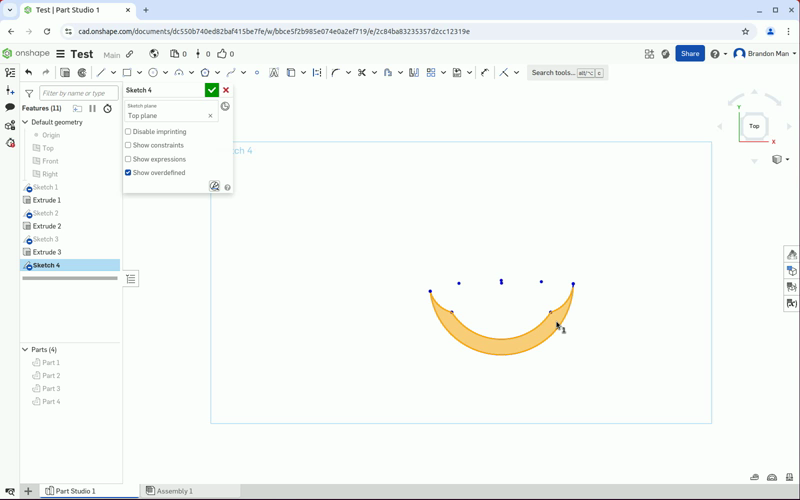
mouse_move(73, 352)
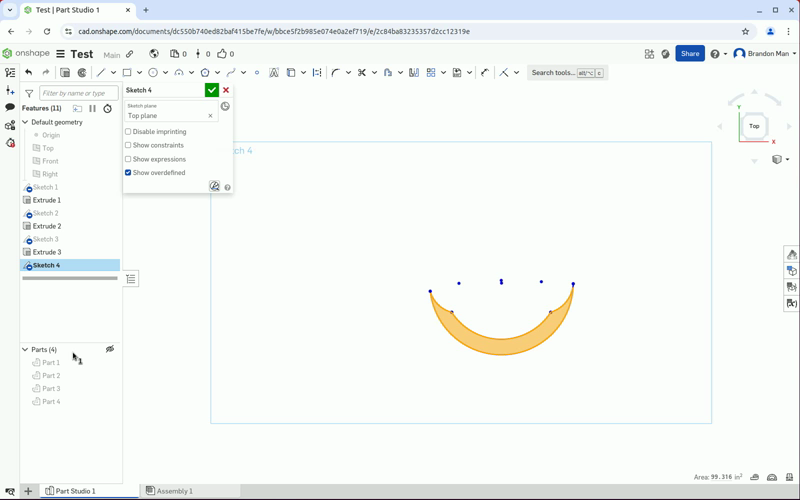
key(shift+y)
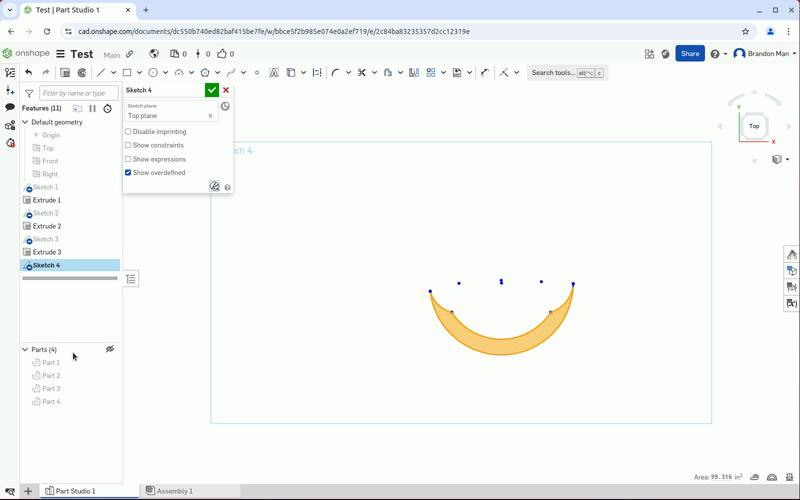
key(shift+e)
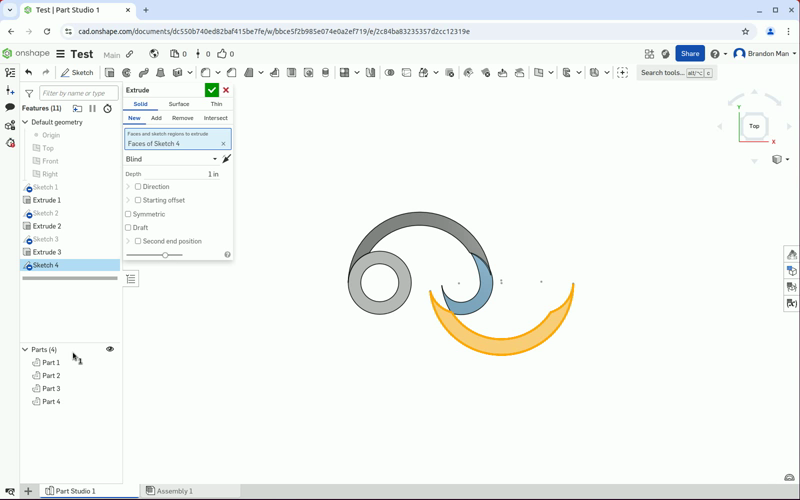
mouse_move(143, 106)
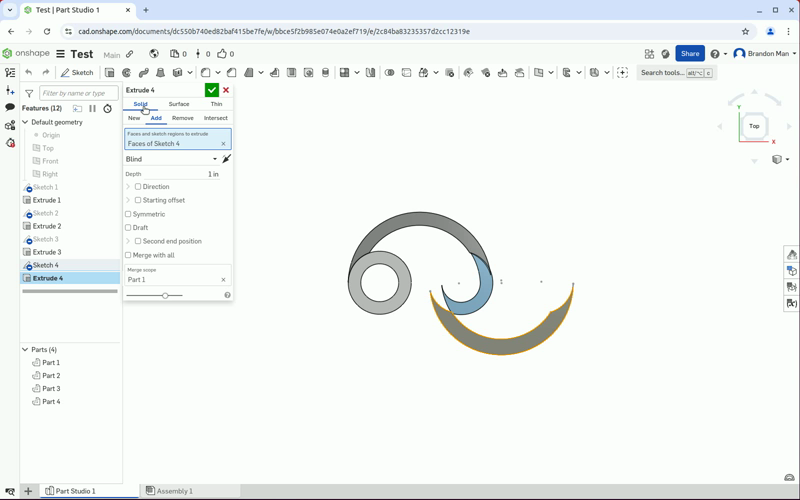
click(143, 106)
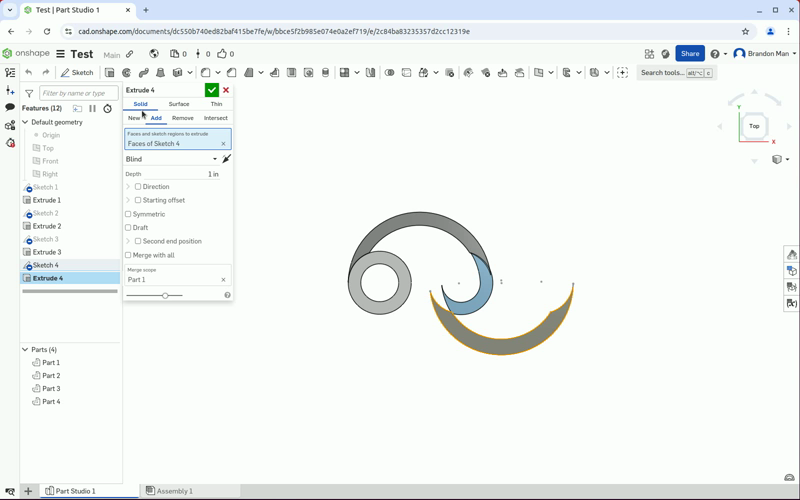
mouse_move(137, 120)
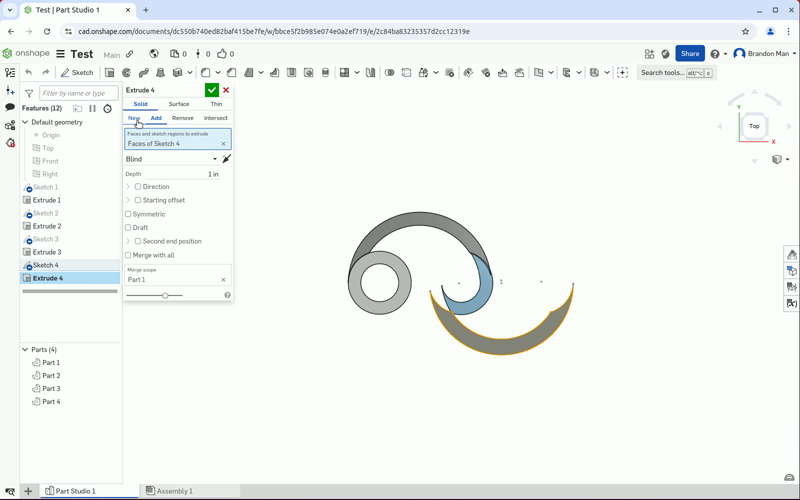
click(137, 120)
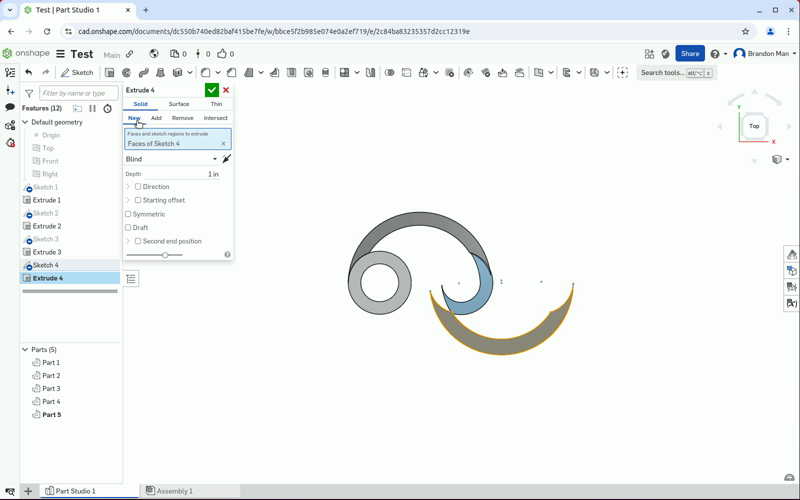
key(tab, 4)
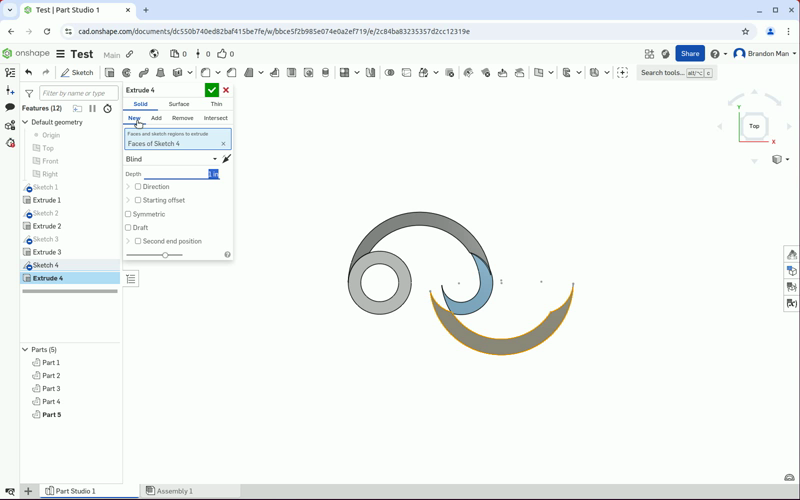
text(2.648)
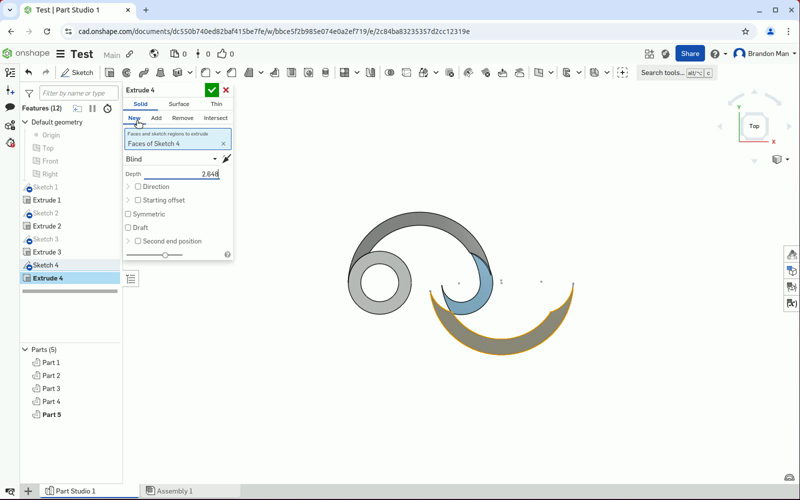
key(enter)
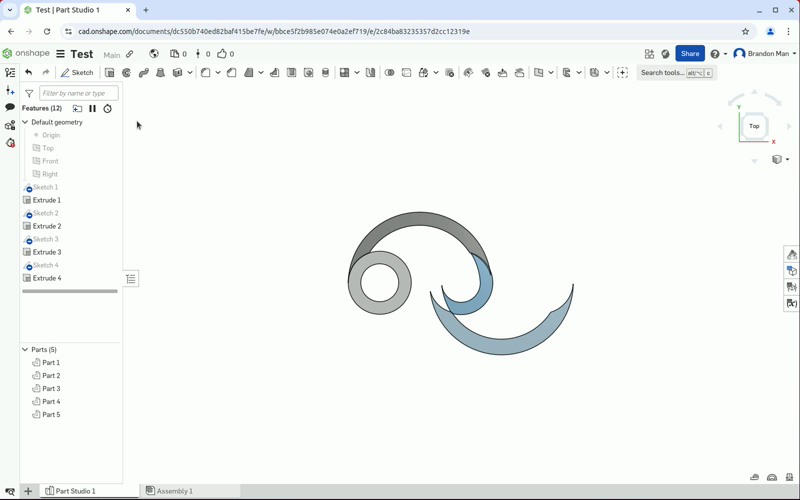
key(shift+h)
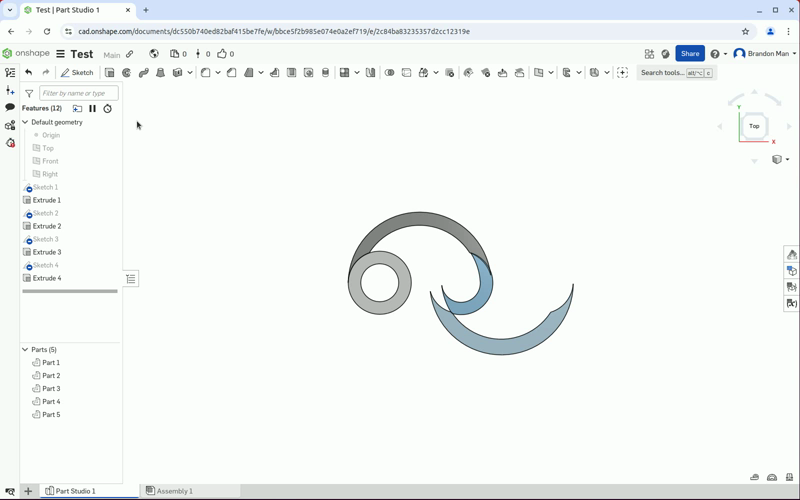
key(shift+h)
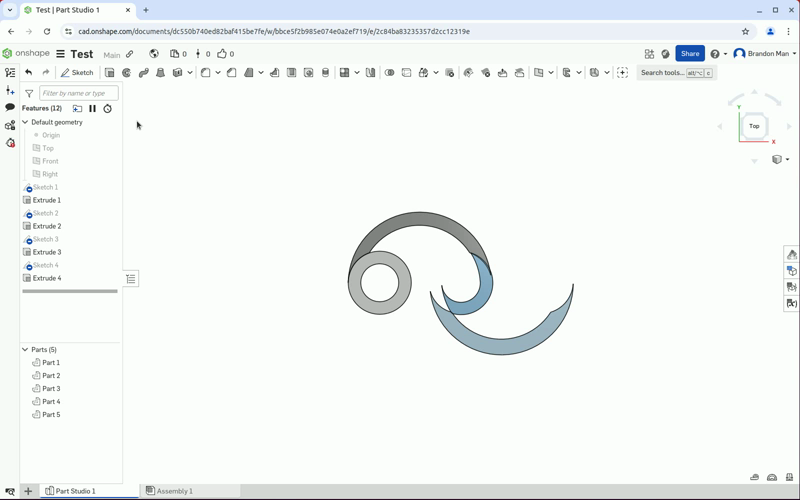
mouse_move(73, 189)
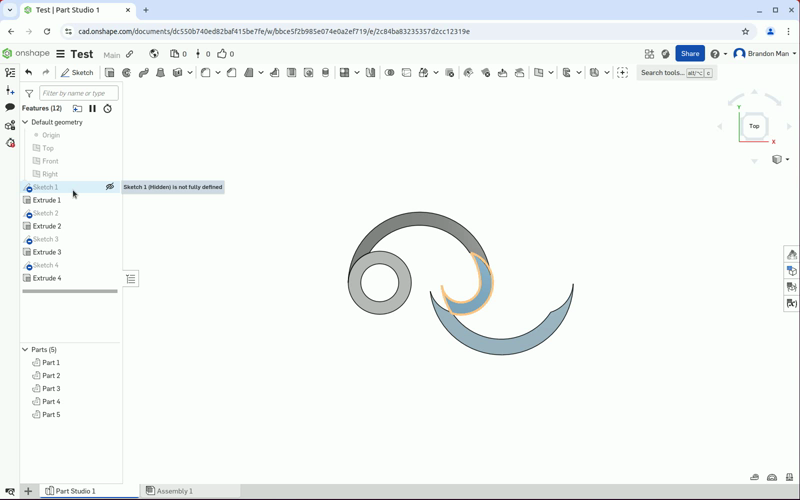
click(73, 189)
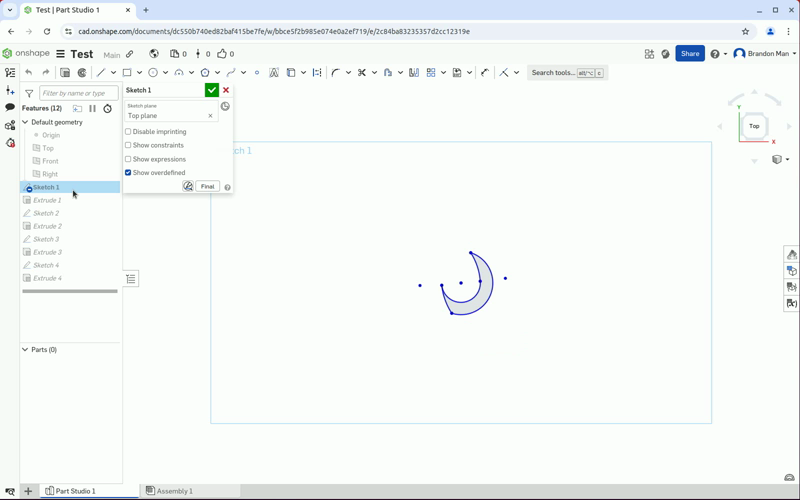
mouse_move(229, 92)
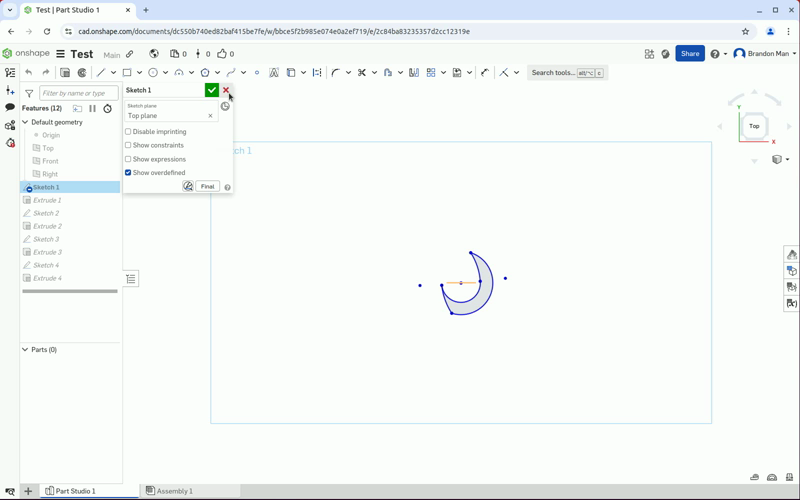
click(229, 92)
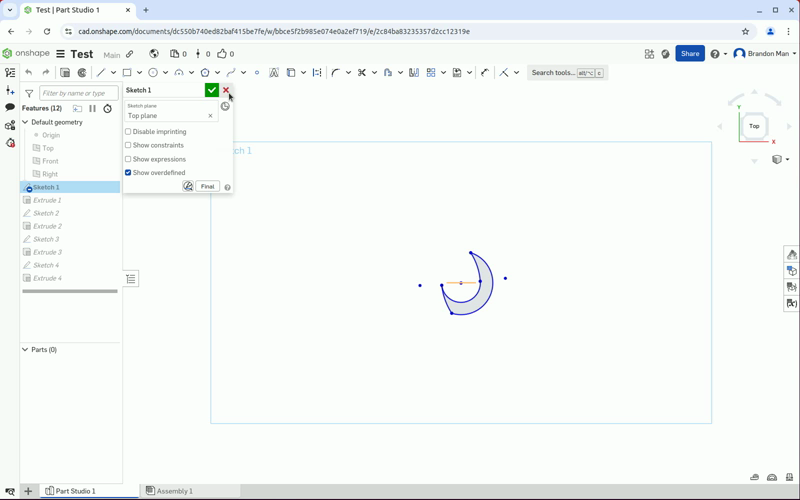
key(shift+s)
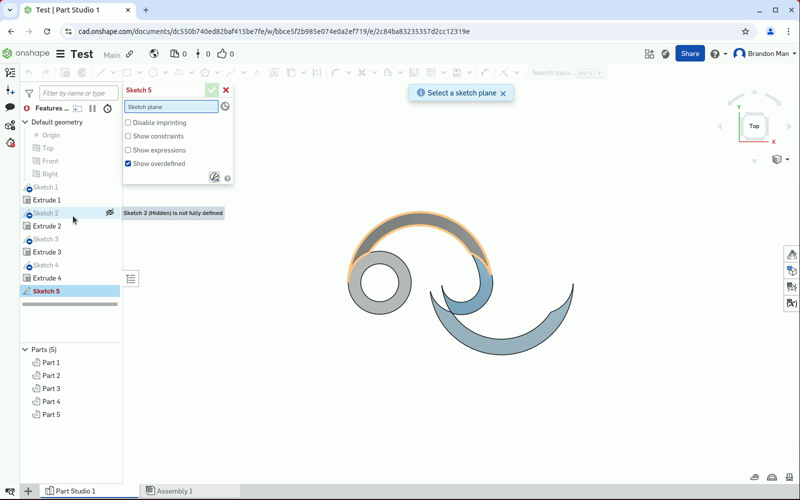
scroll(3)
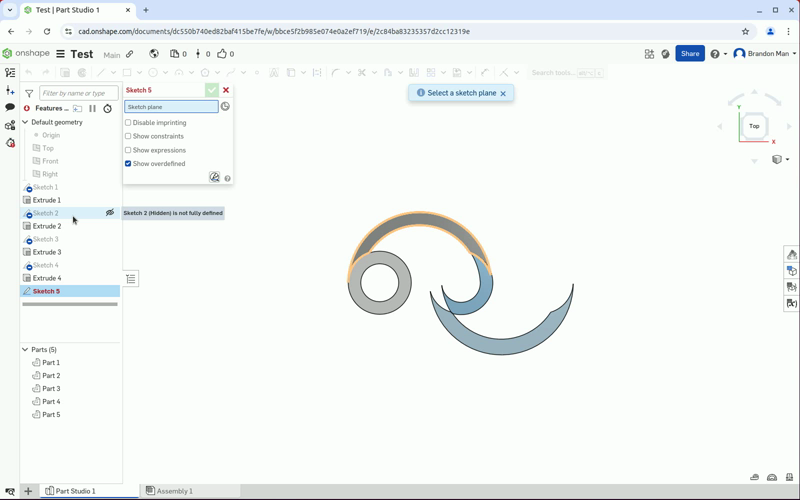
mouse_move(73, 150)
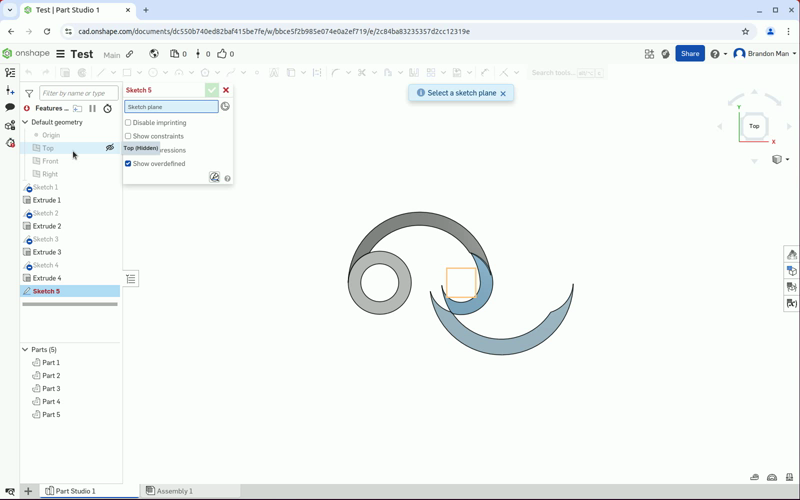
click(73, 150)
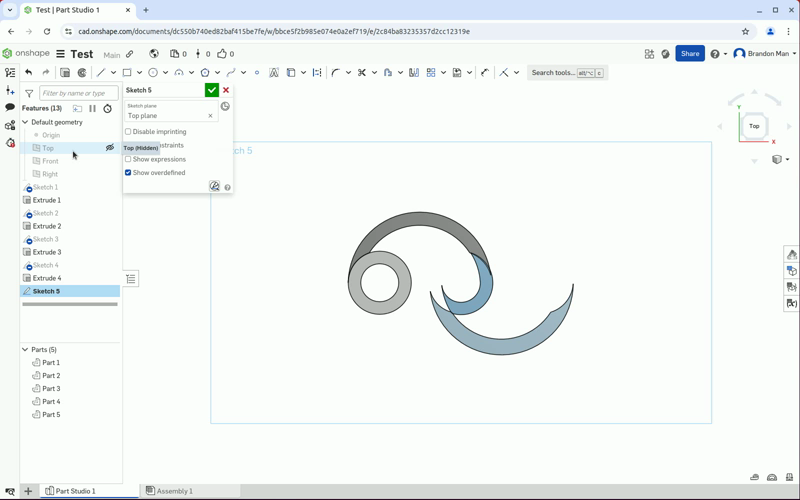
mouse_move(73, 352)
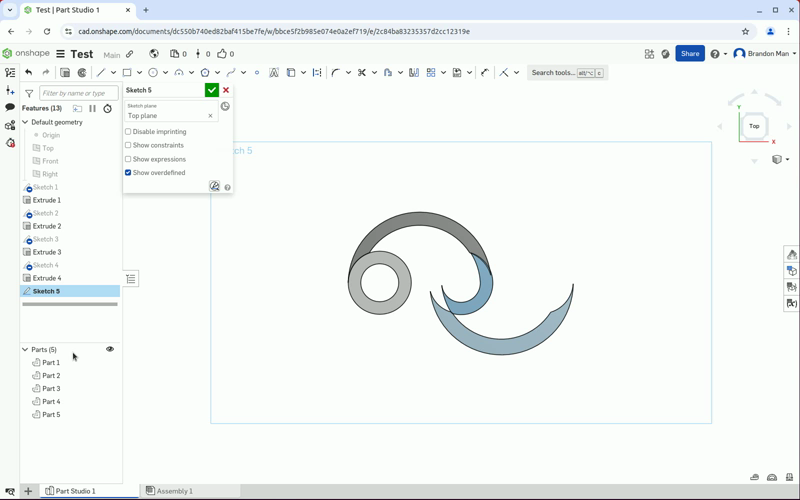
key(y)
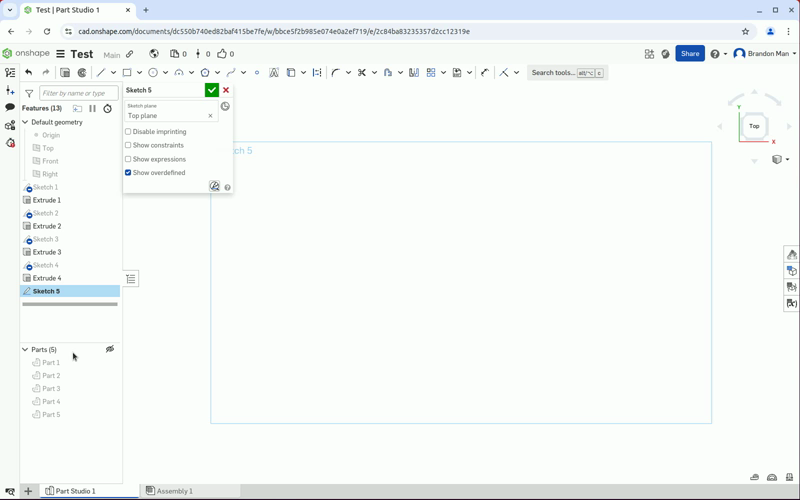
key(c)
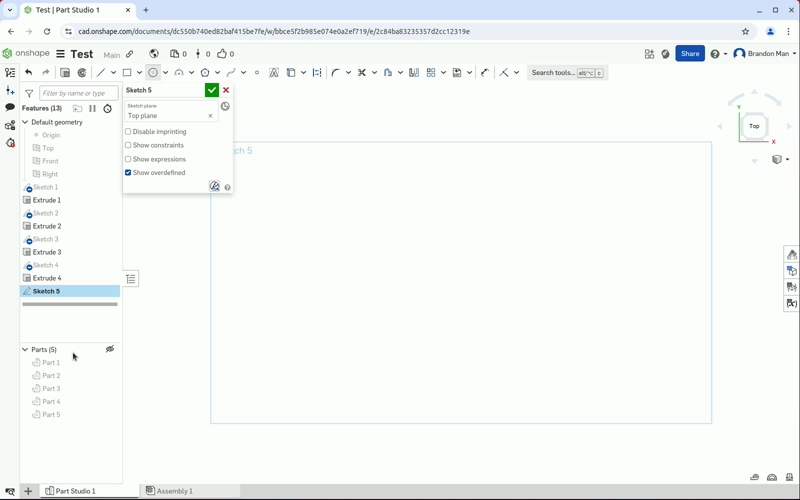
key_down(shift)
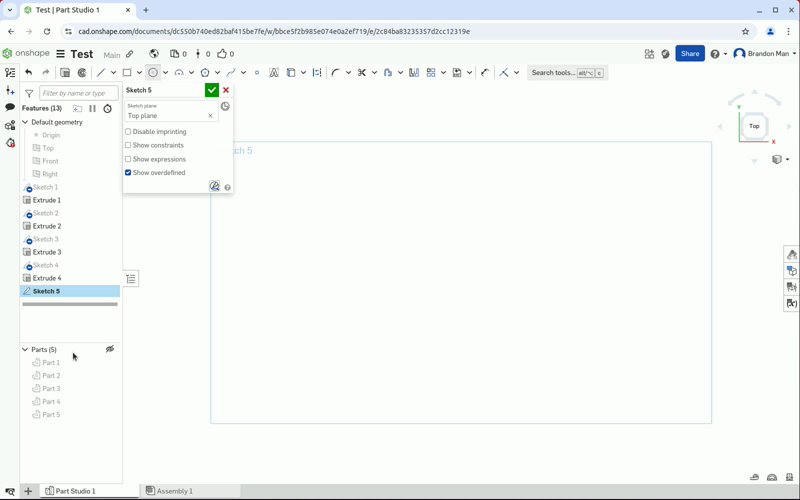
mouse_move(542, 282)
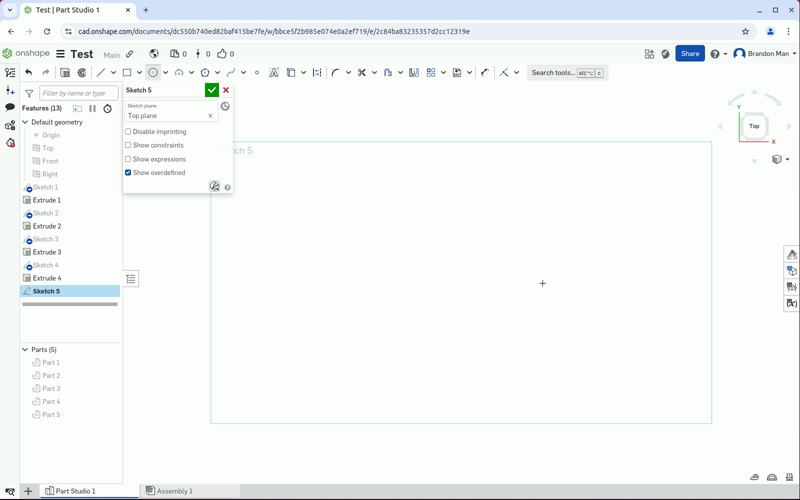
click(542, 282)
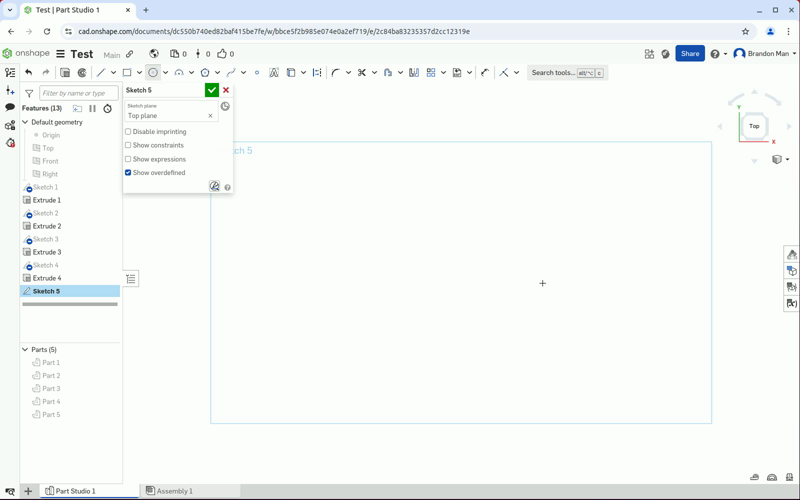
key_up(shift)
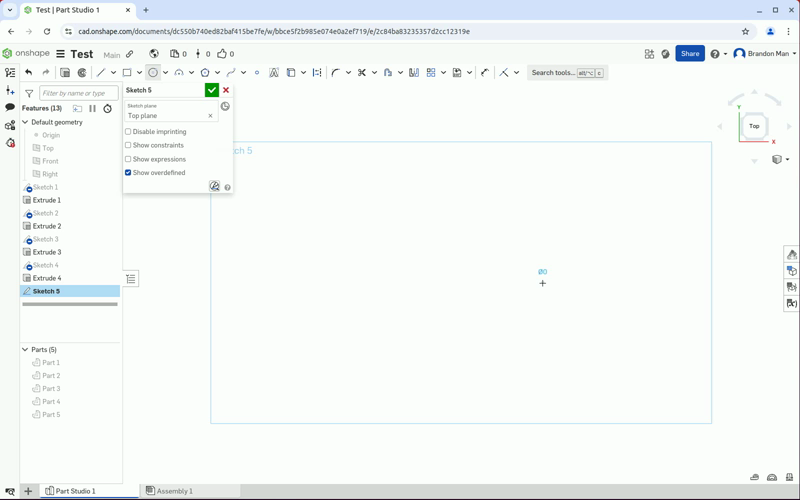
mouse_move(574, 282)
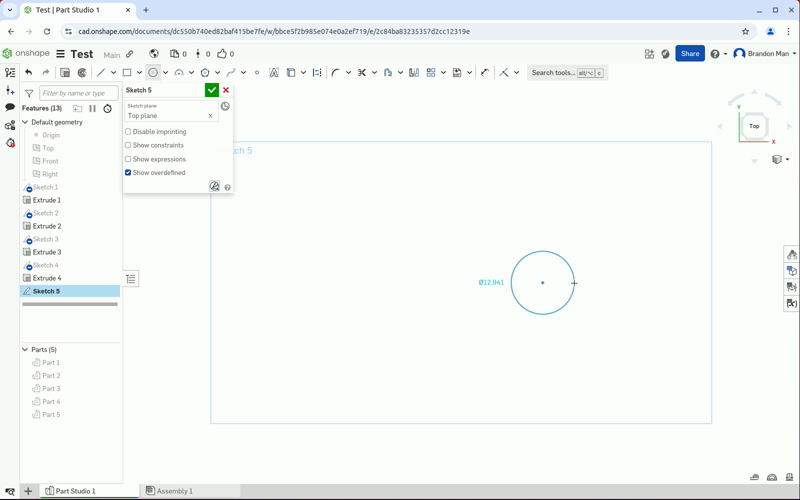
click(574, 282)
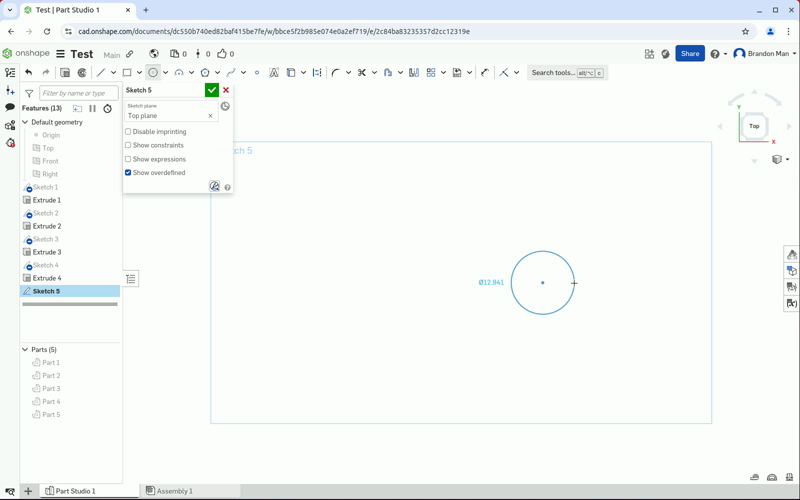
key(esc)
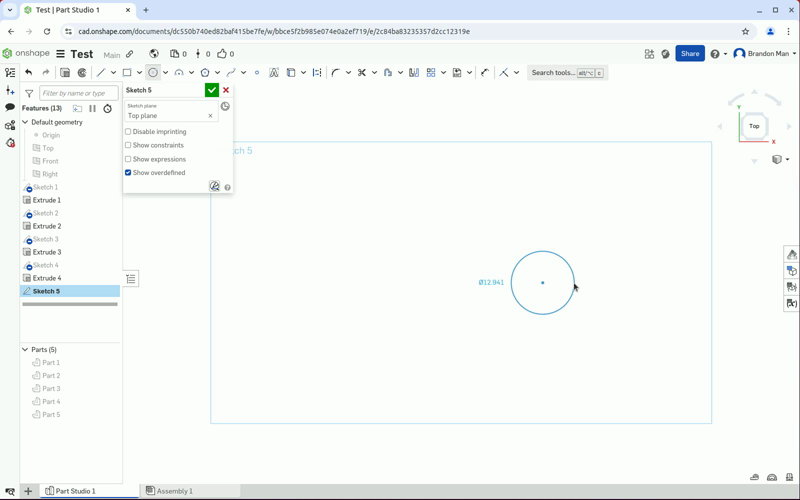
key(c)
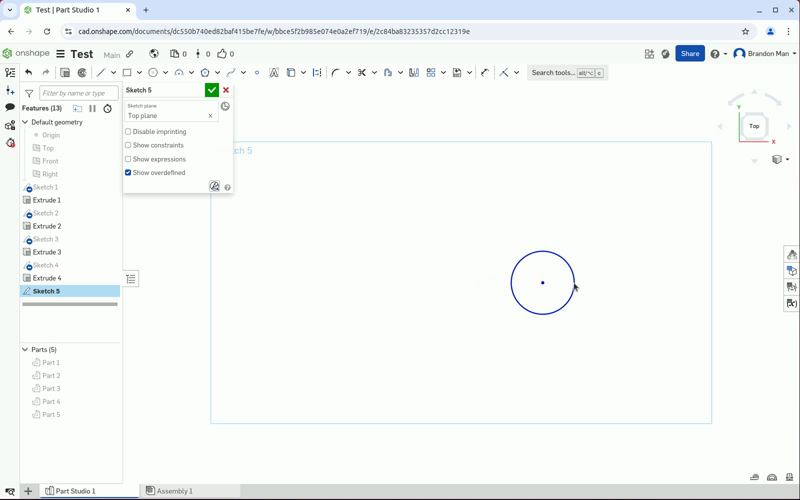
key_down(shift)
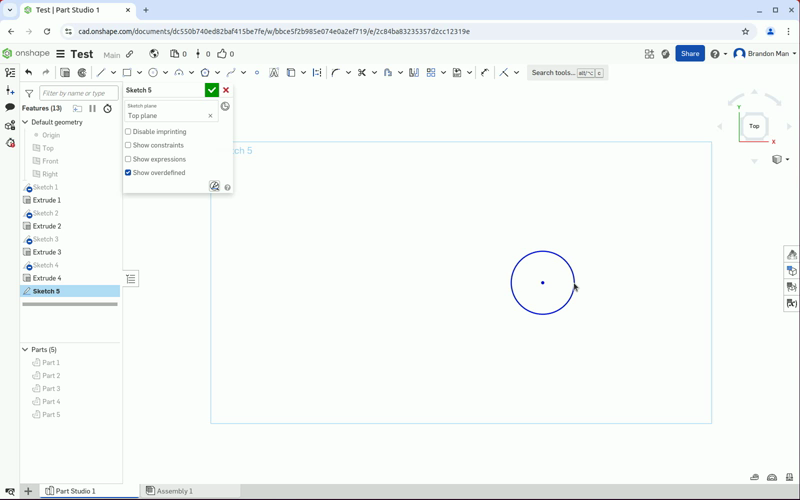
mouse_move(542, 282)
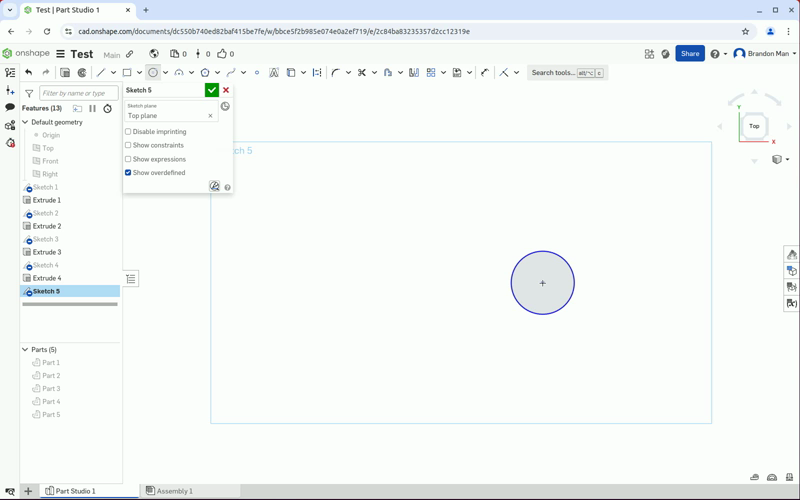
click(542, 282)
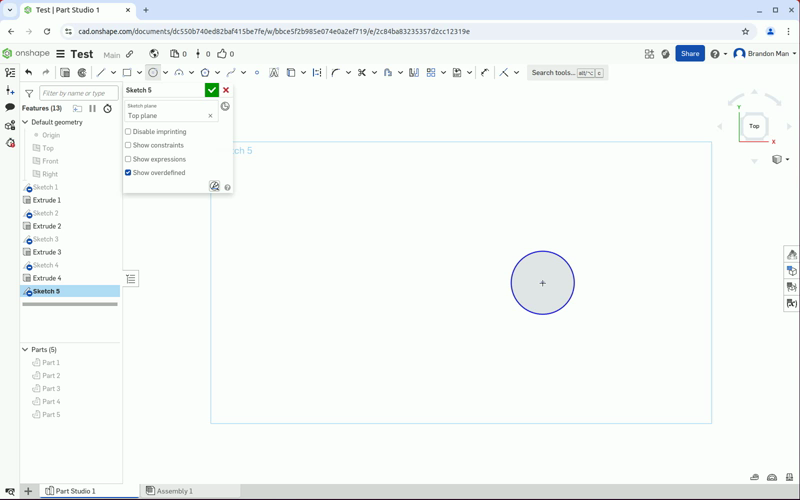
key_up(shift)
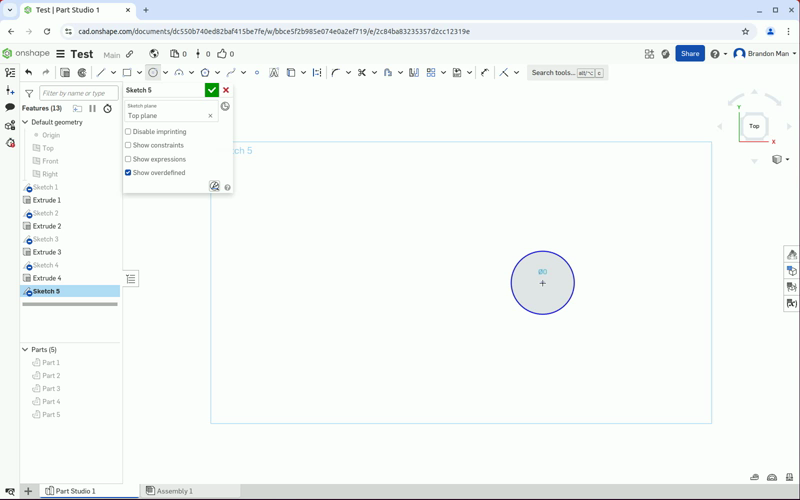
mouse_move(561, 282)
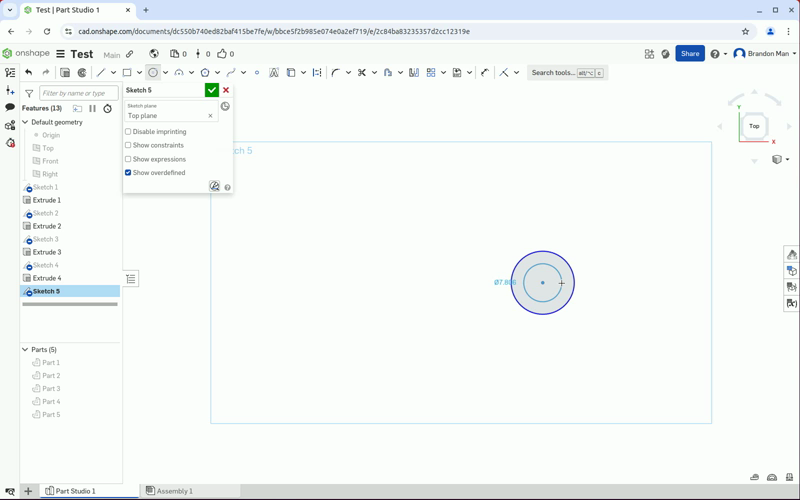
click(561, 282)
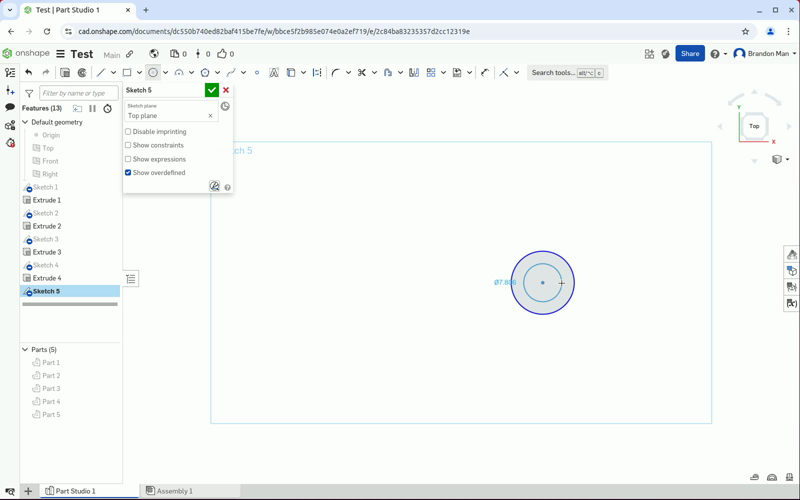
key(esc)
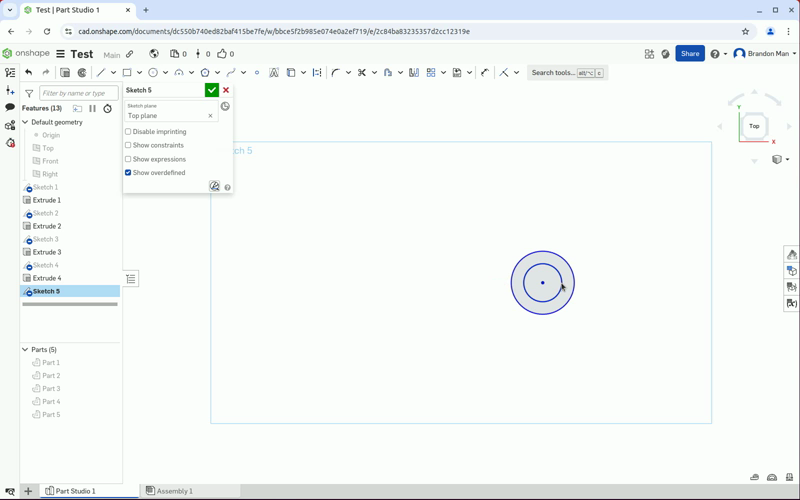
mouse_move(561, 271)
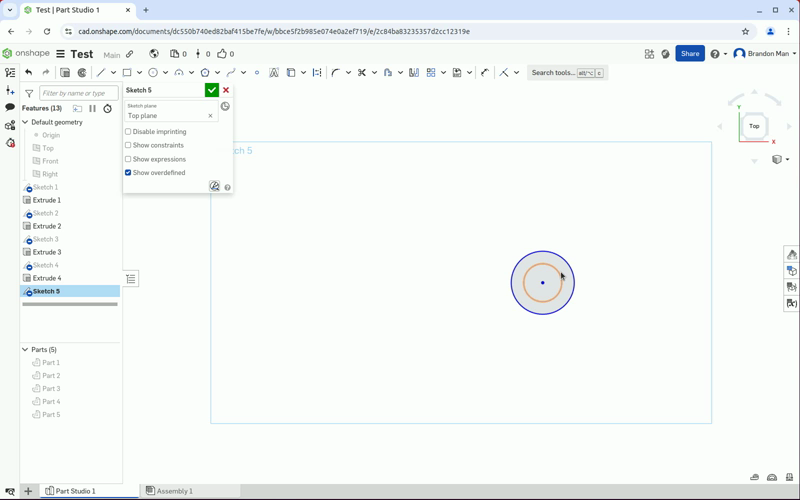
click(561, 271)
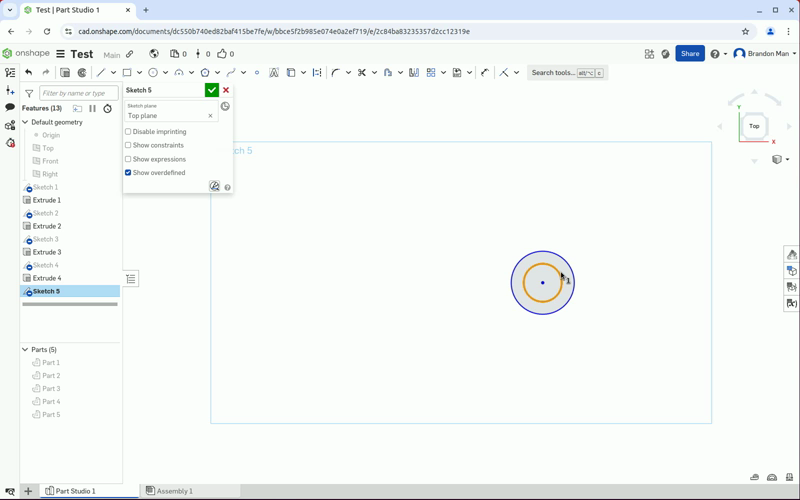
mouse_move(73, 352)
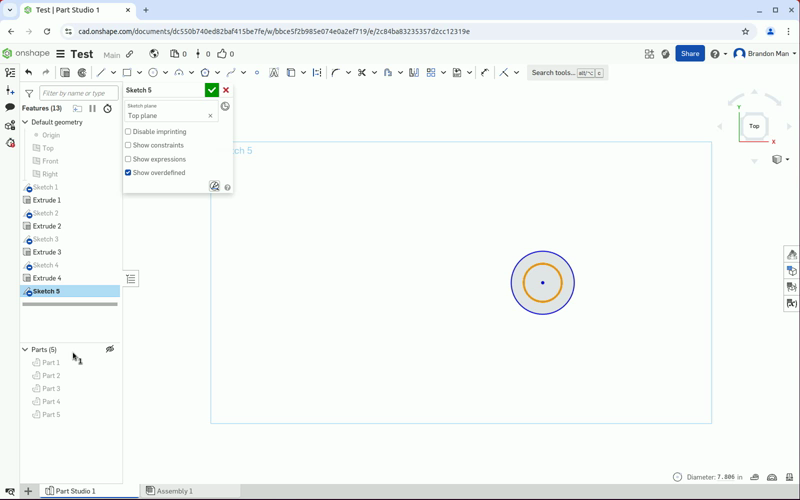
key(shift+y)
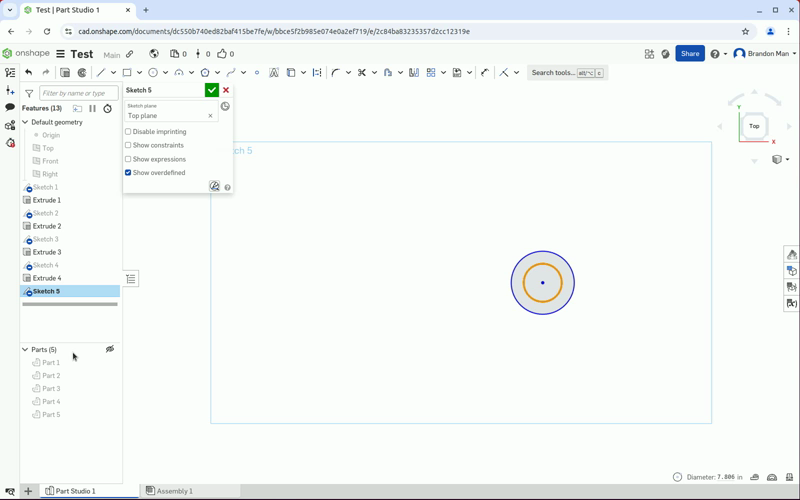
key(shift+e)
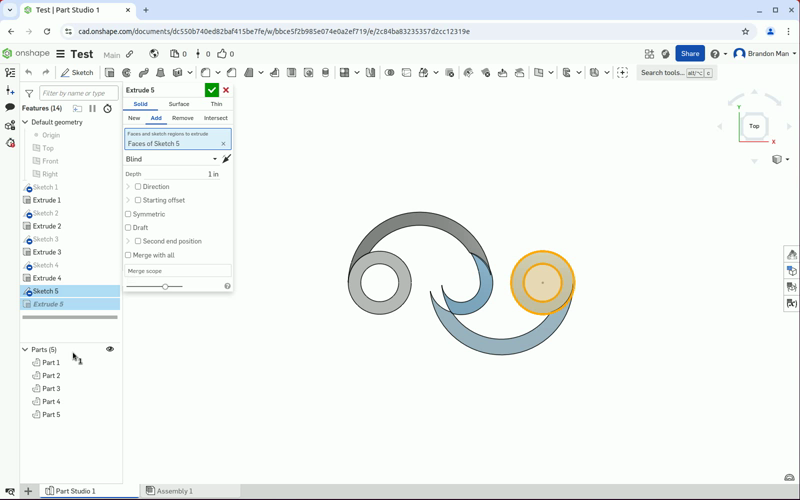
mouse_move(143, 106)
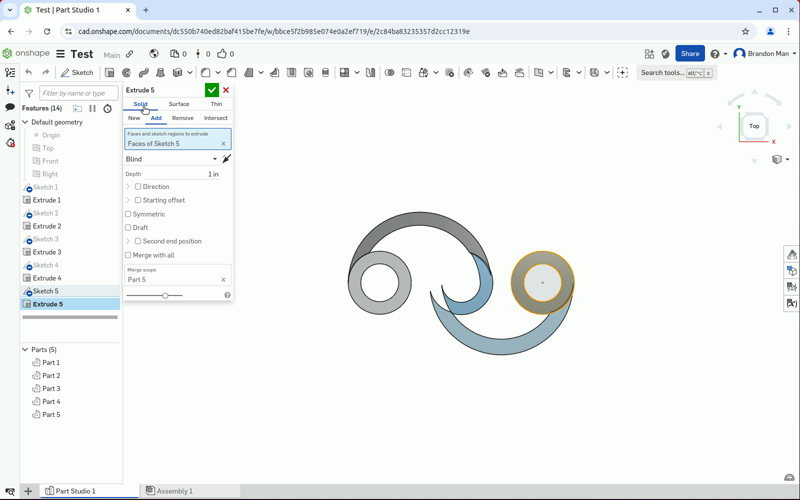
click(143, 106)
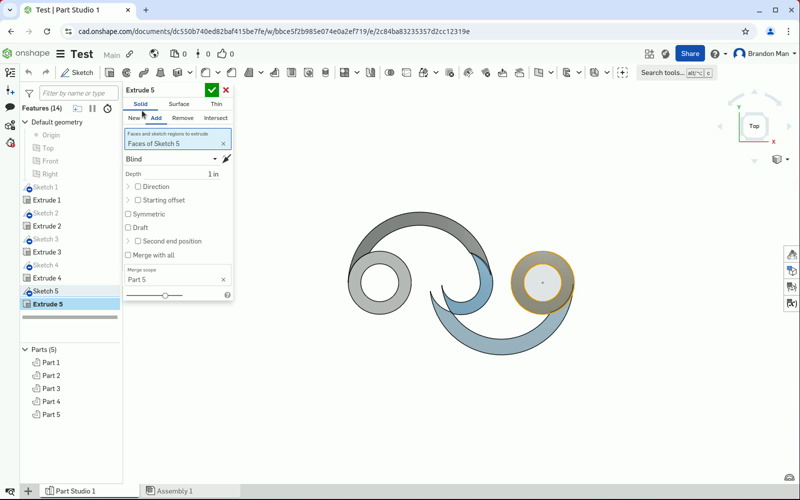
mouse_move(137, 120)
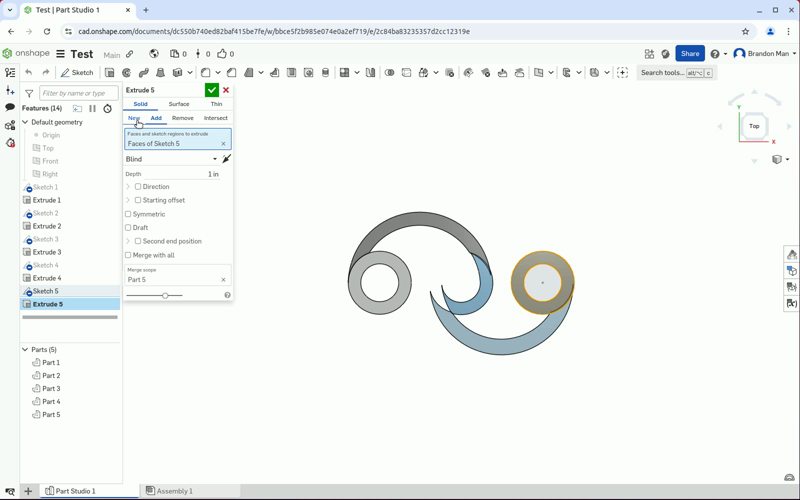
click(137, 120)
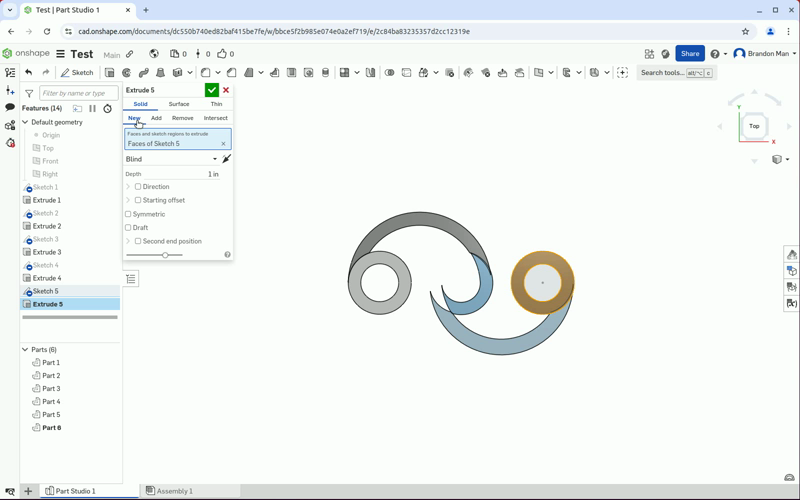
key(tab, 4)
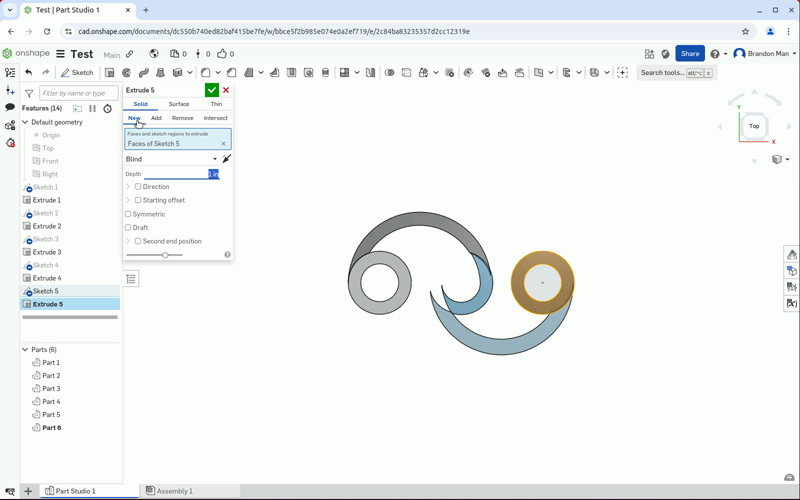
text(2.648)
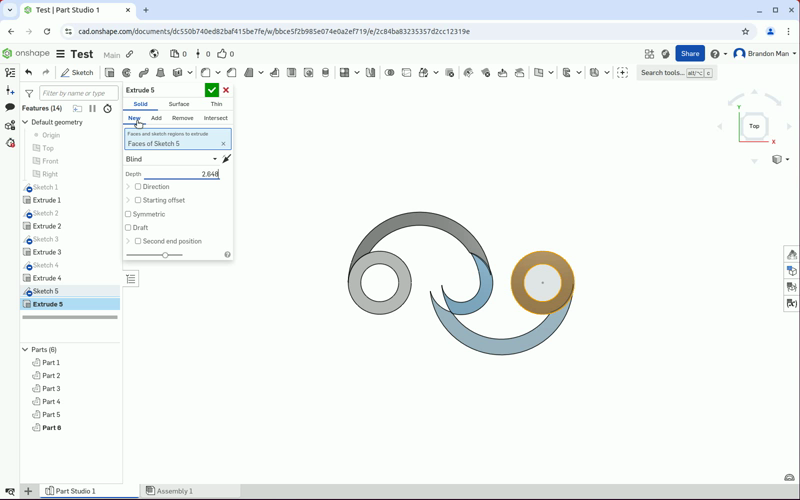
key(enter)
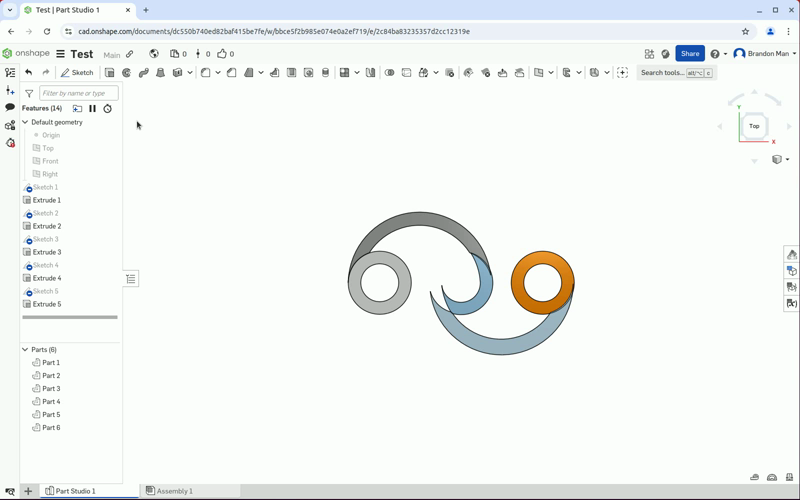
key(shift+h)
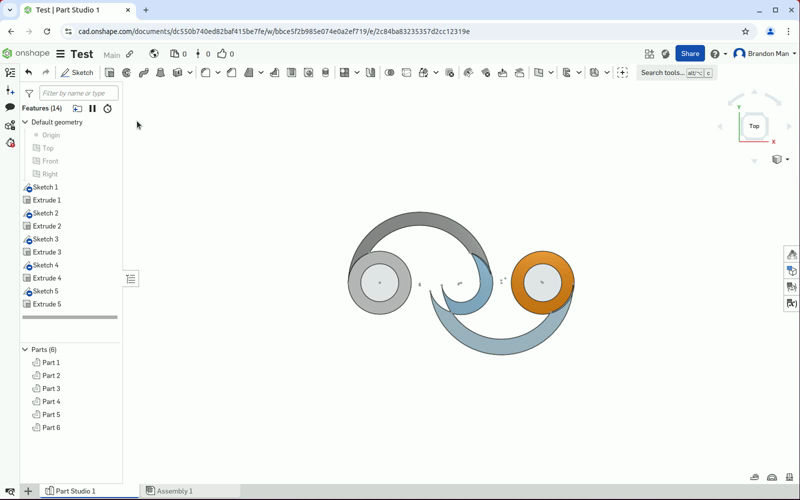
key(shift+h)
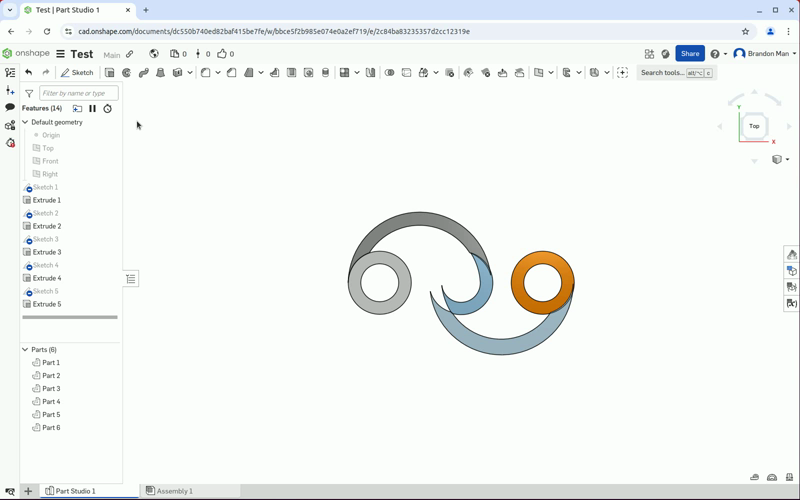
mouse_move(73, 189)
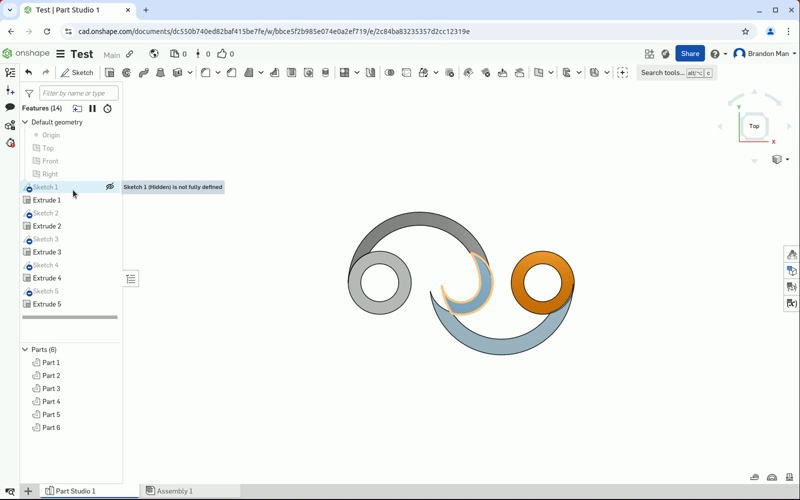
click(73, 189)
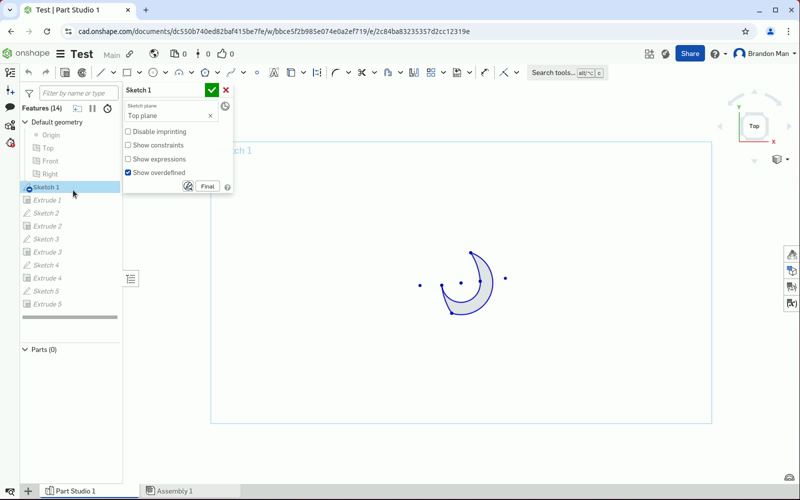
mouse_move(229, 92)
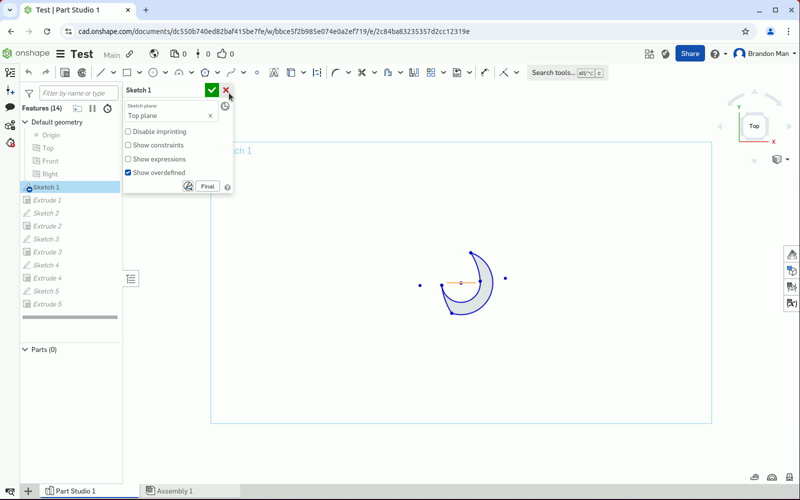
click(229, 92)
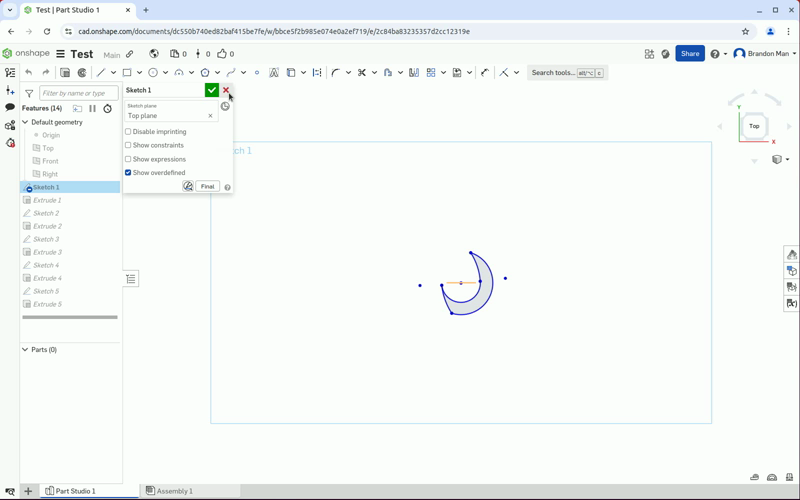
key(shift+s)
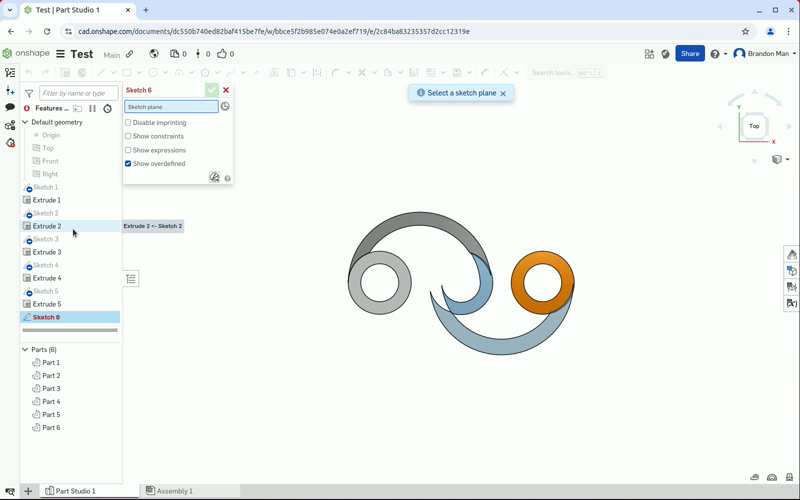
scroll(3)
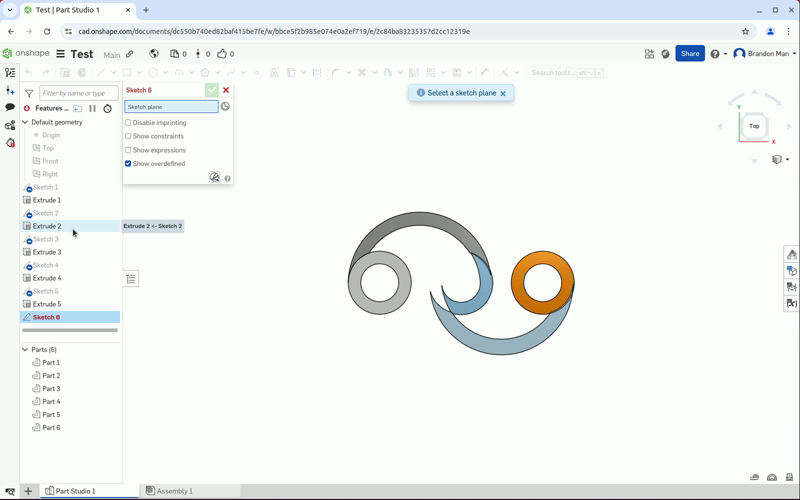
mouse_move(73, 150)
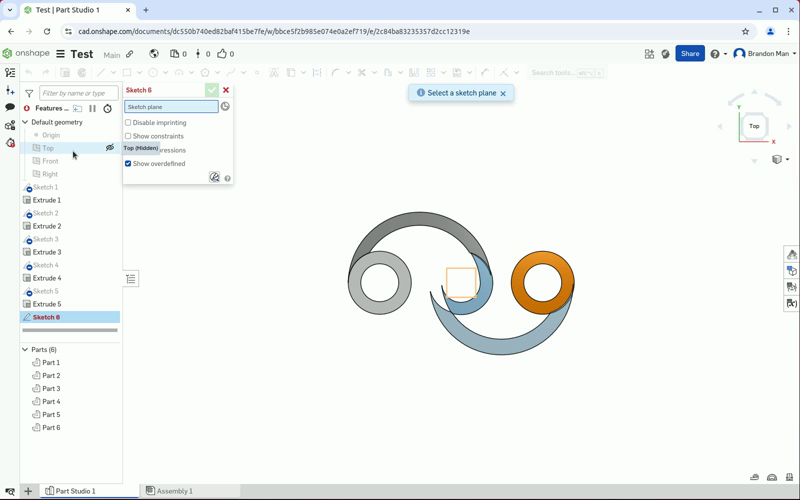
click(73, 150)
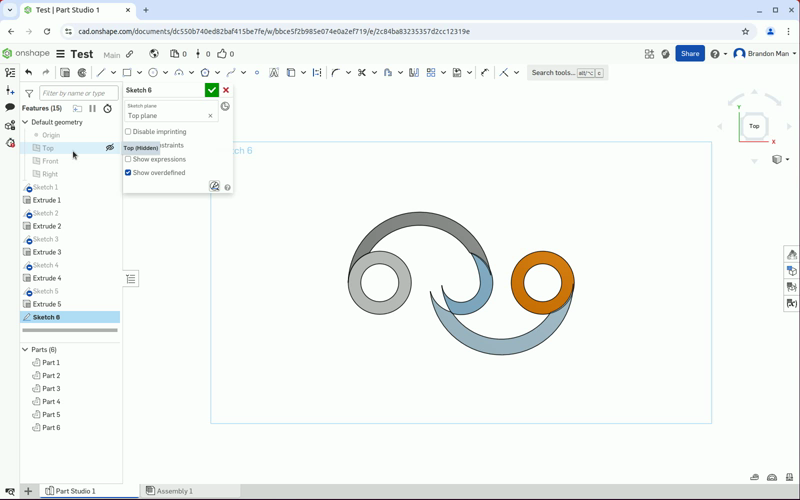
mouse_move(73, 352)
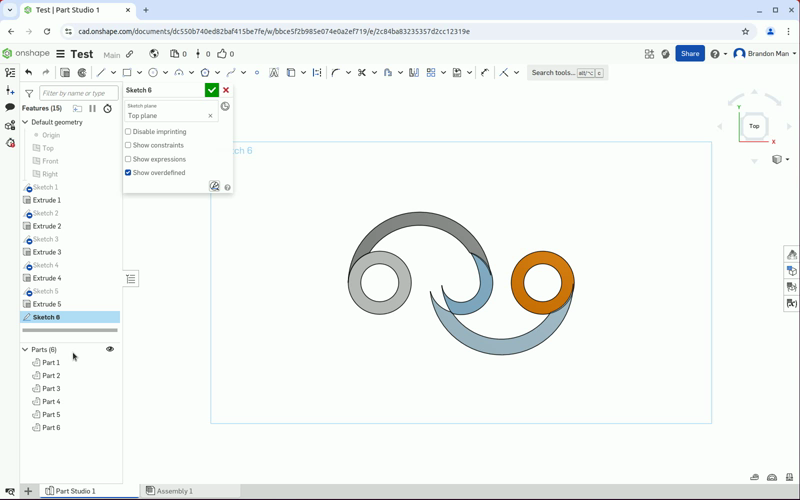
key(y)
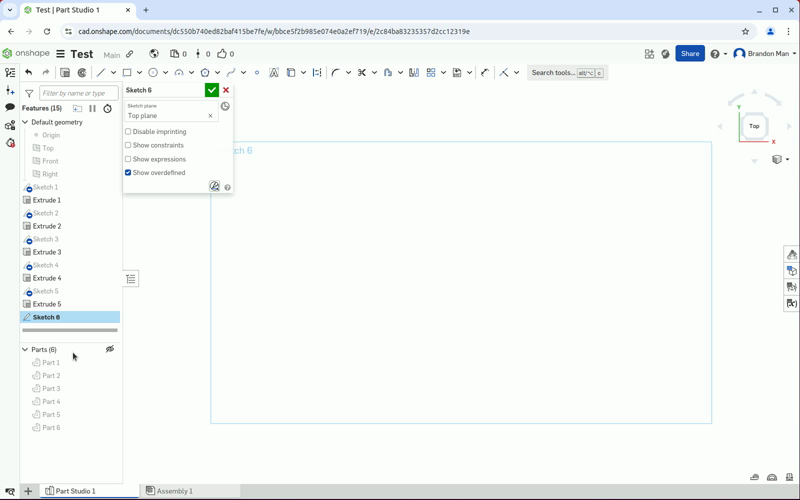
key(a)
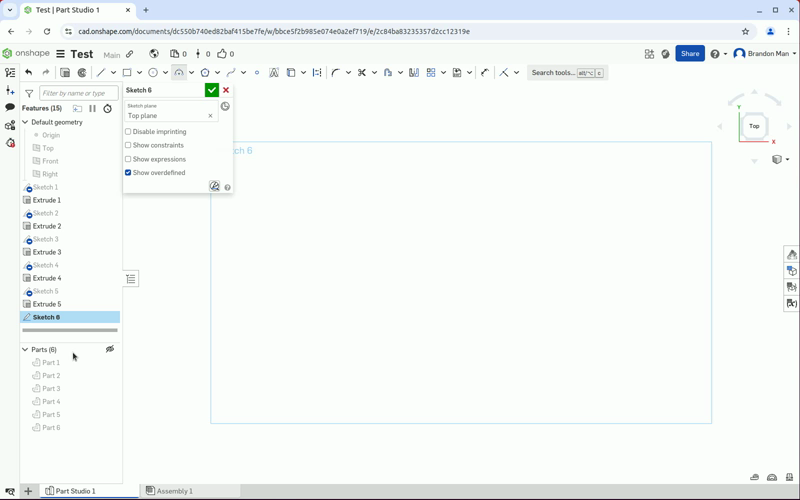
key_down(shift)
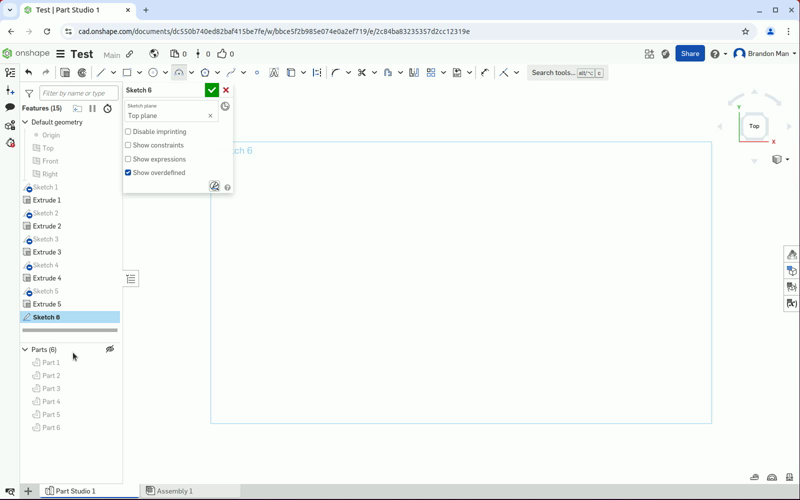
mouse_move(441, 285)
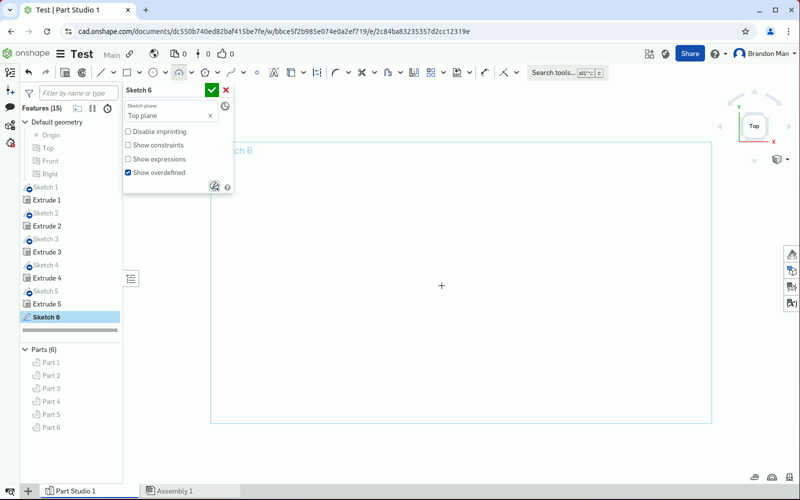
click(441, 285)
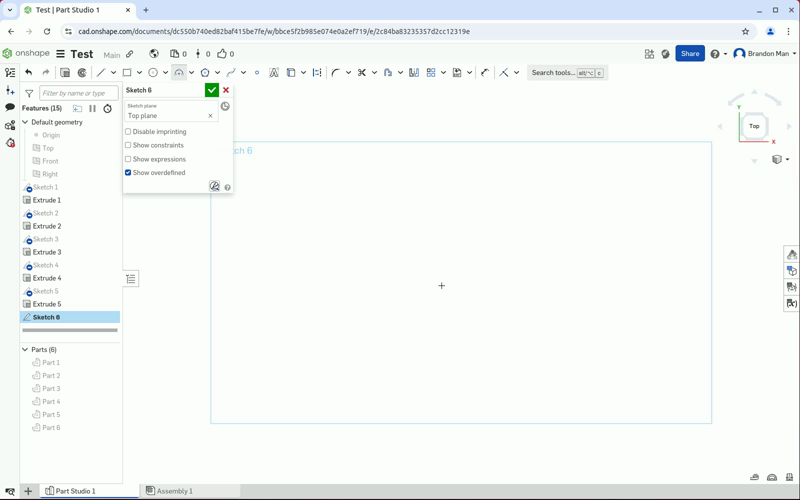
key_up(shift)
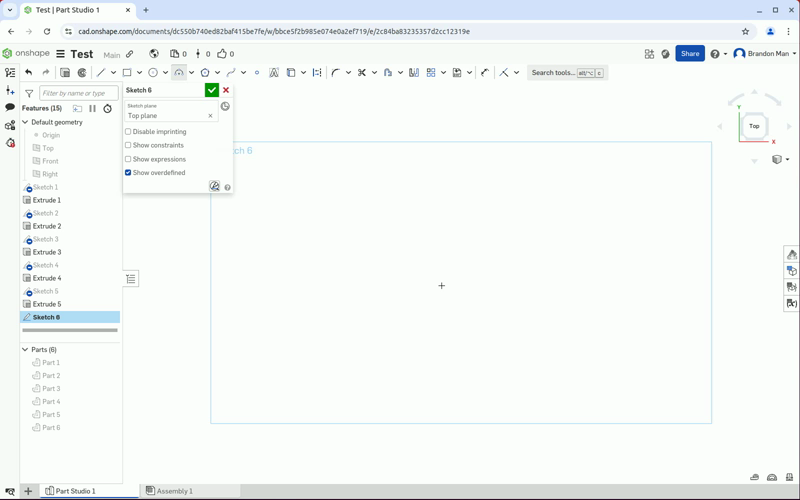
key_down(shift)
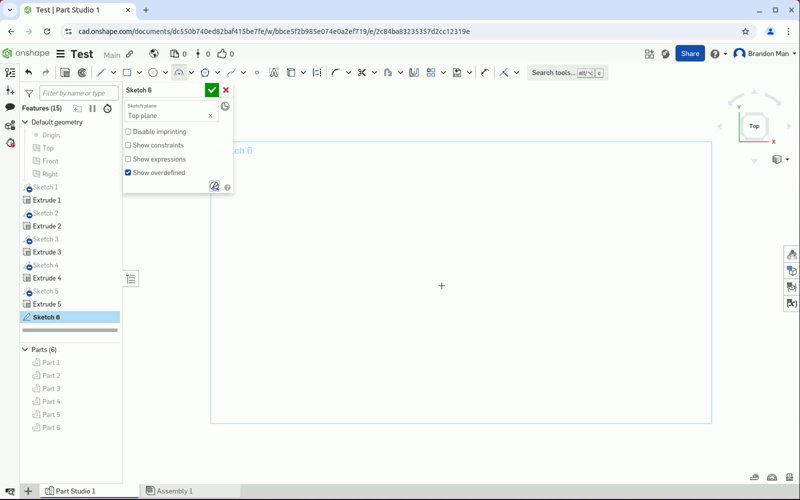
mouse_move(451, 313)
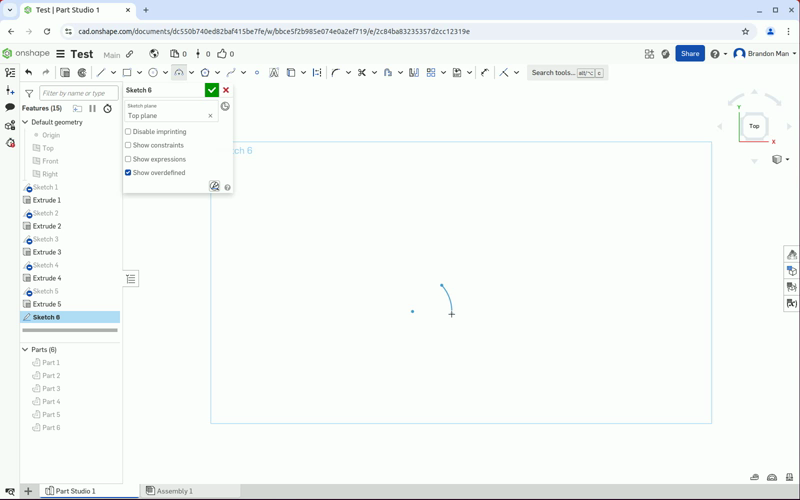
click(451, 313)
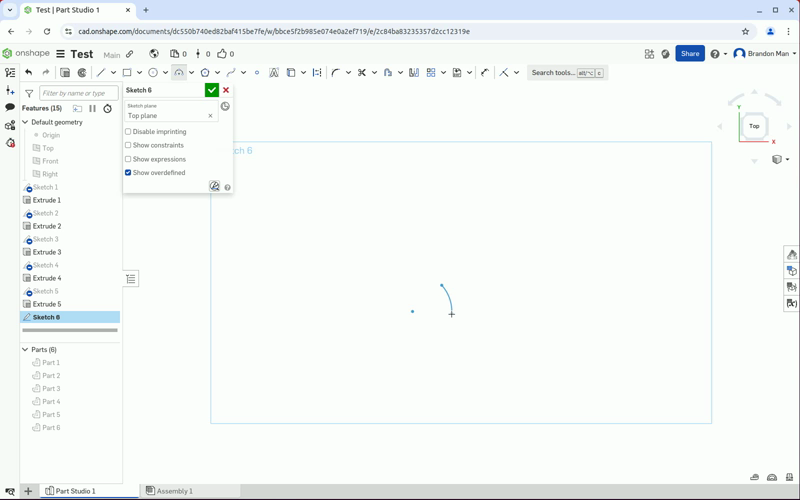
mouse_move(445, 300)
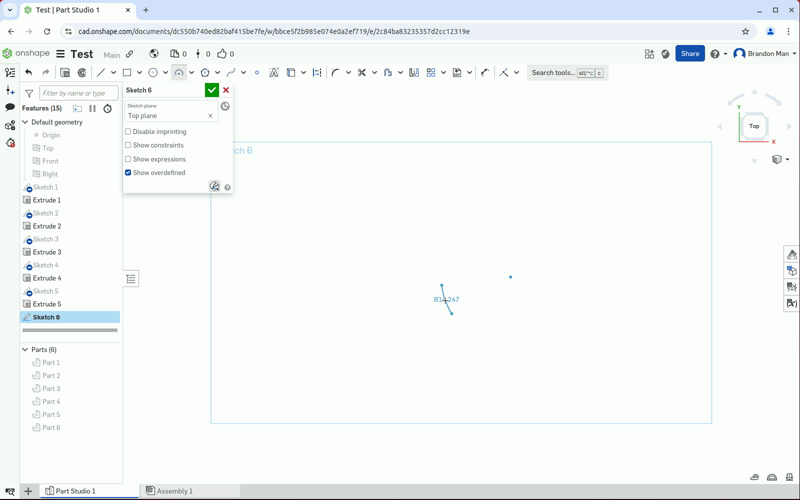
click(445, 300)
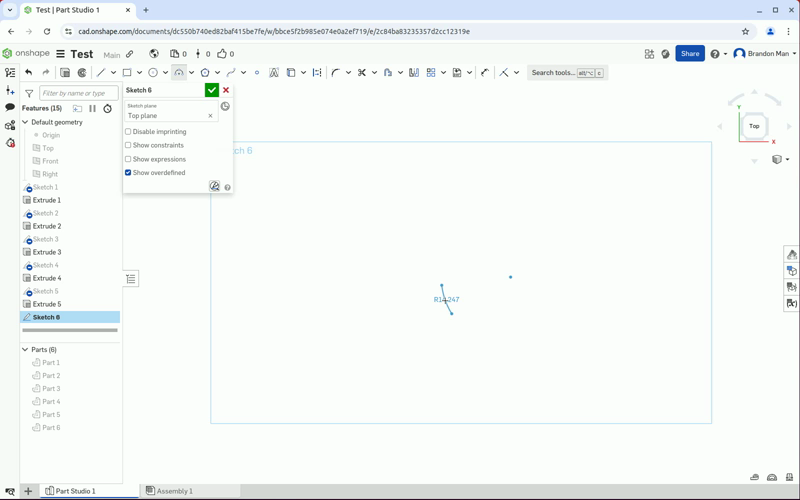
key_up(shift)
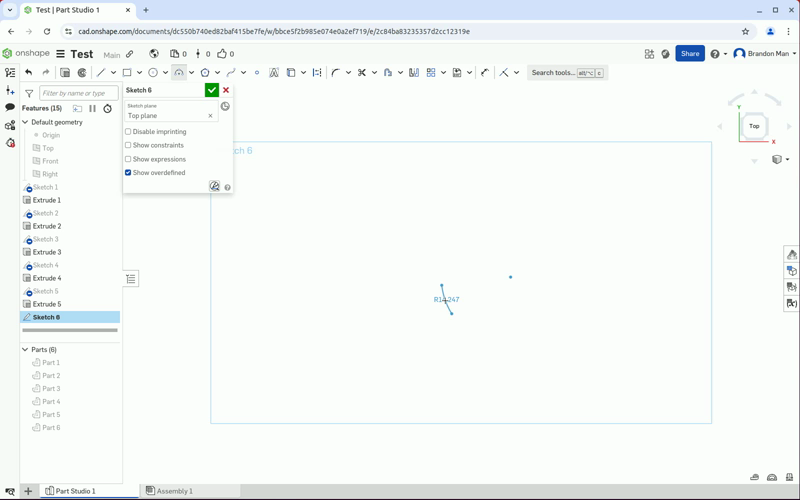
mouse_move(451, 313)
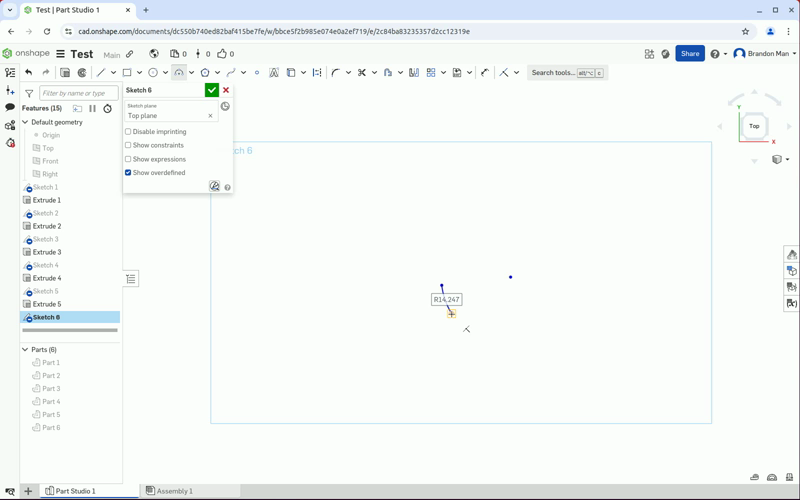
click(451, 313)
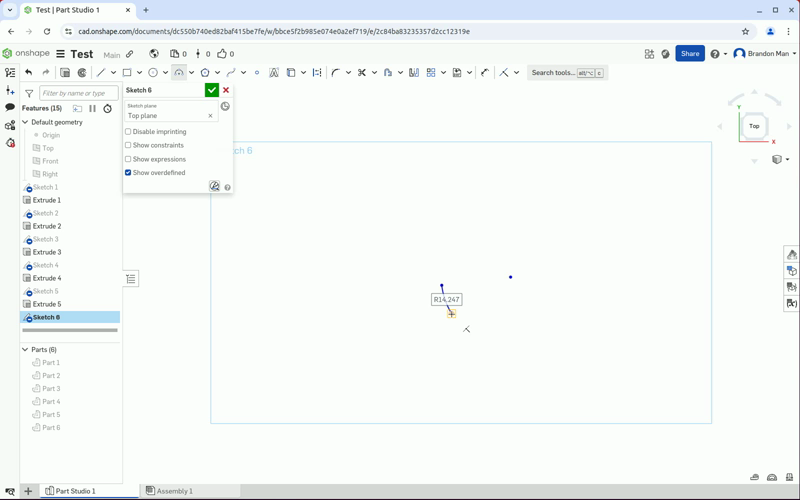
key_down(shift)
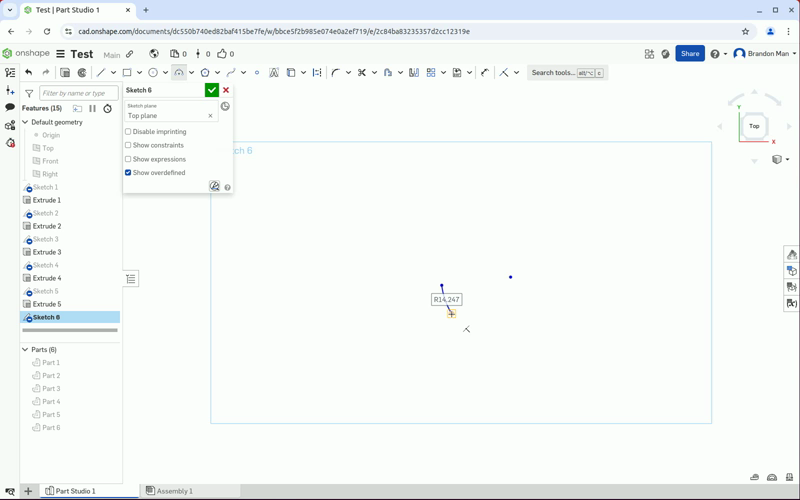
mouse_move(470, 252)
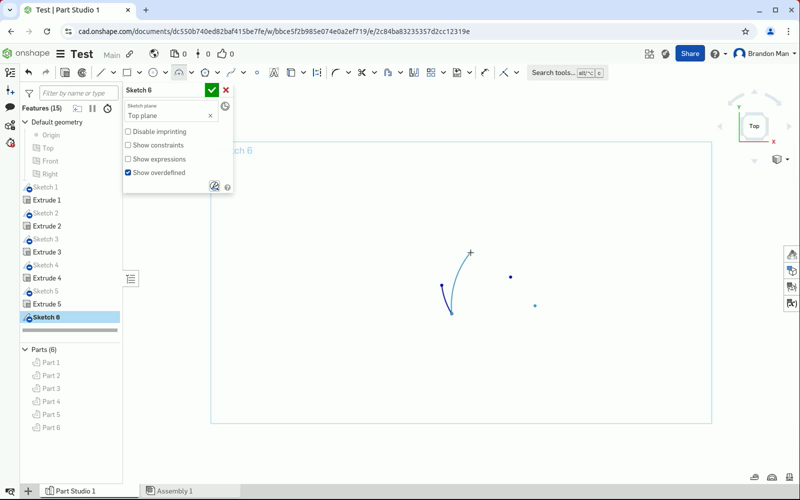
click(470, 252)
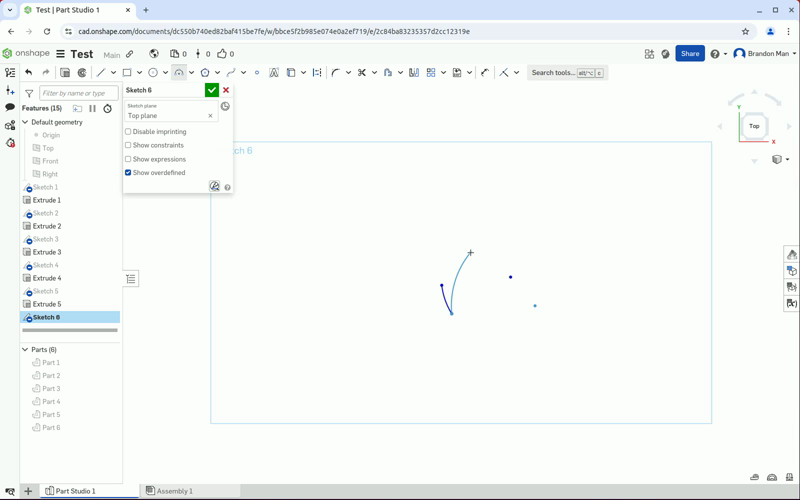
mouse_move(430, 273)
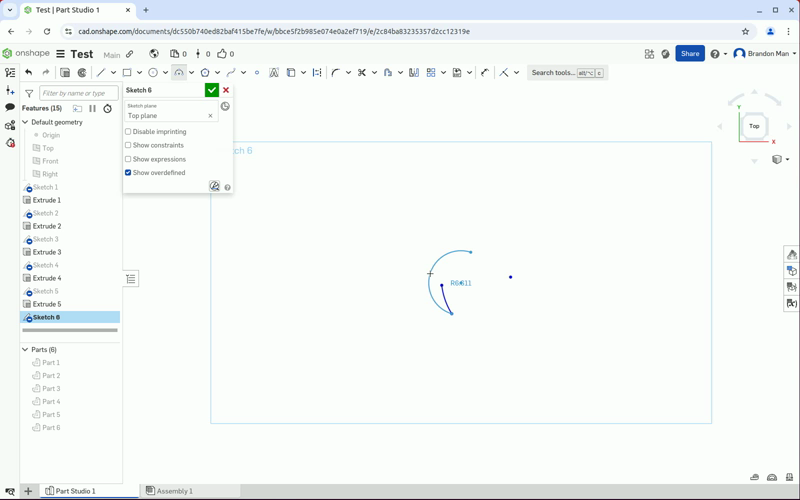
click(430, 273)
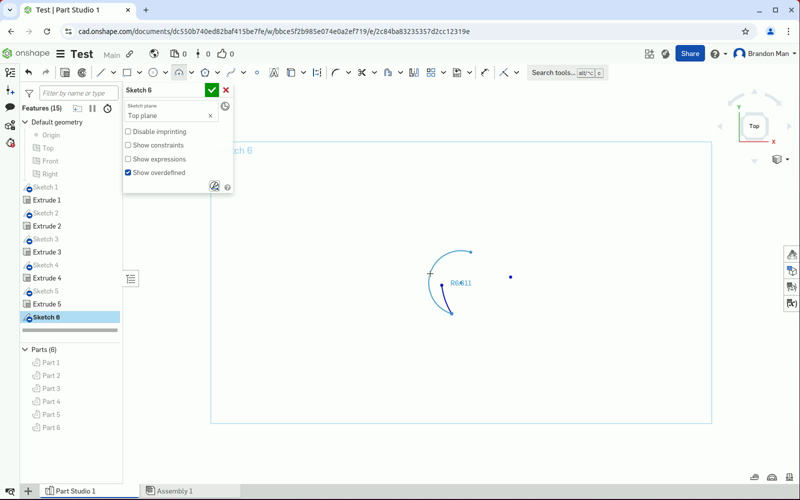
key_up(shift)
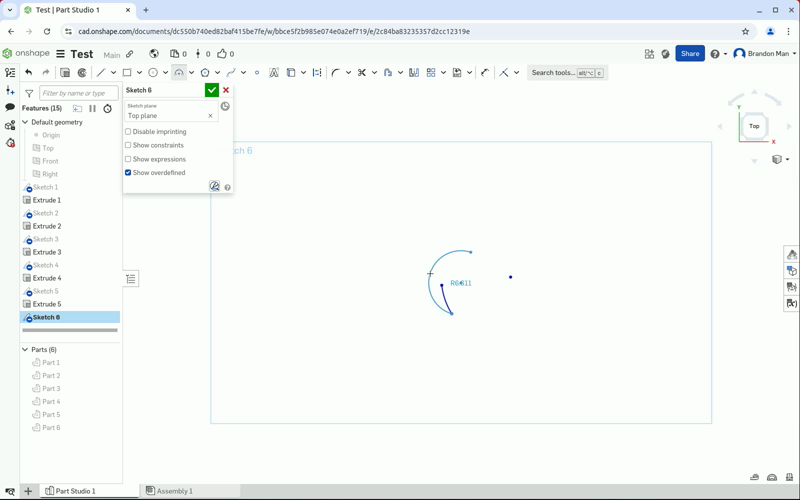
mouse_move(470, 252)
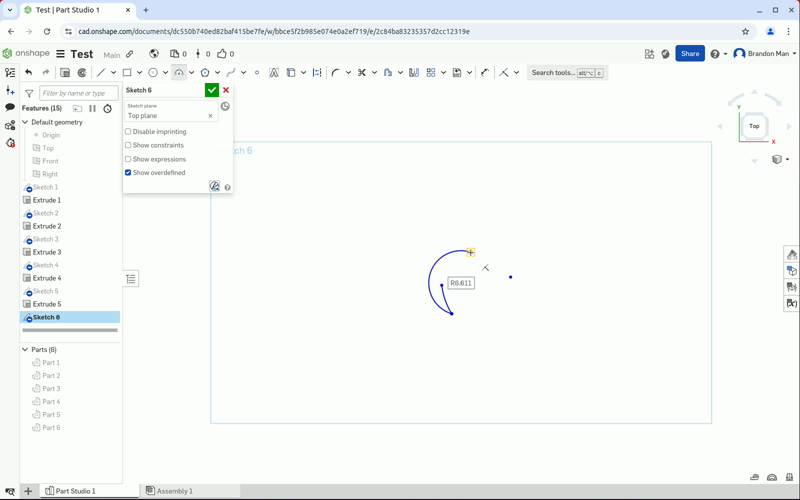
click(470, 252)
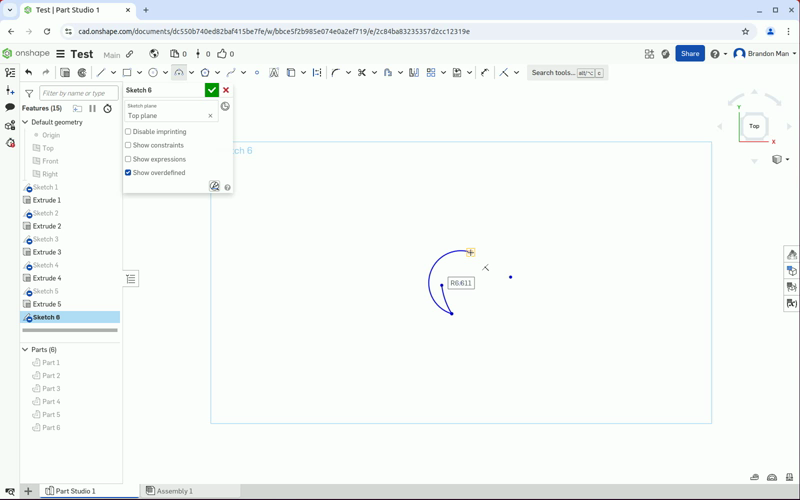
key_down(shift)
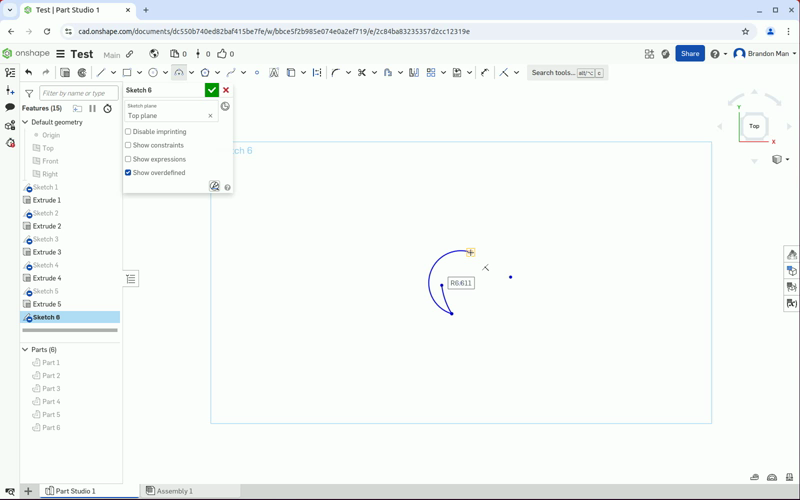
mouse_move(480, 280)
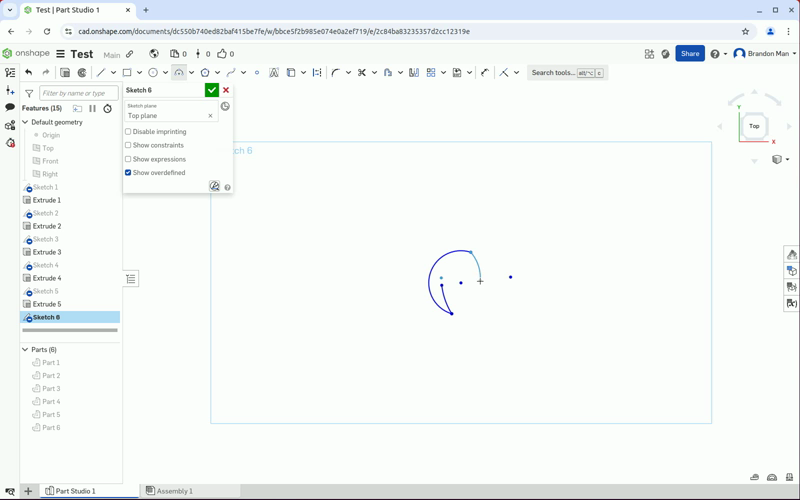
click(480, 280)
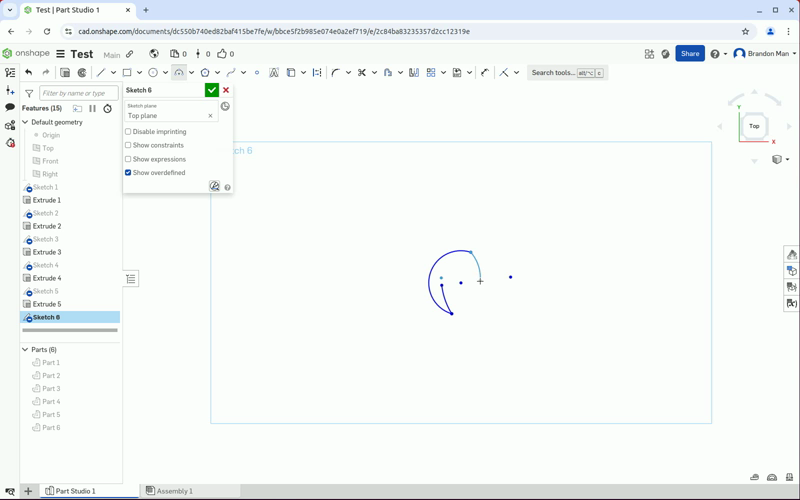
mouse_move(477, 266)
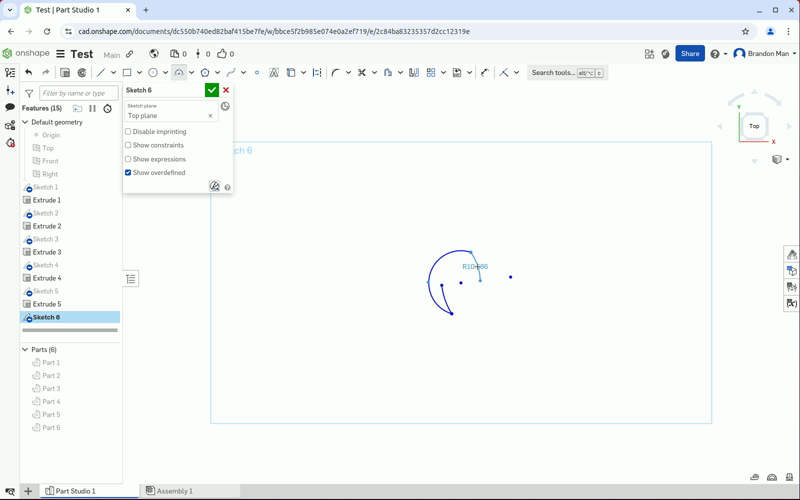
click(477, 266)
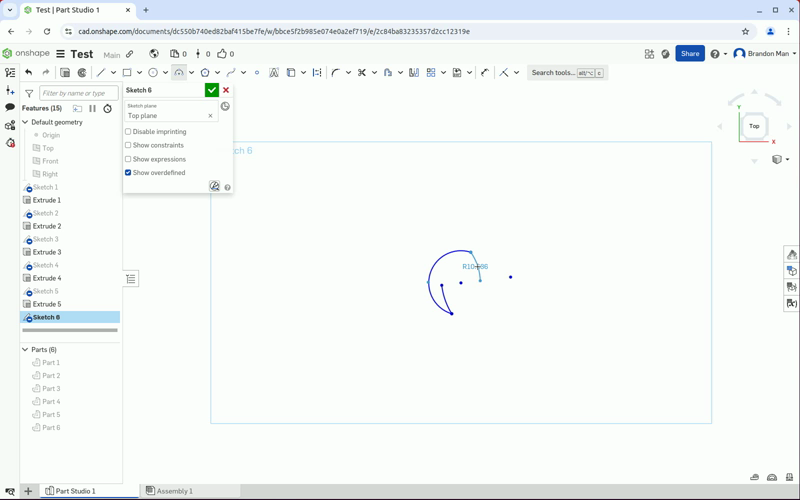
key_up(shift)
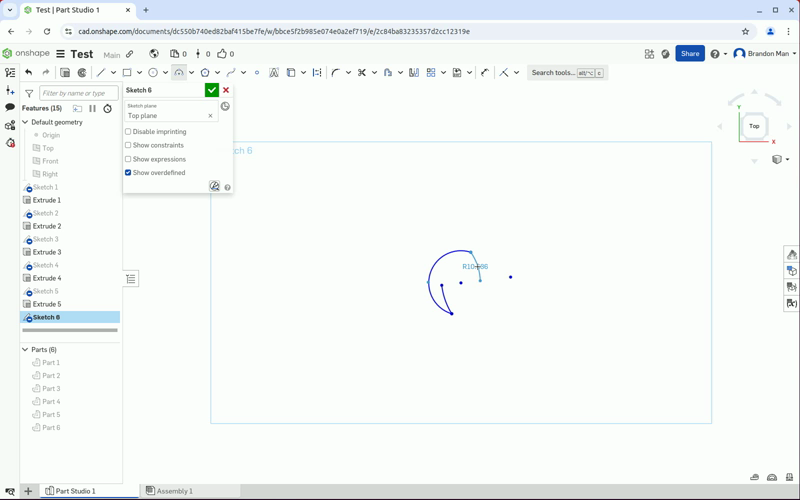
mouse_move(480, 280)
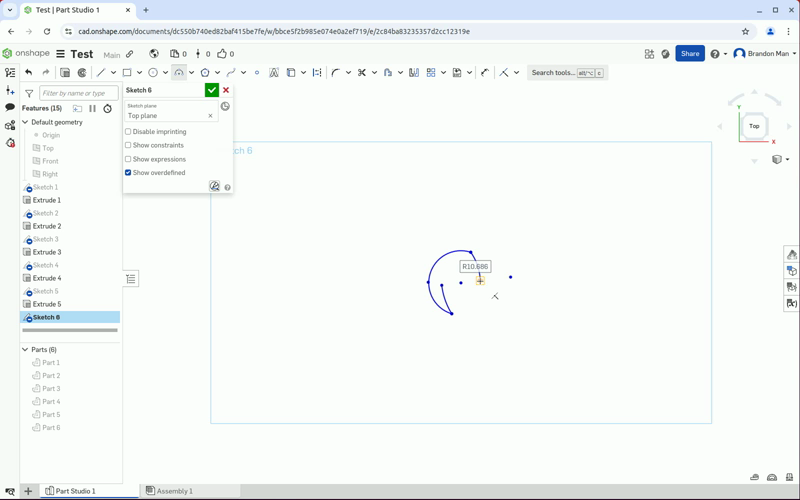
click(480, 280)
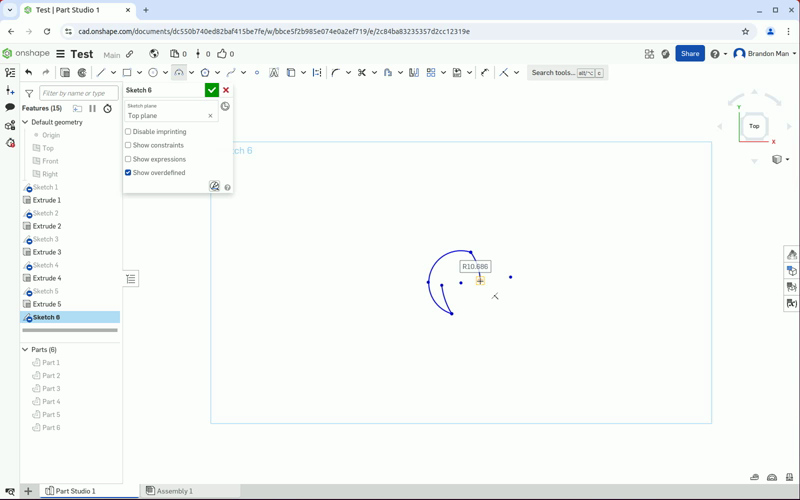
mouse_move(441, 285)
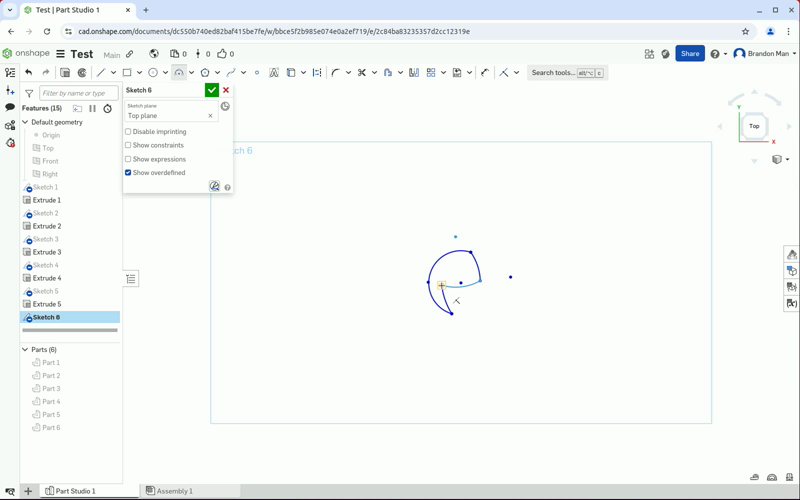
click(441, 285)
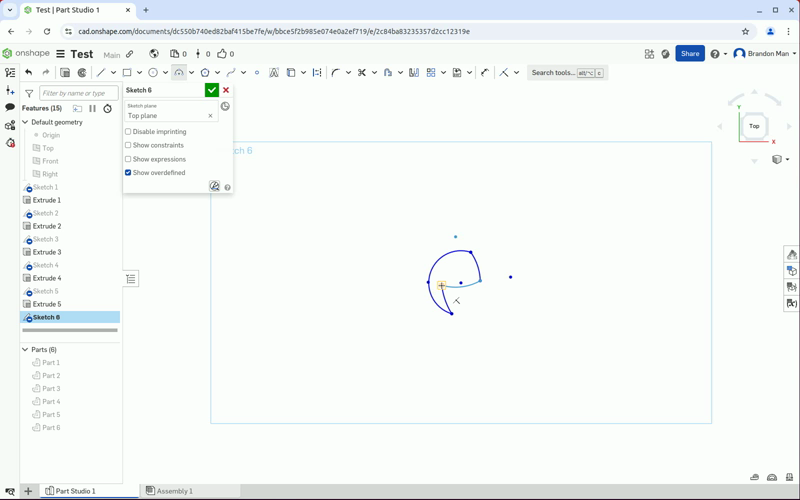
key_down(shift)
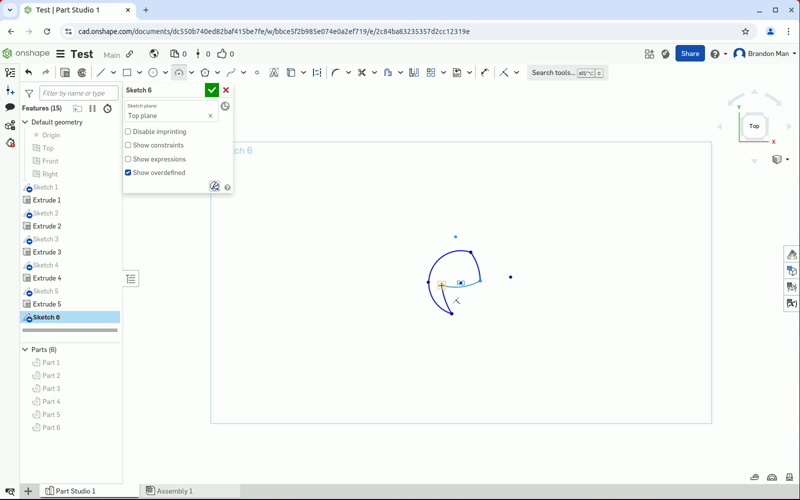
mouse_move(458, 263)
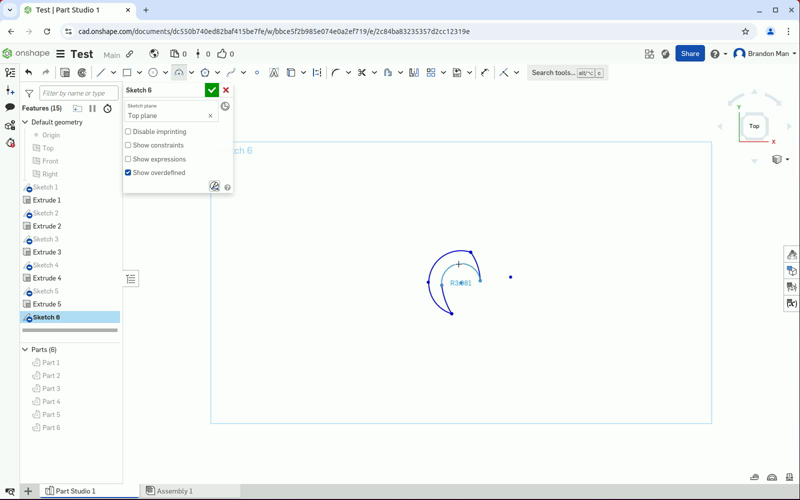
click(458, 263)
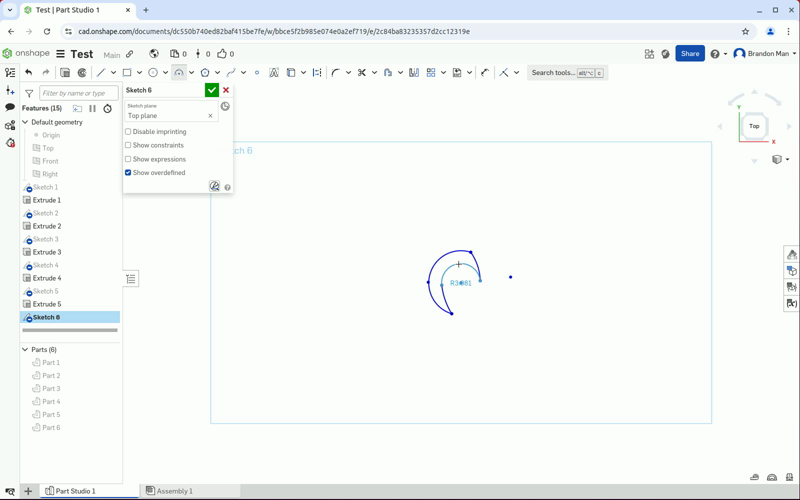
key_up(shift)
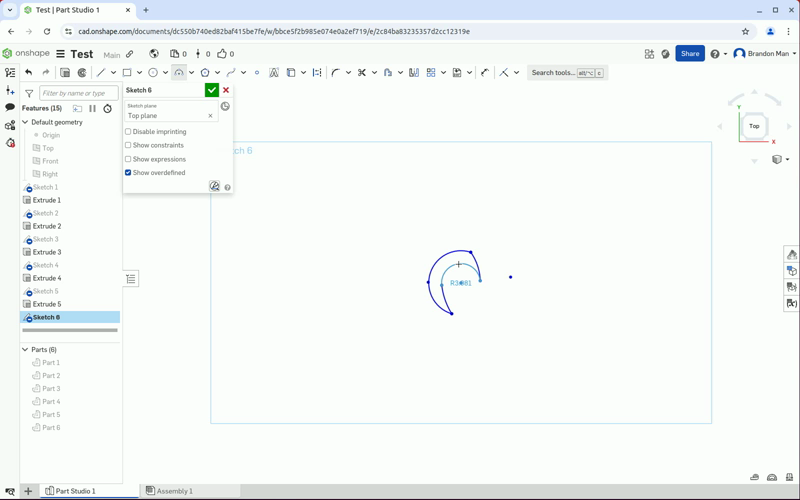
key(esc)
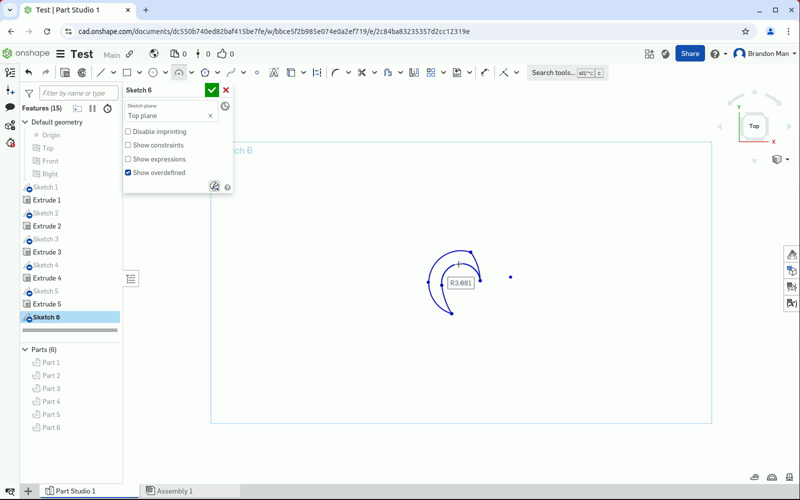
mouse_move(436, 271)
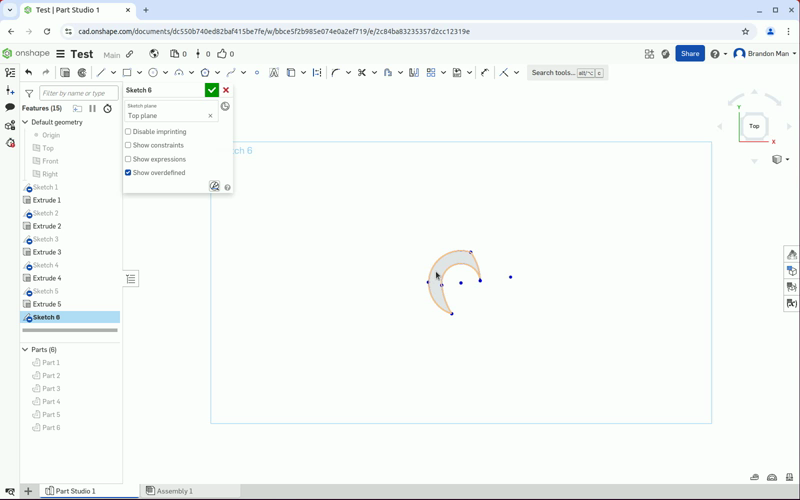
scroll(6)
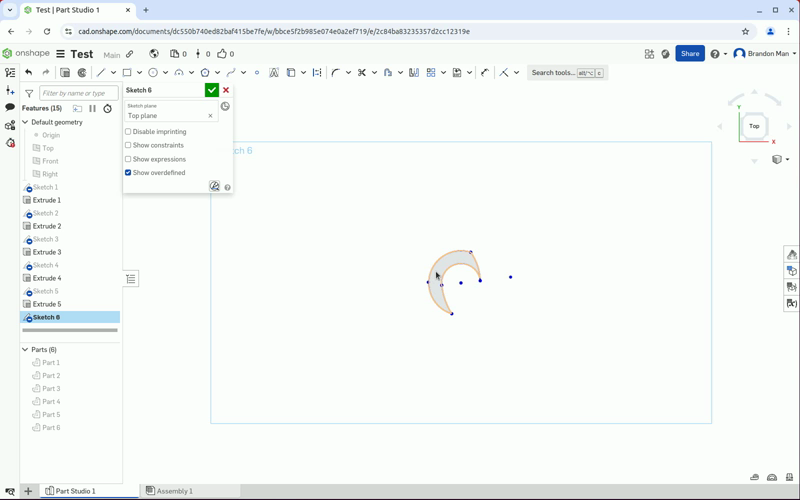
scroll(6)
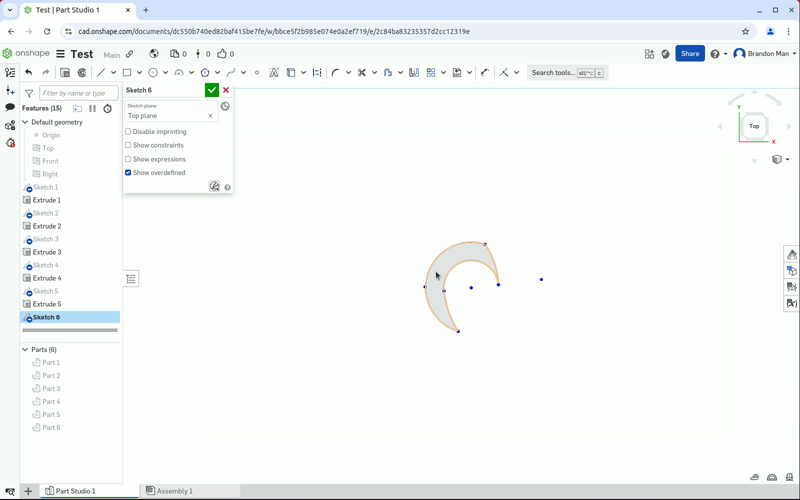
scroll(6)
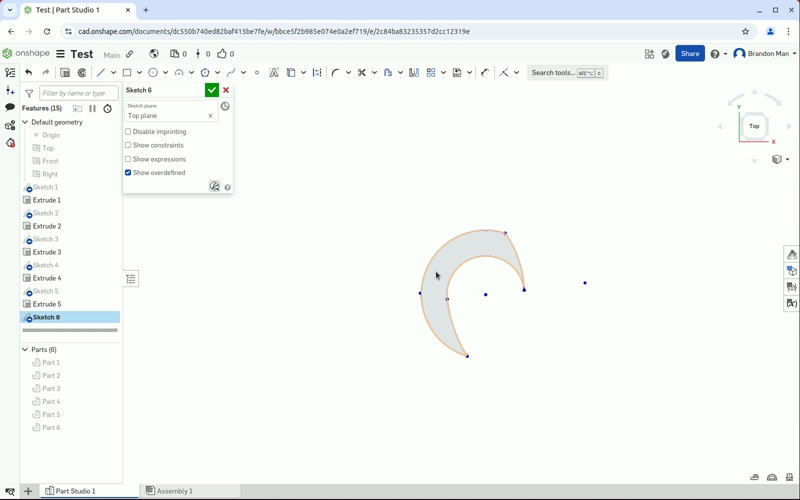
scroll(6)
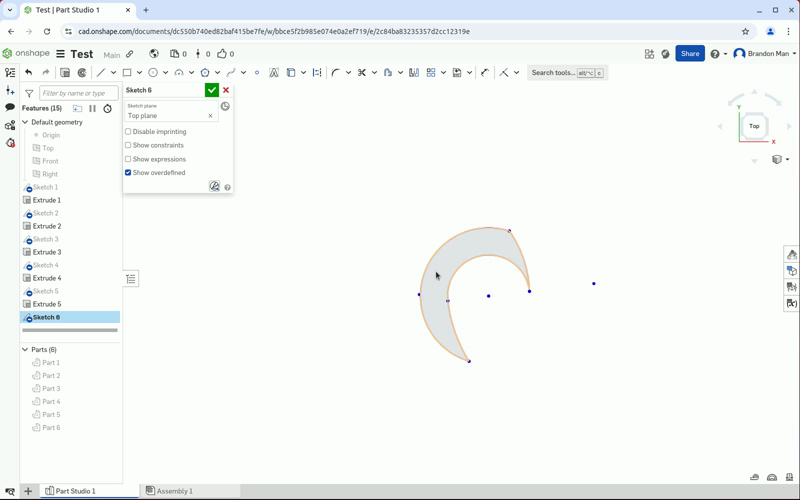
scroll(6)
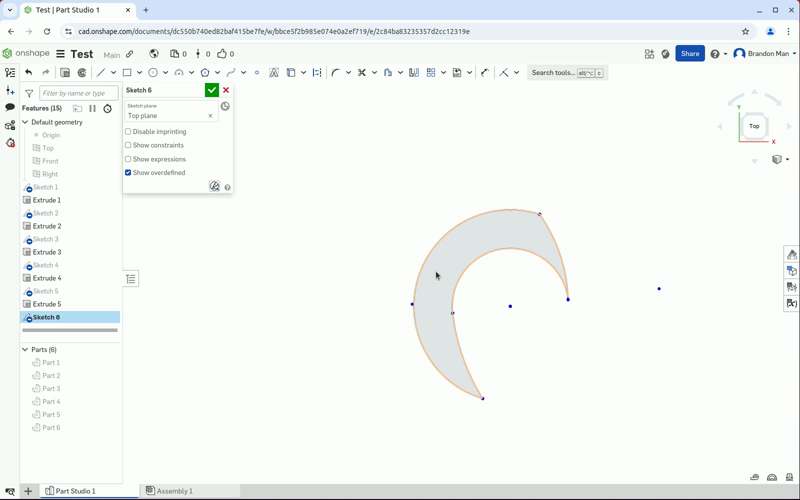
scroll(6)
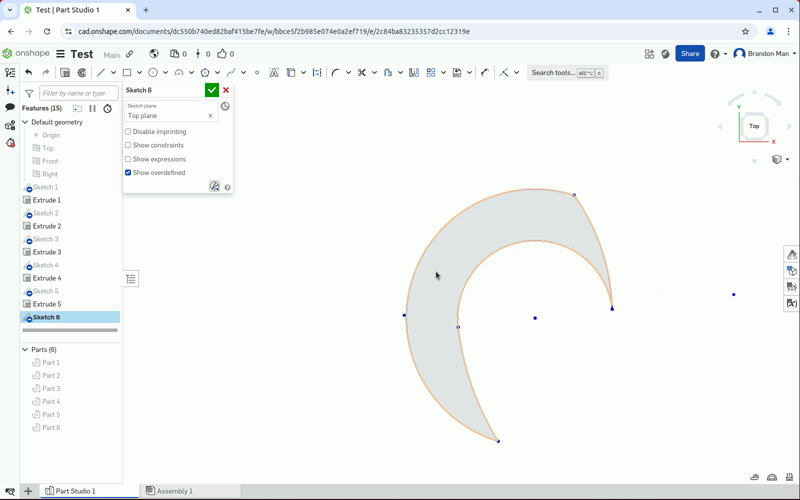
scroll(6)
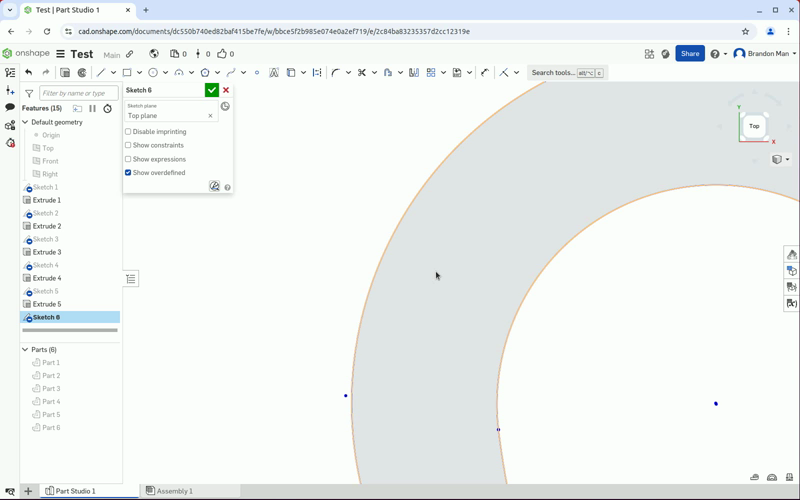
click(436, 271)
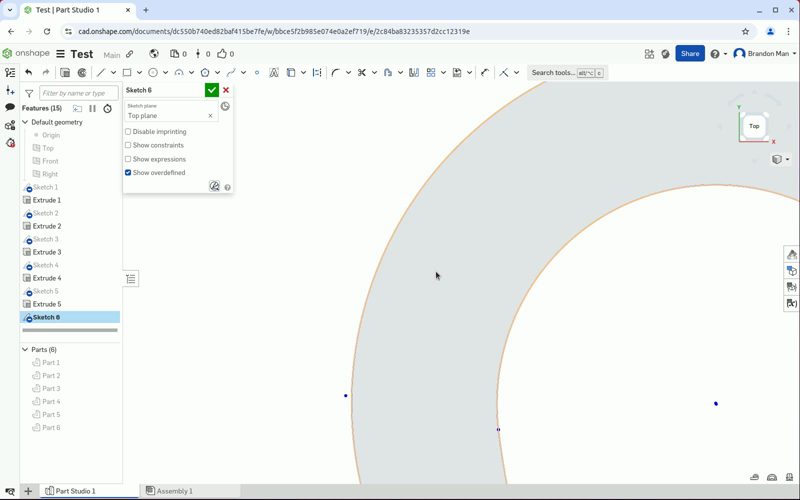
scroll(-6)
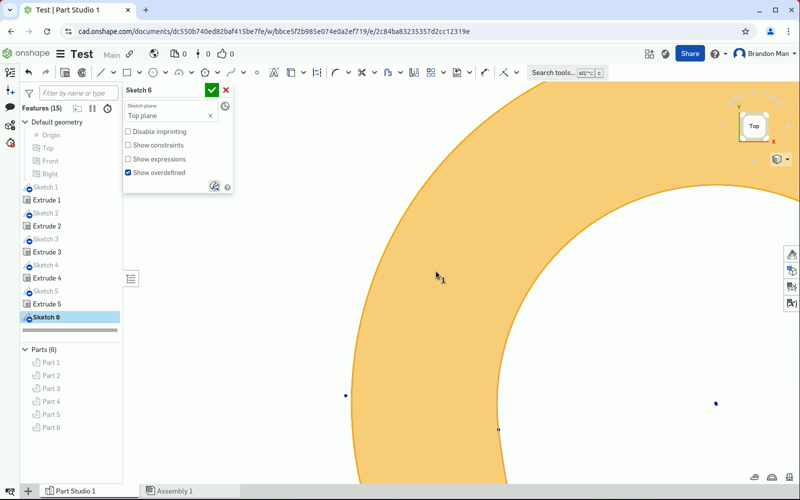
scroll(-6)
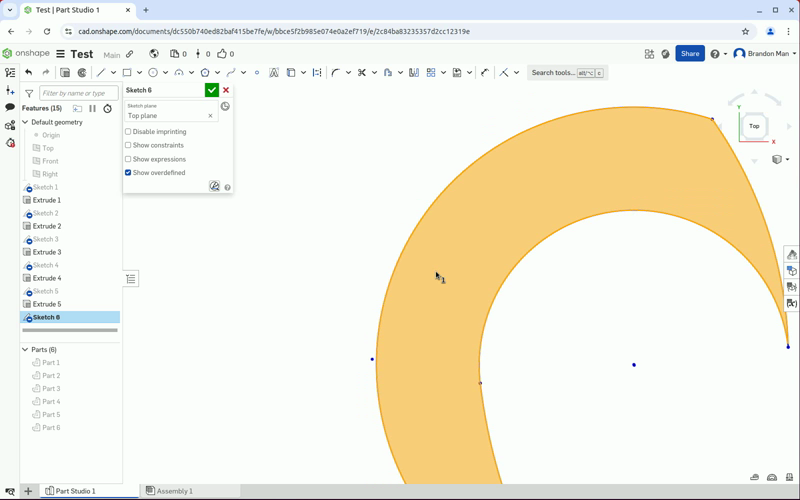
scroll(-6)
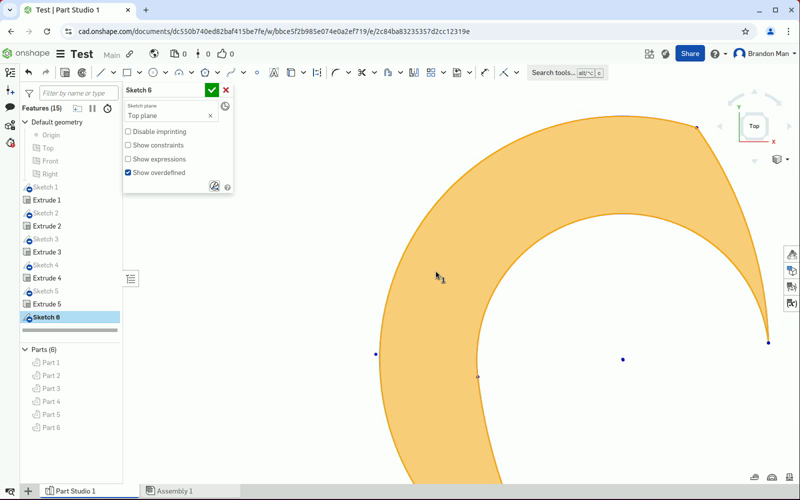
scroll(-6)
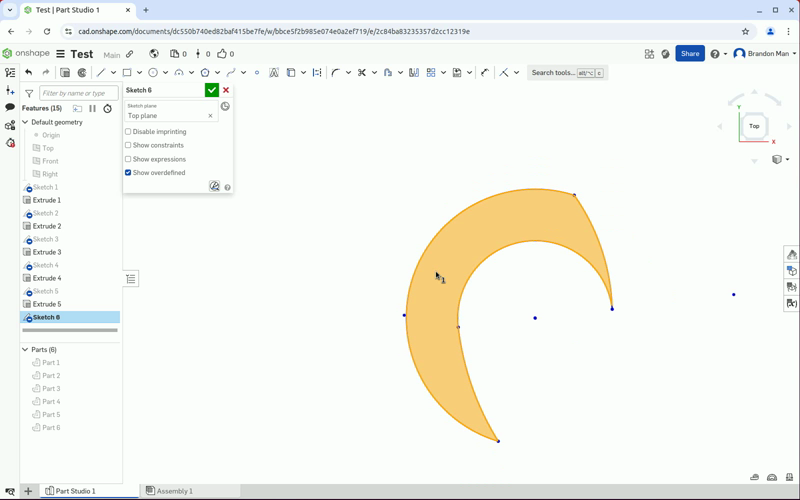
scroll(-6)
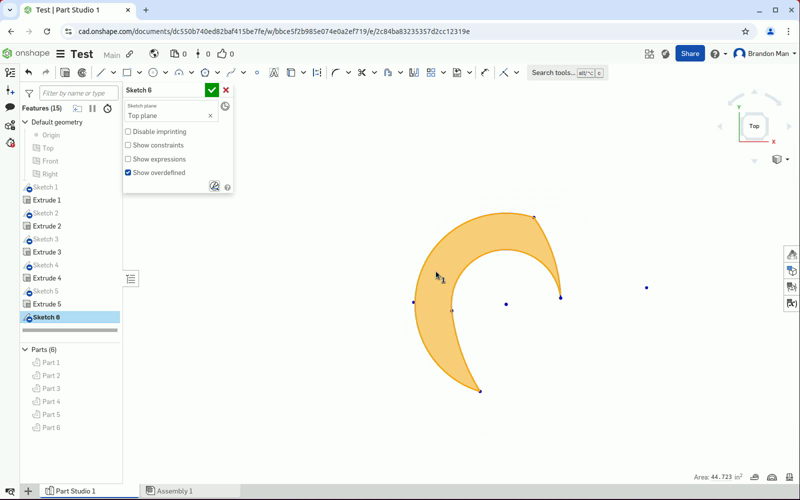
scroll(-6)
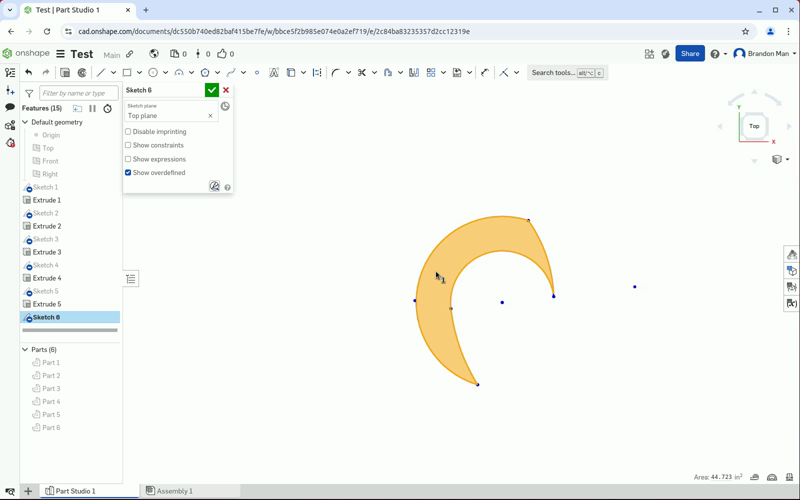
scroll(-6)
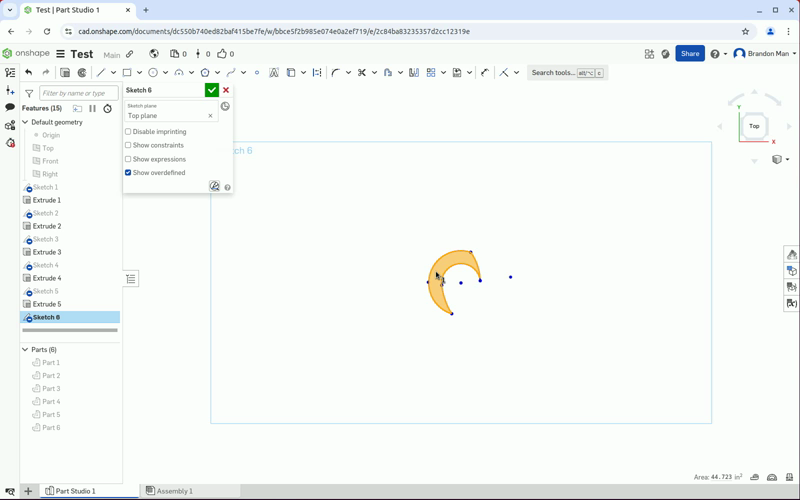
mouse_move(73, 352)
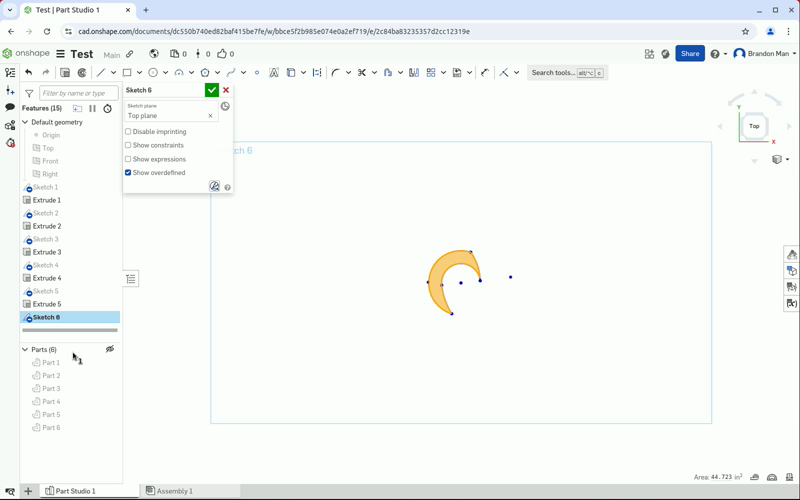
key(shift+y)
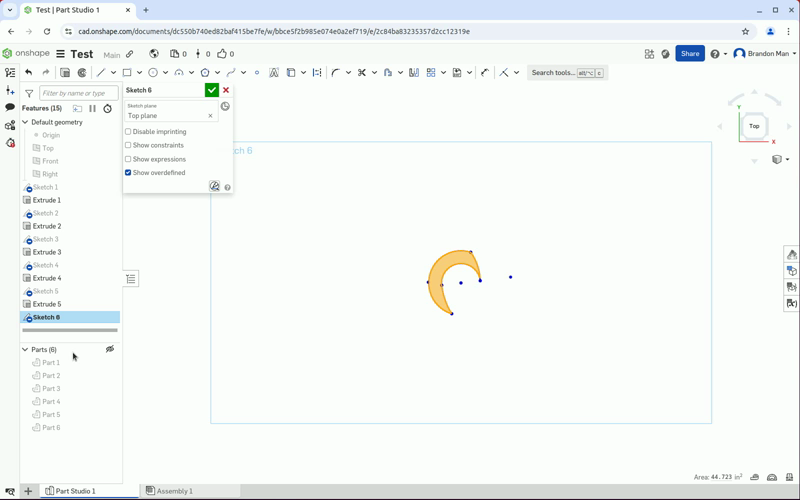
key(shift+e)
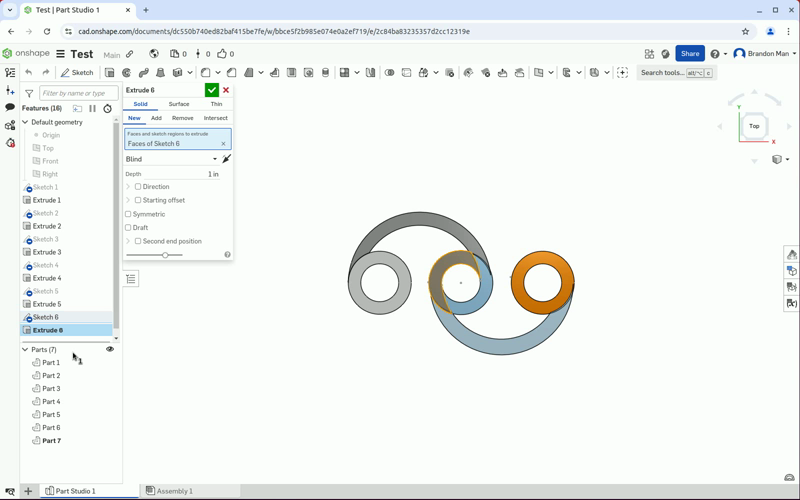
mouse_move(143, 106)
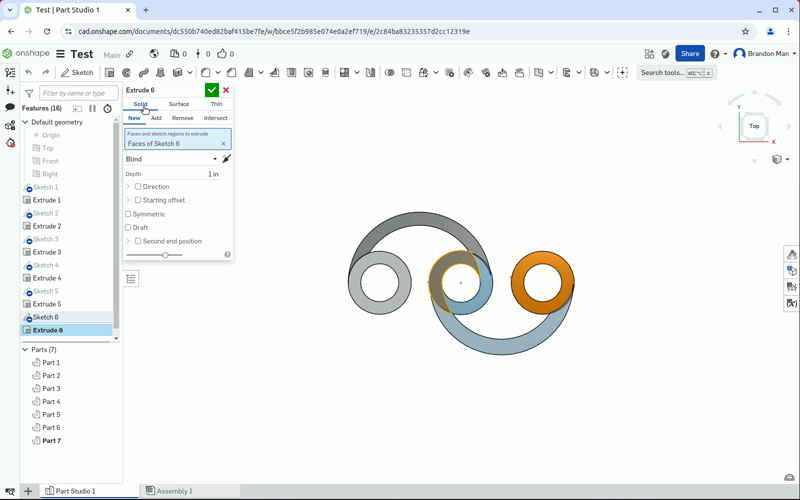
click(143, 106)
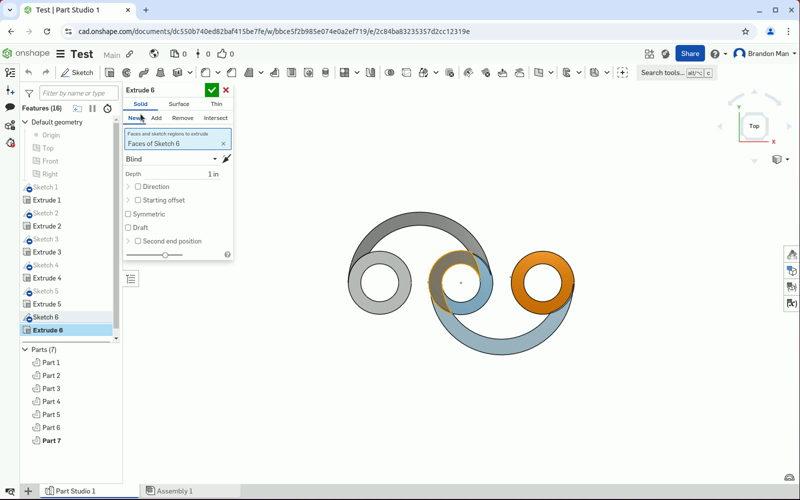
mouse_move(137, 120)
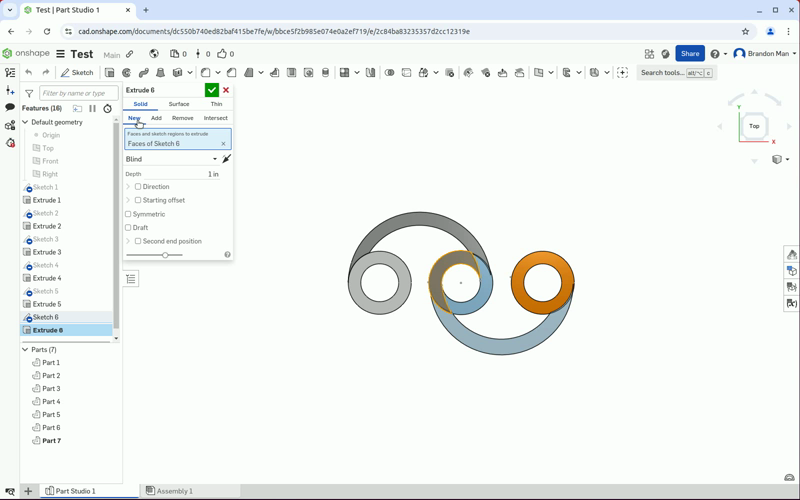
click(137, 120)
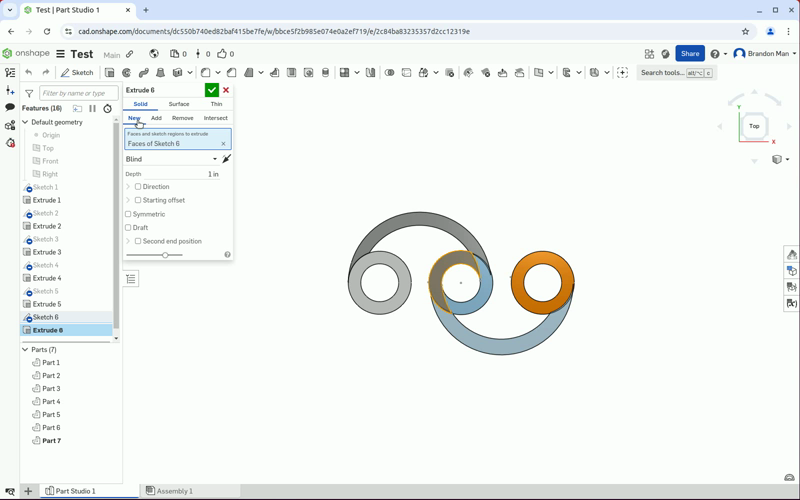
key(tab, 4)
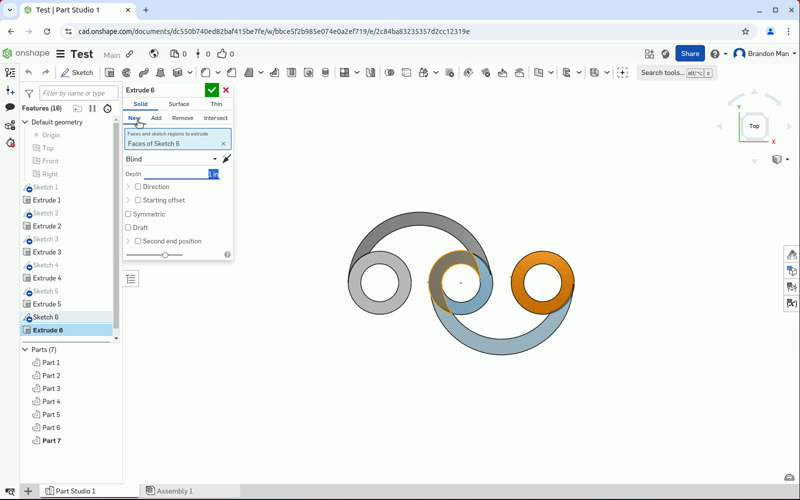
text(2.648)
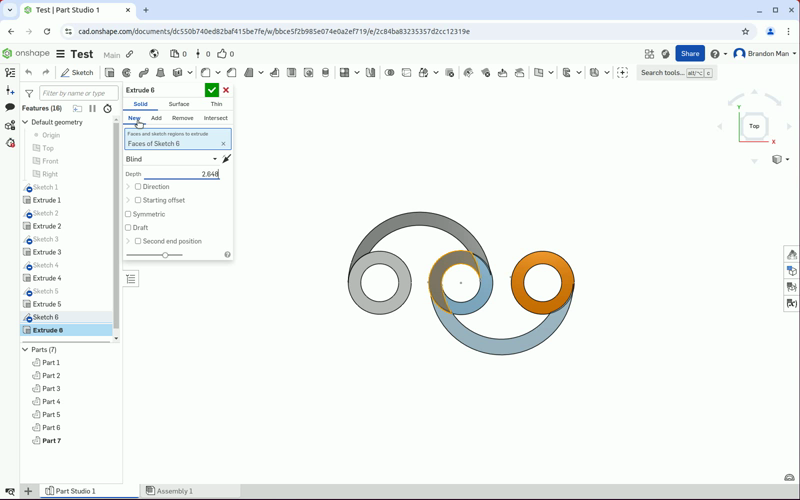
key(enter)
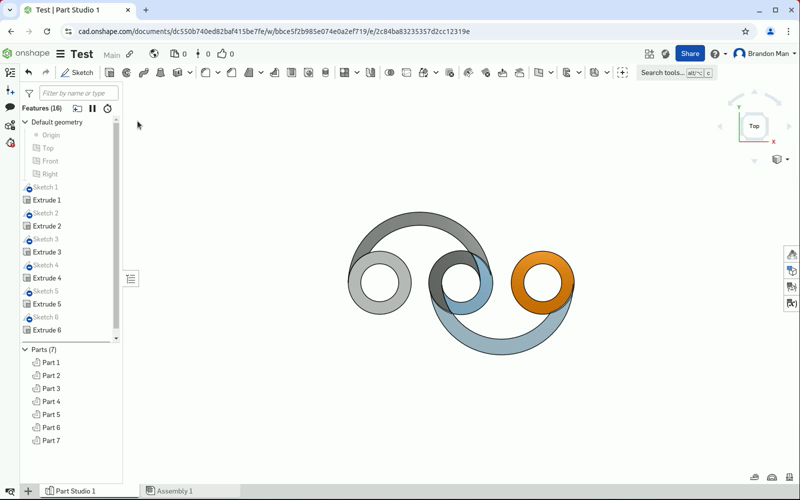
key(shift+h)
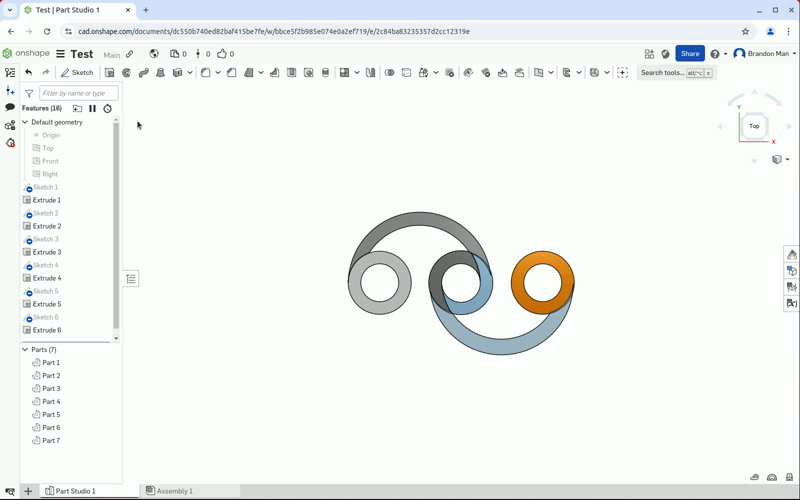
key(shift+h)
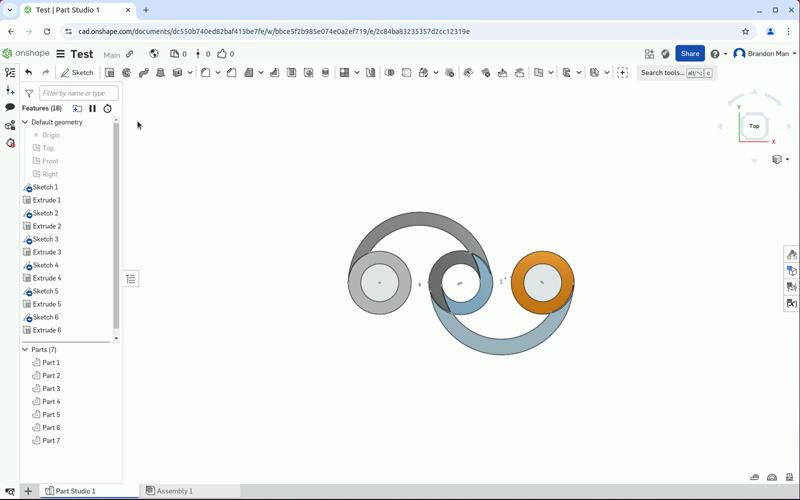
key(shift+7)
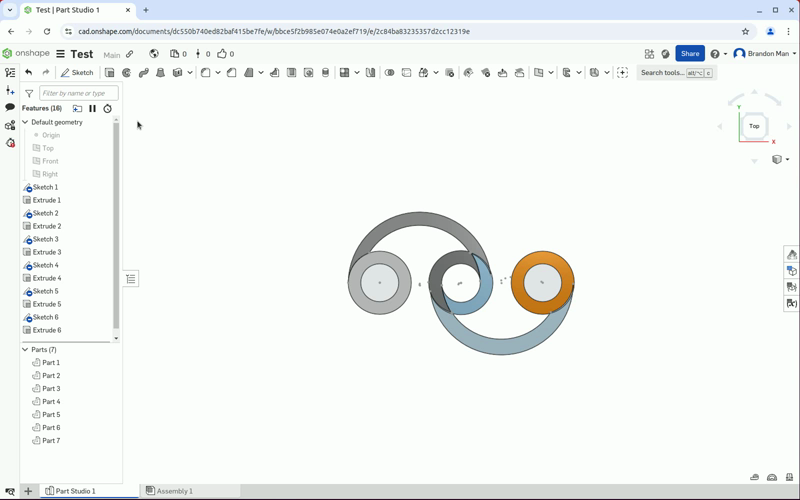
key(up, 3)
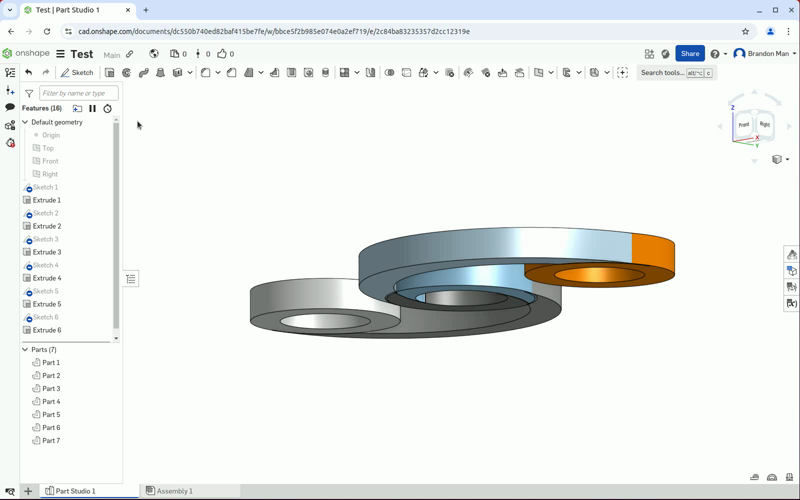
key(left, 3)
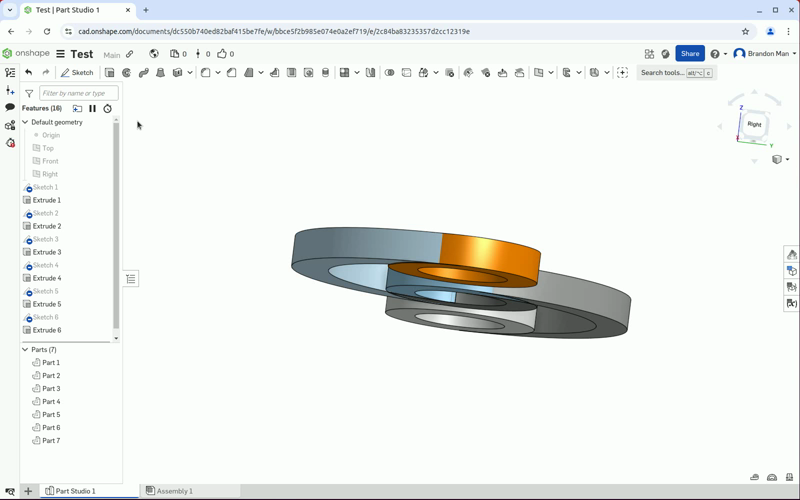
key(right, 3)
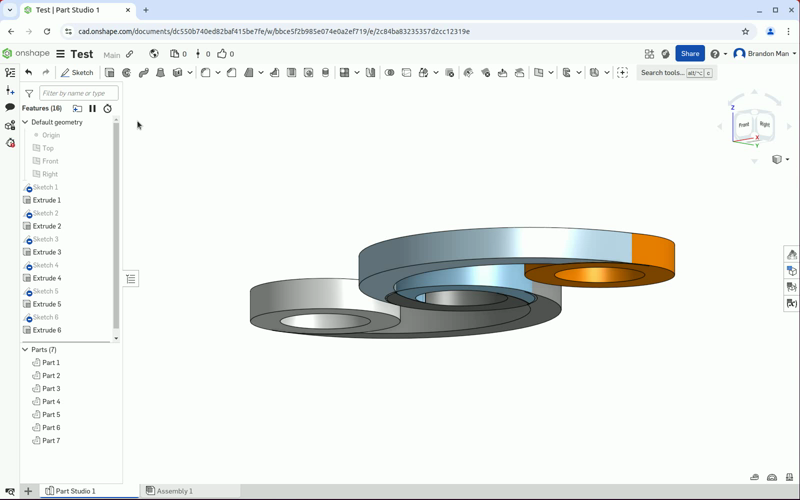
key(down, 3)
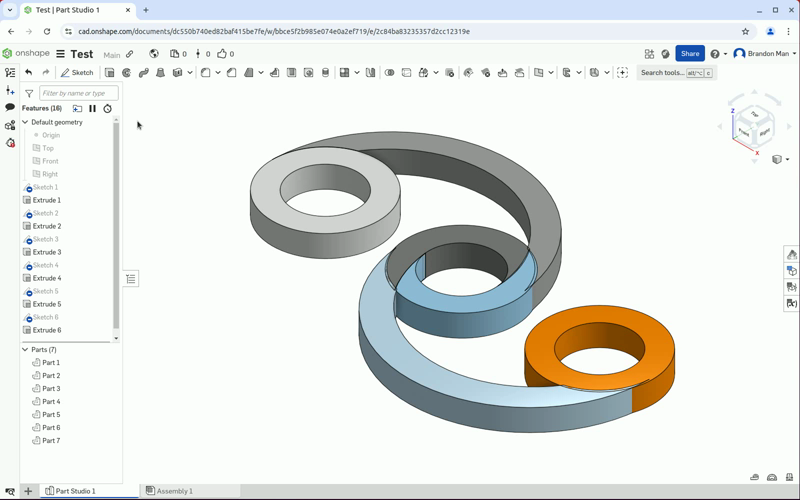
mouse_move(69, 189)
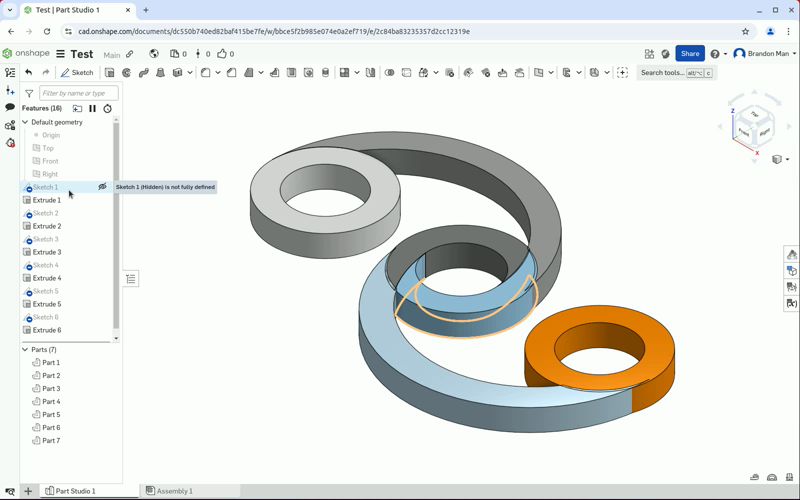
click(69, 189)